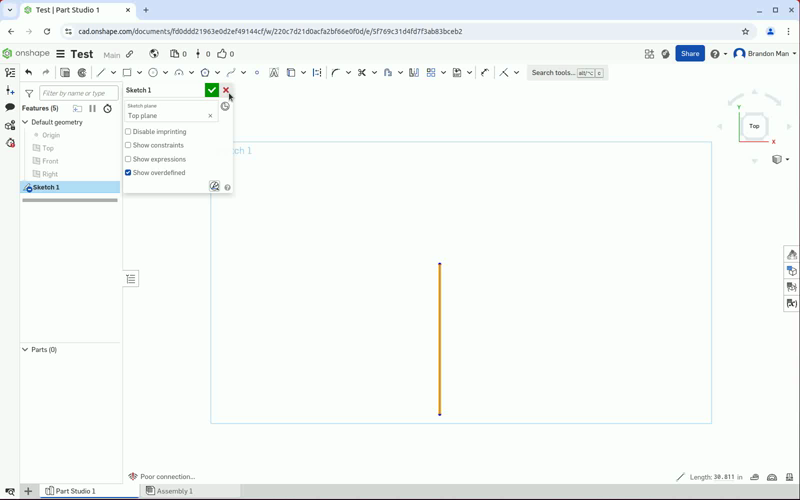
key(shift+h)
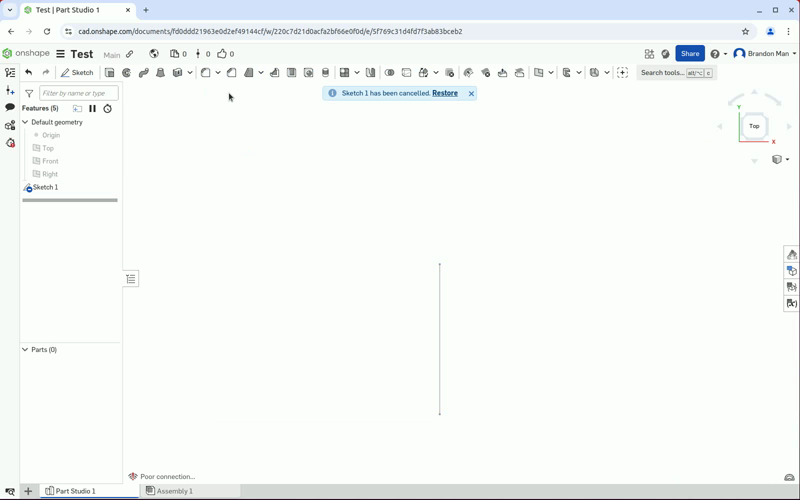
key(shift+s)
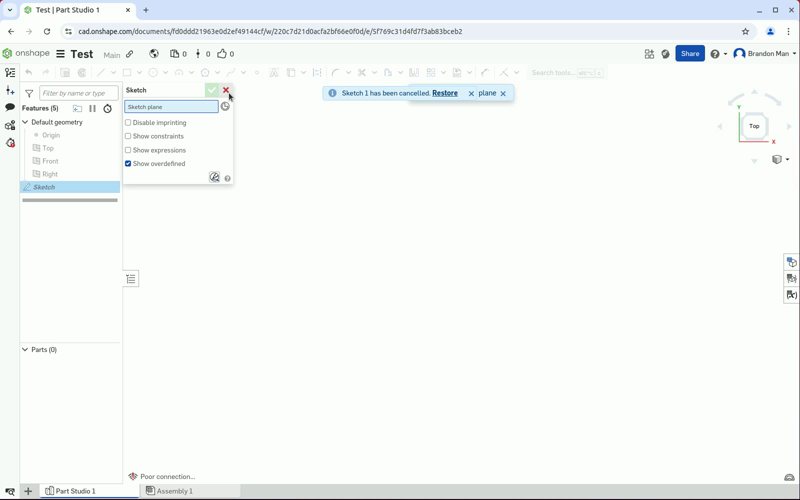
mouse_move(73, 150)
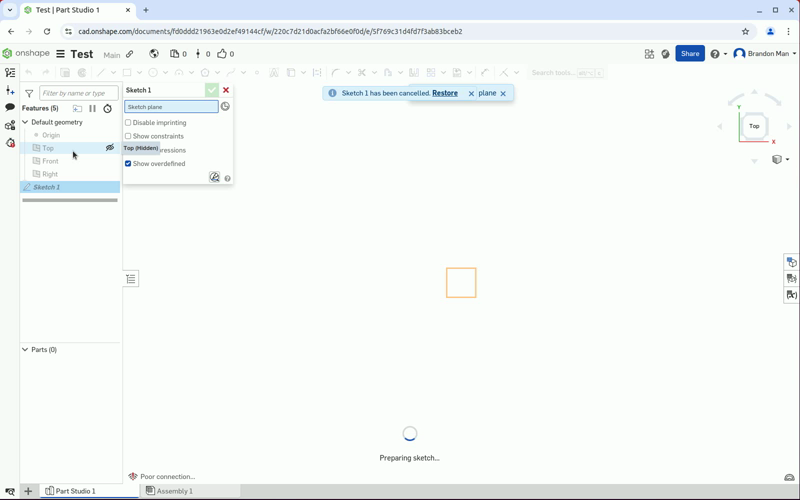
click(73, 150)
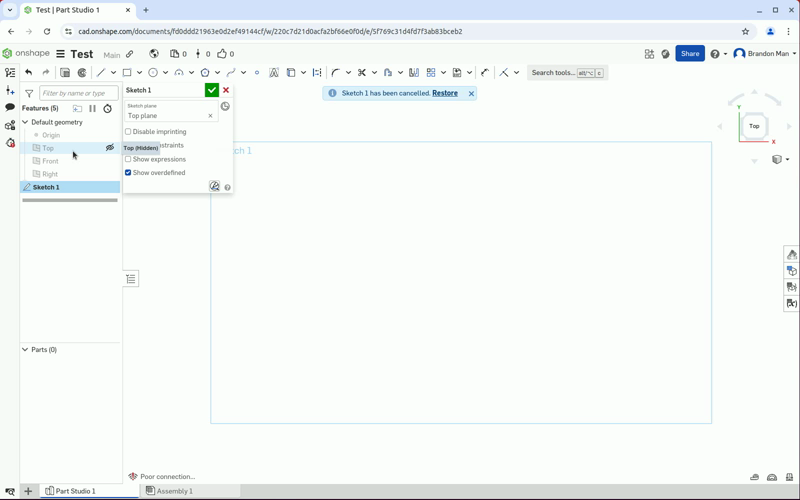
mouse_move(73, 352)
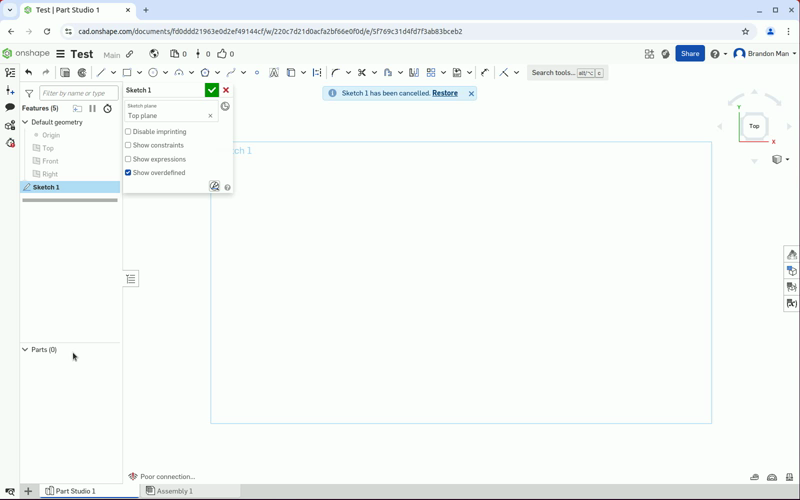
key(y)
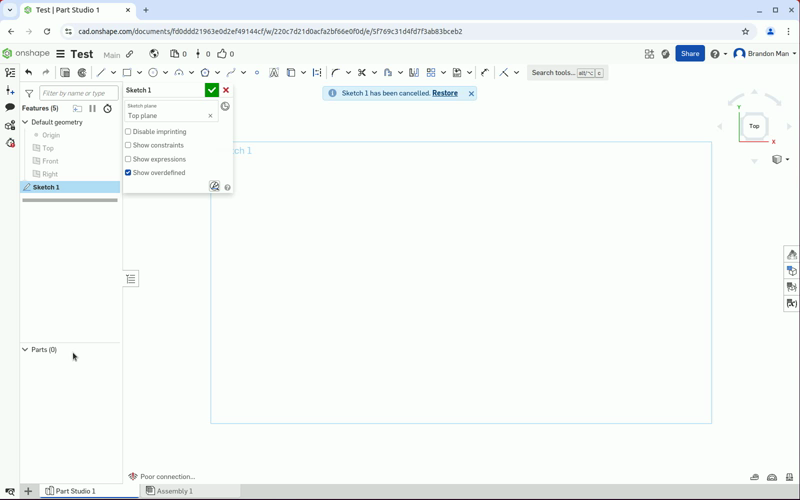
key(l)
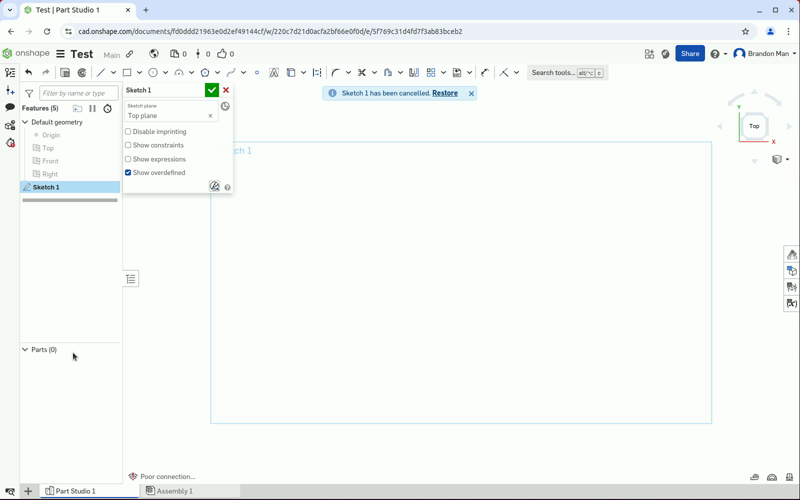
key_down(shift)
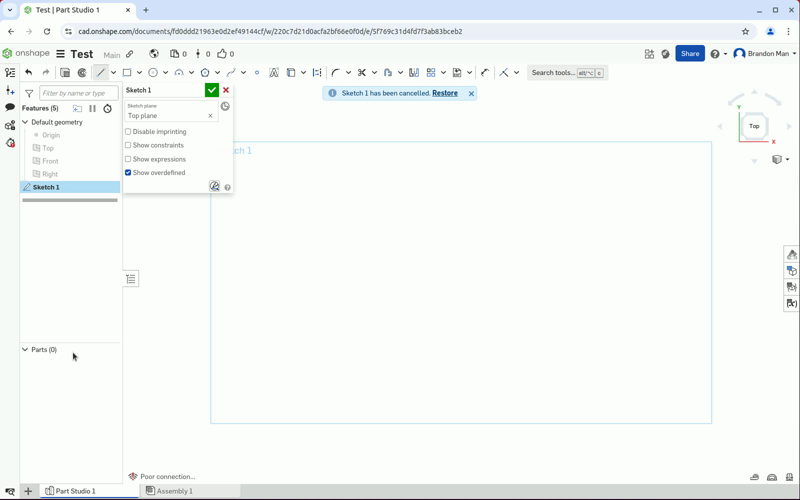
mouse_move(348, 273)
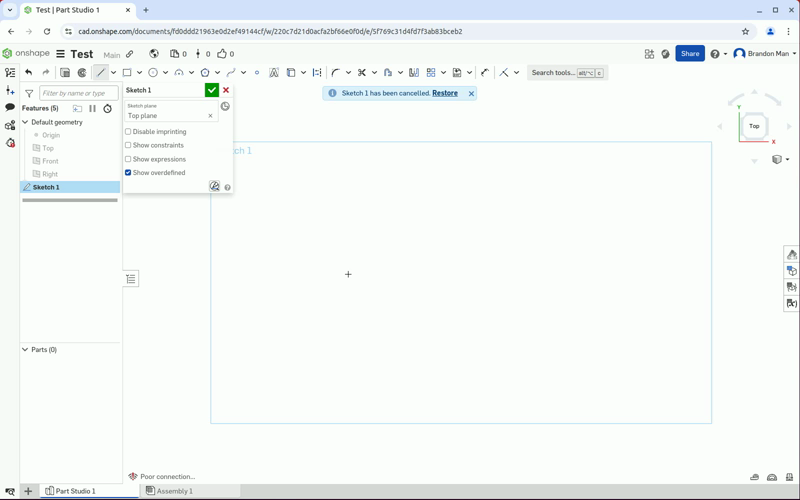
click(348, 273)
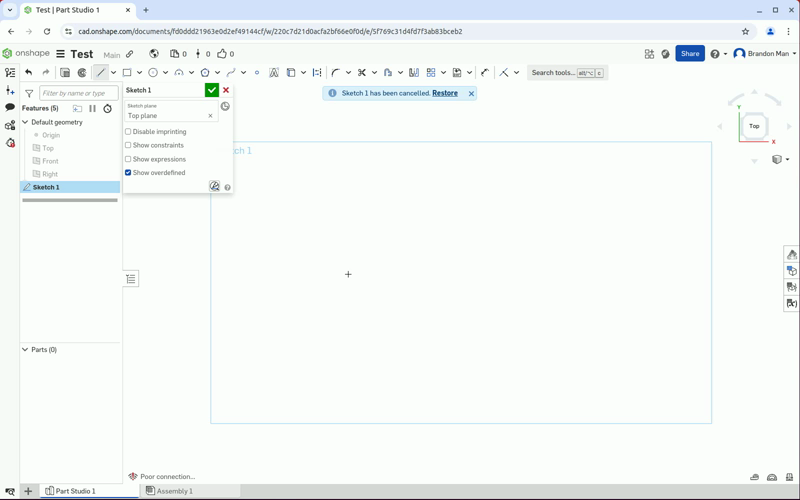
key_up(shift)
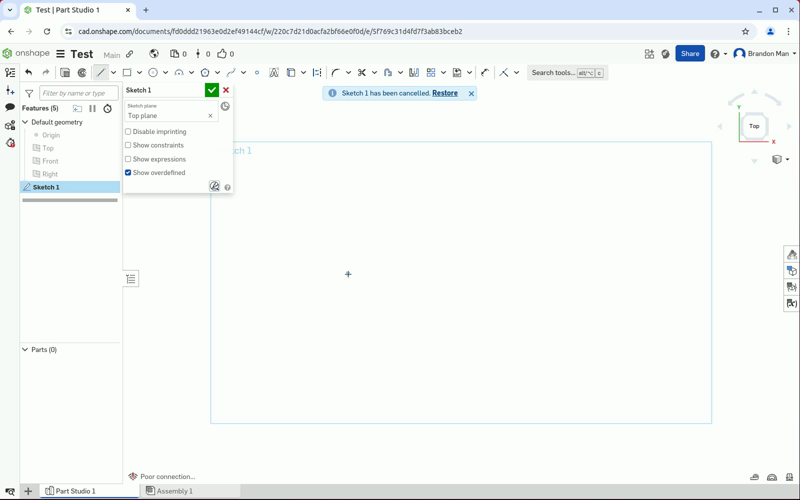
key_down(shift)
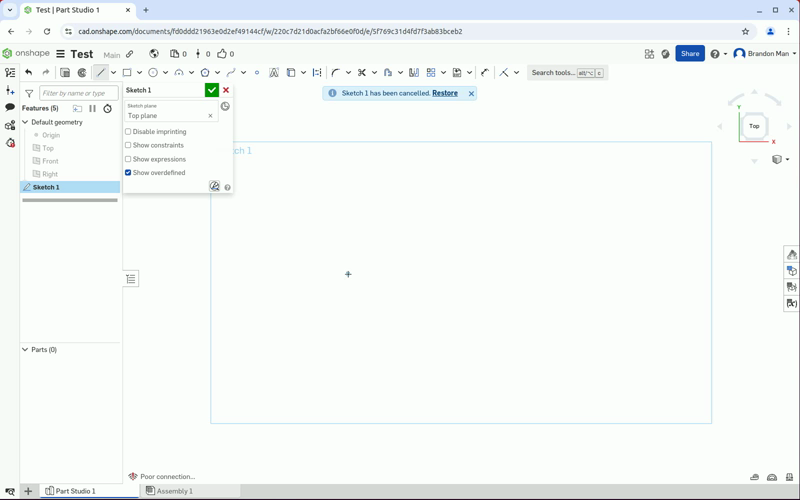
mouse_move(378, 273)
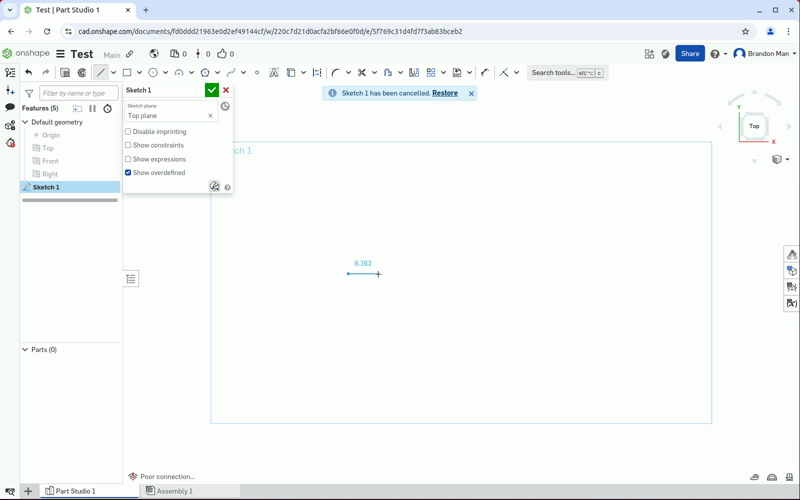
mouse_move(359, 311)
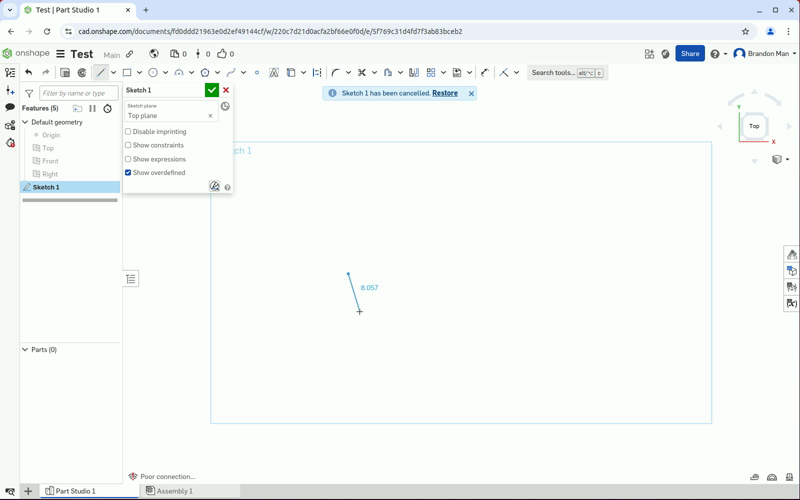
click(359, 311)
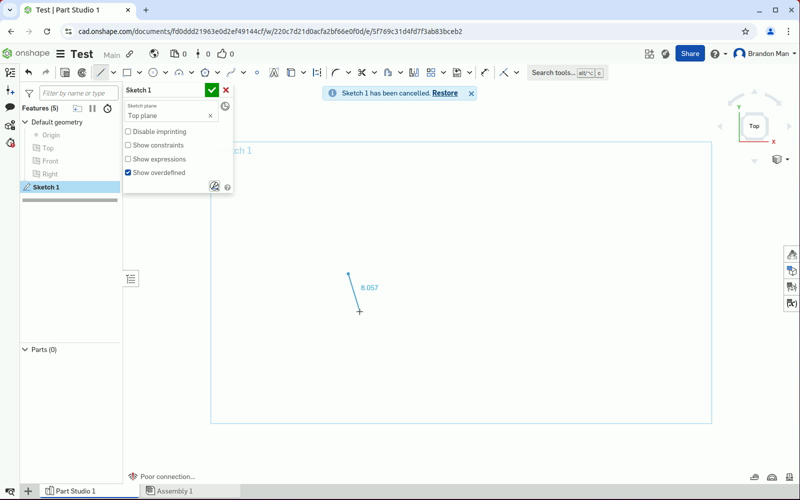
key_up(shift)
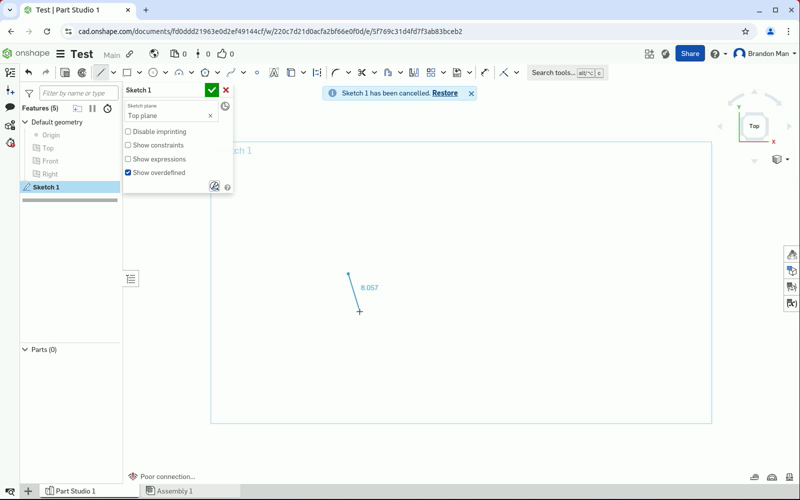
key_down(shift)
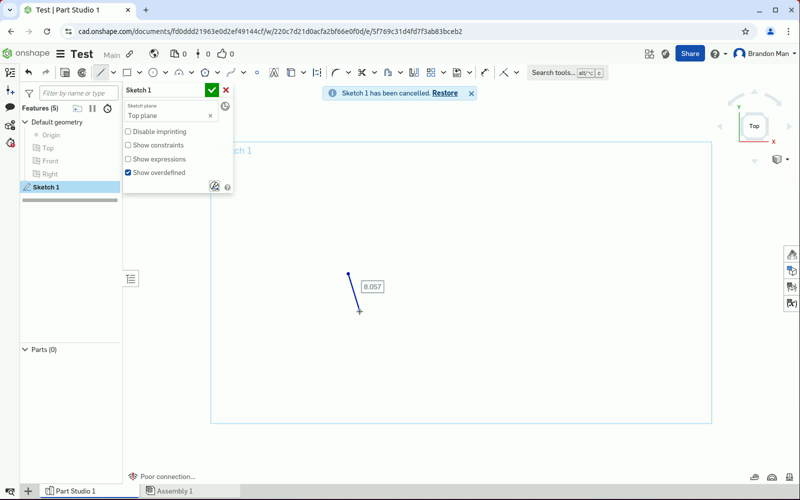
mouse_move(389, 311)
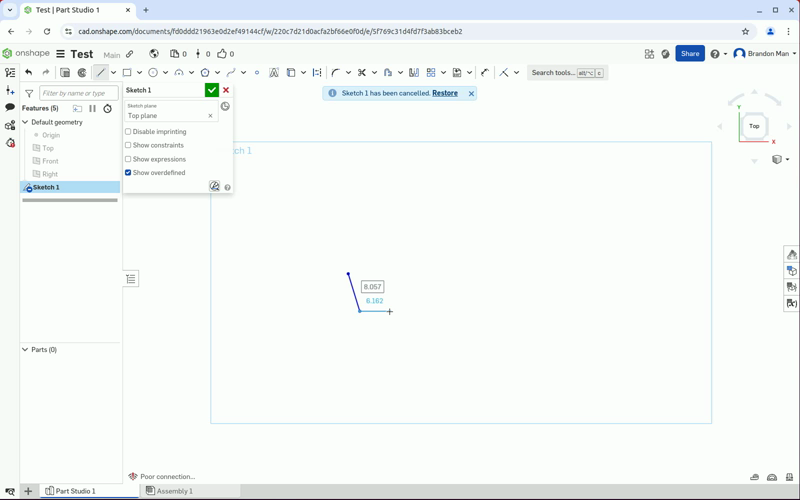
mouse_move(398, 320)
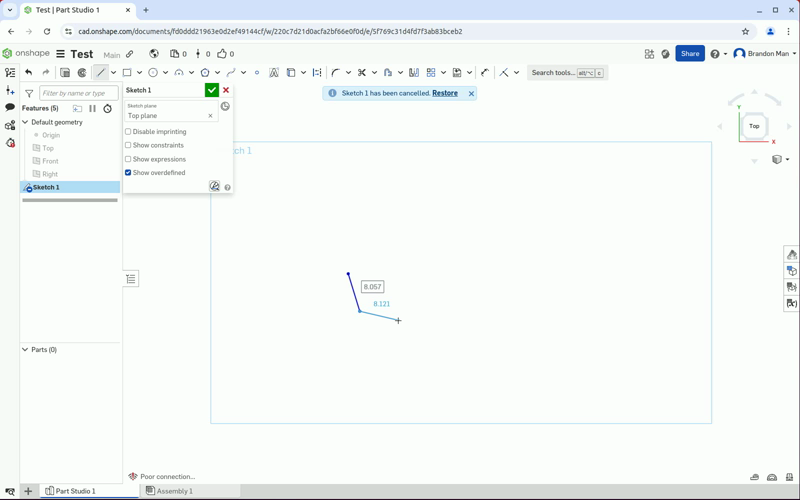
click(398, 320)
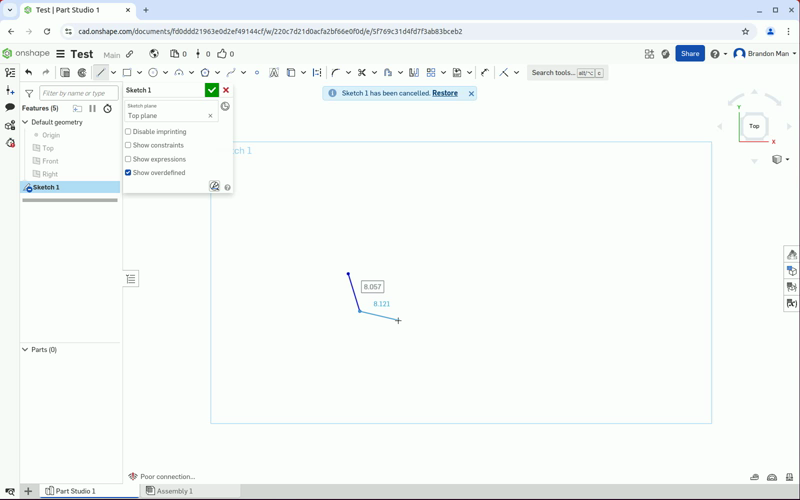
key_up(shift)
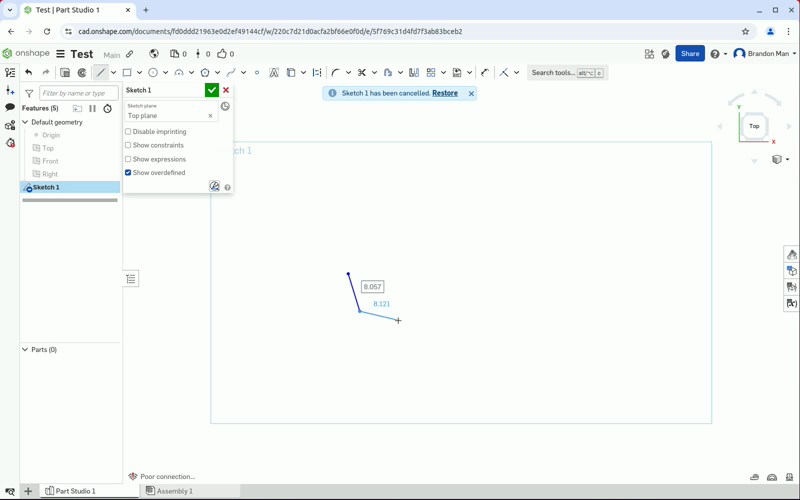
key_down(shift)
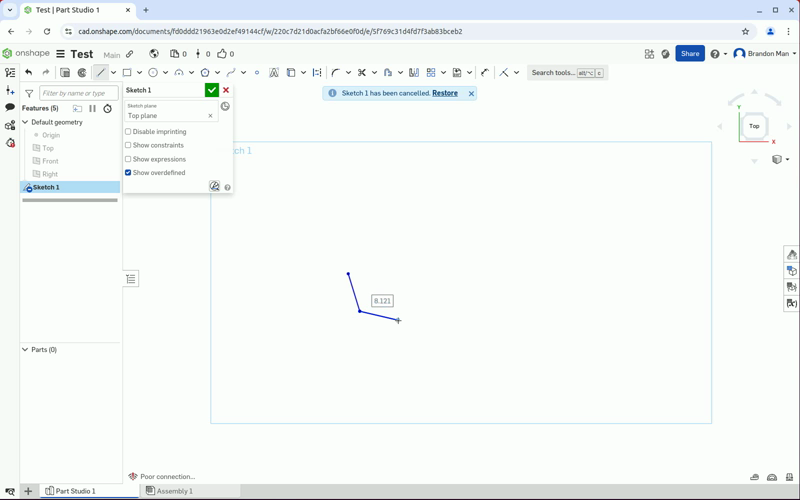
mouse_move(428, 320)
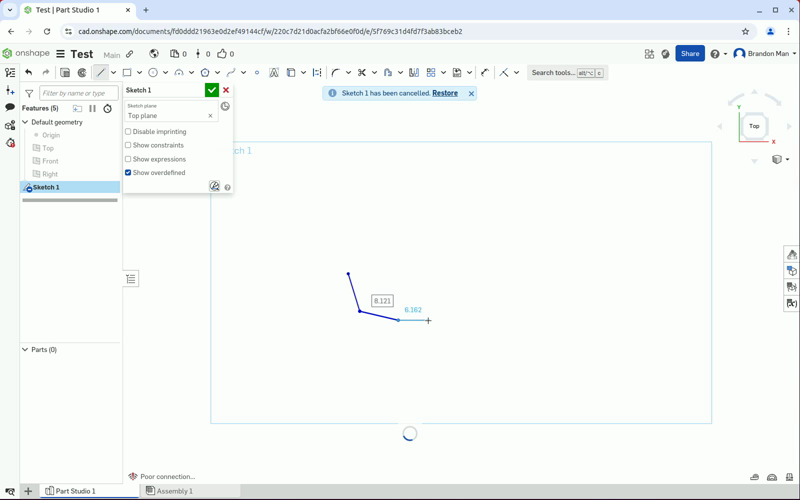
mouse_move(424, 291)
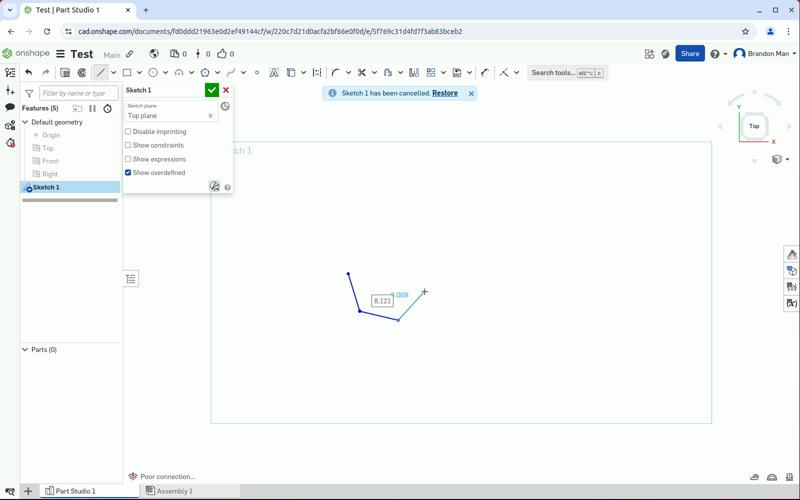
click(424, 291)
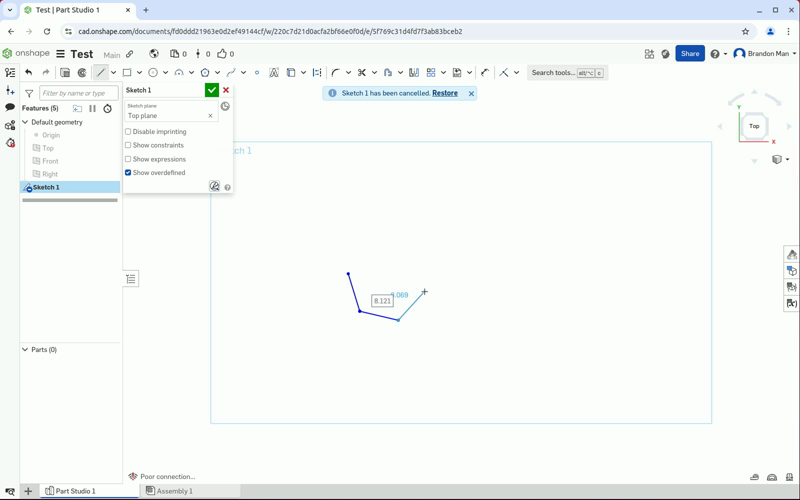
key_up(shift)
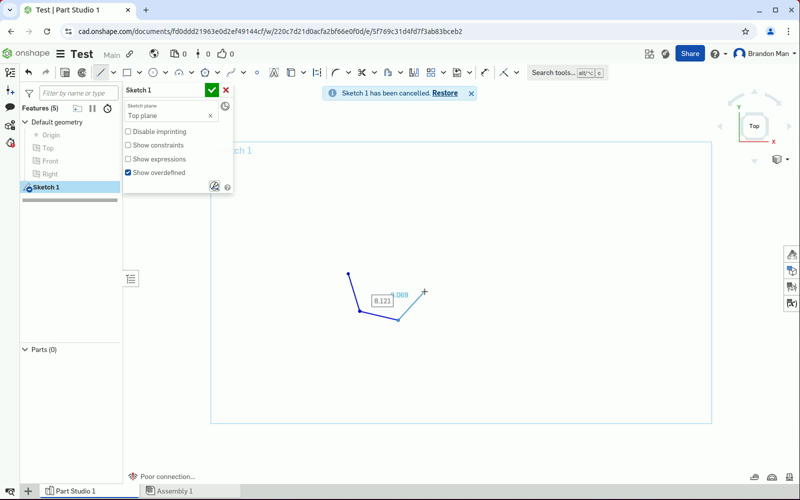
key_down(shift)
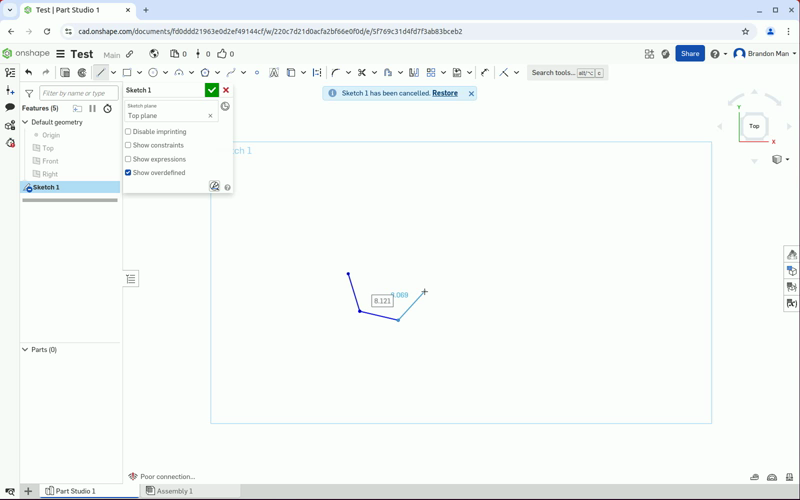
mouse_move(454, 291)
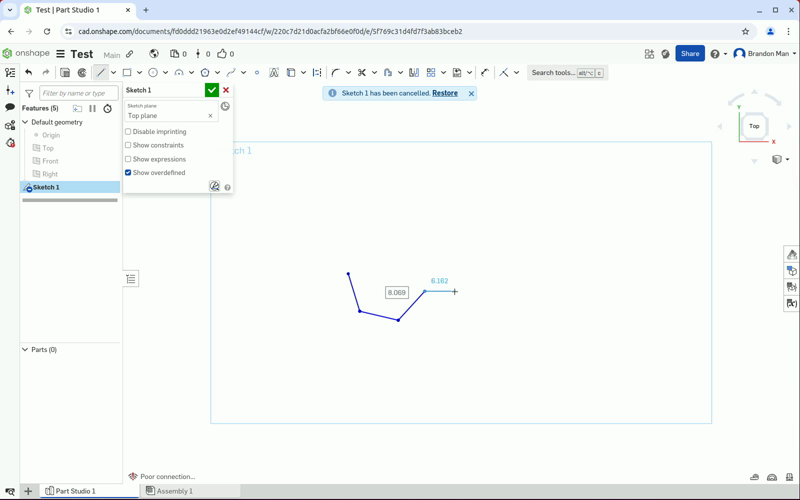
mouse_move(413, 253)
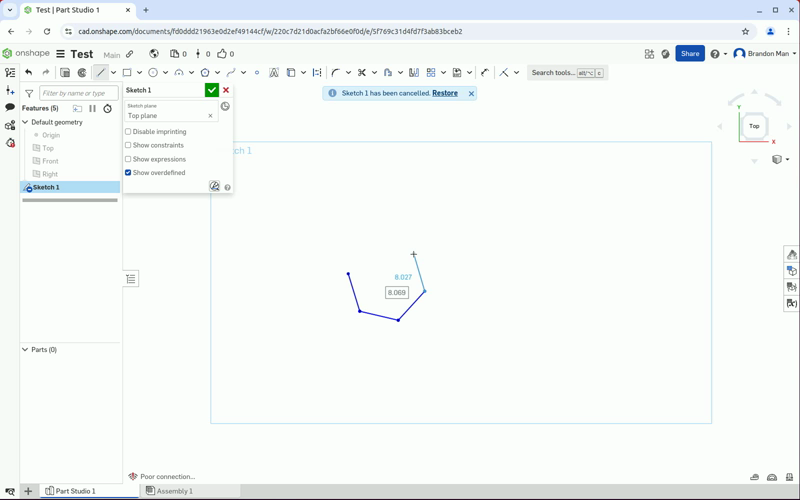
click(413, 253)
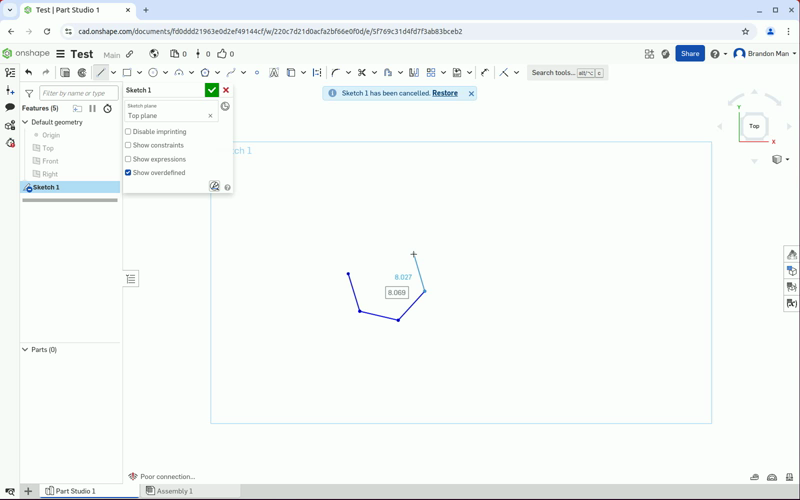
key_up(shift)
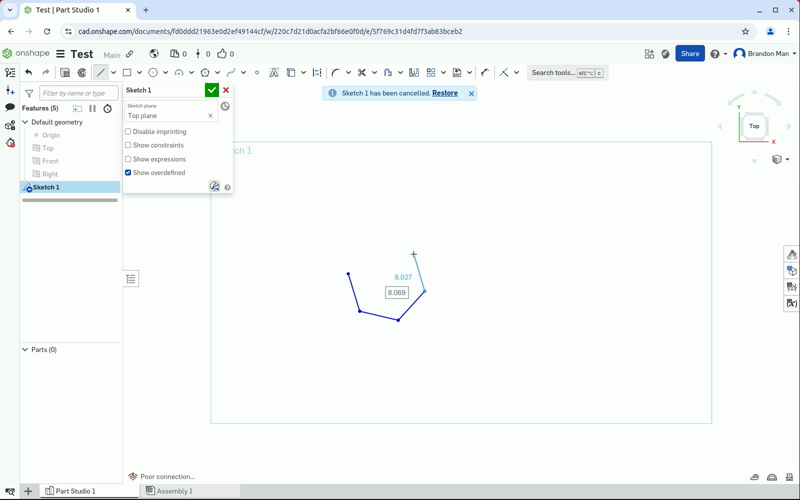
key_down(shift)
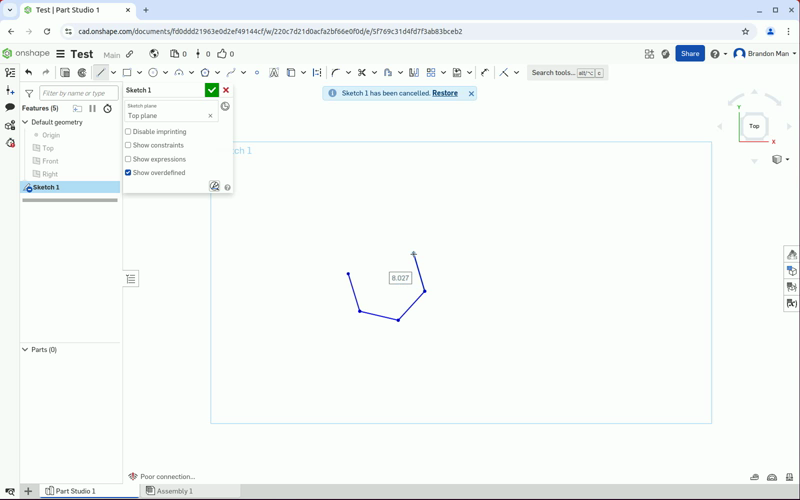
mouse_move(443, 253)
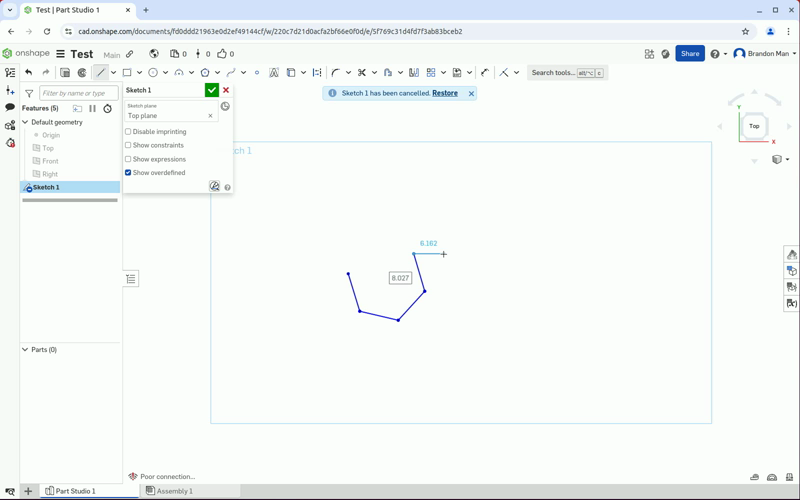
mouse_move(374, 244)
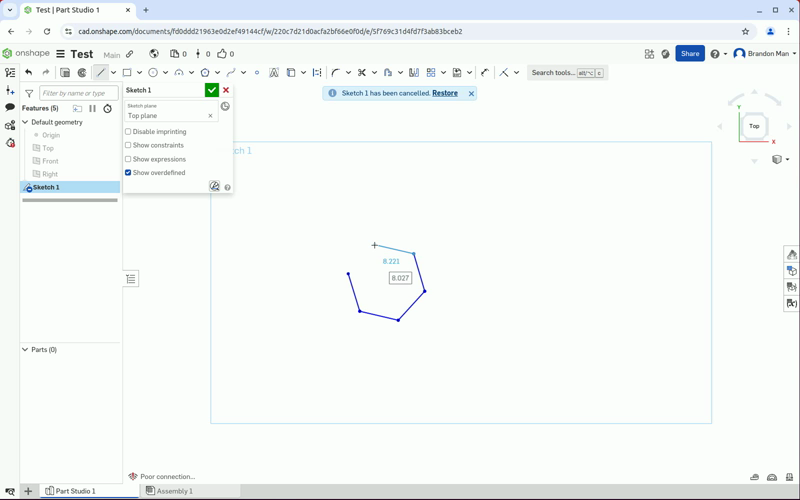
click(374, 244)
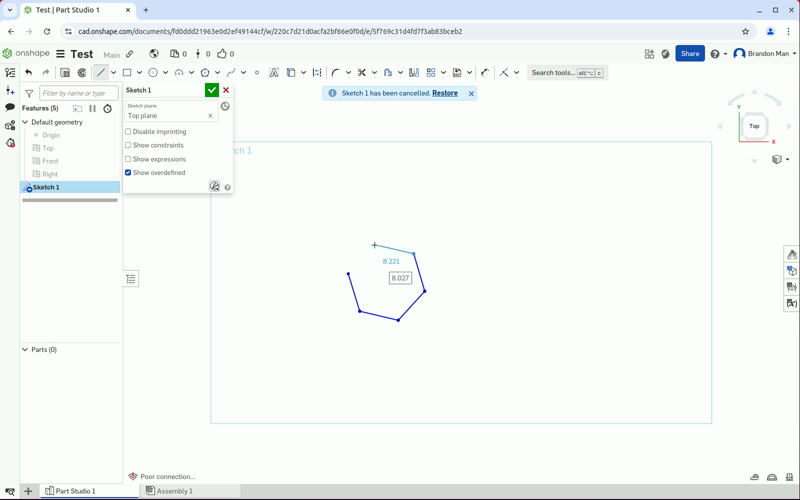
key_up(shift)
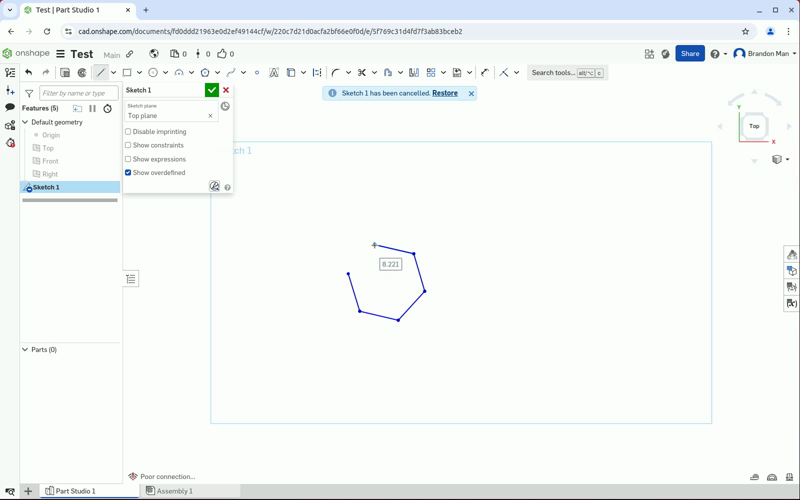
mouse_move(404, 244)
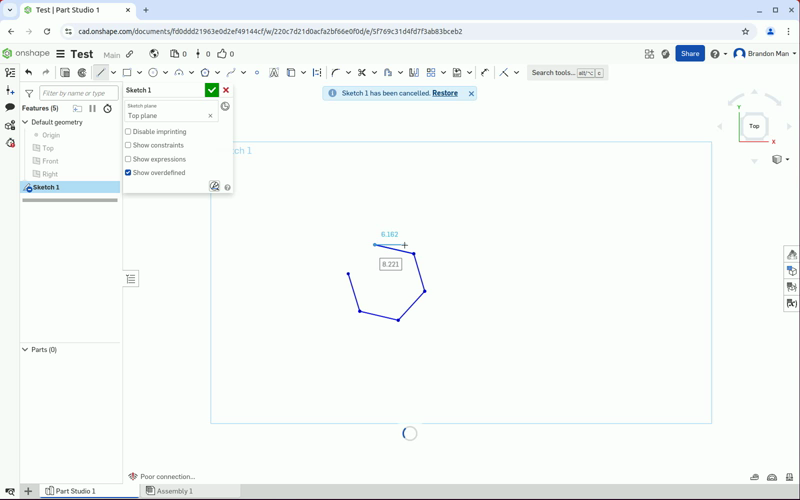
key_down(shift)
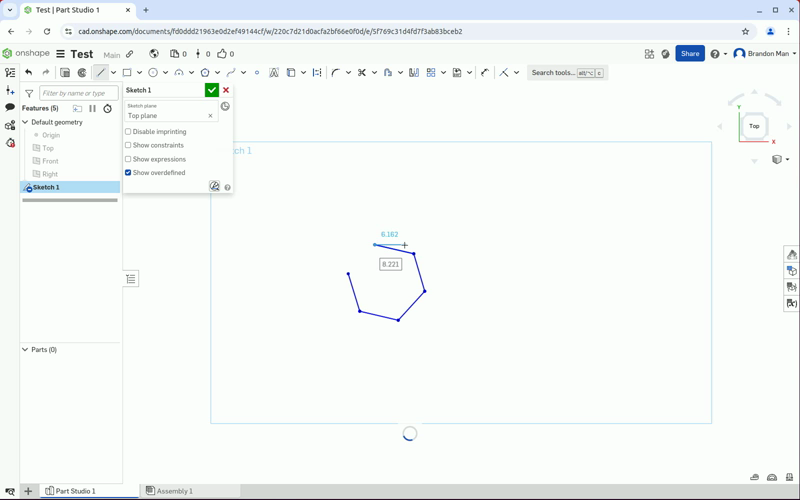
mouse_move(348, 273)
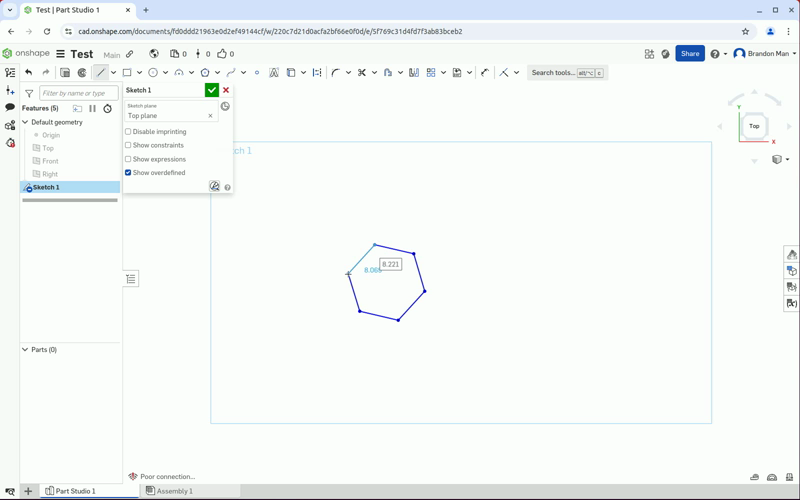
key_up(shift)
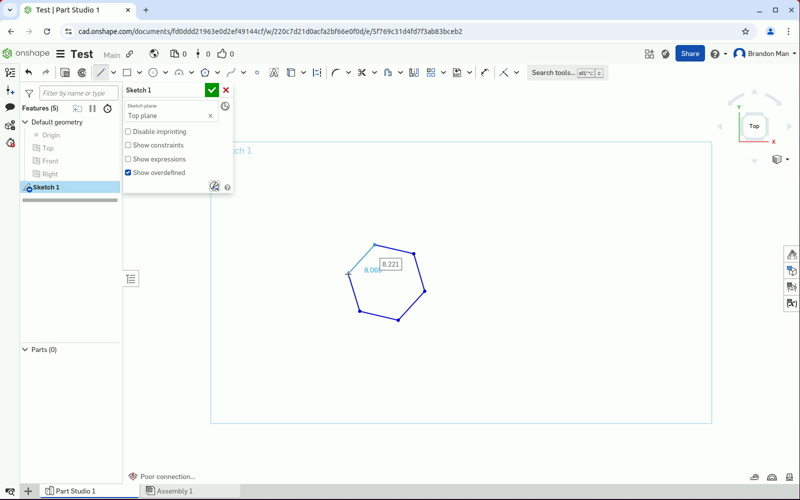
click(348, 273)
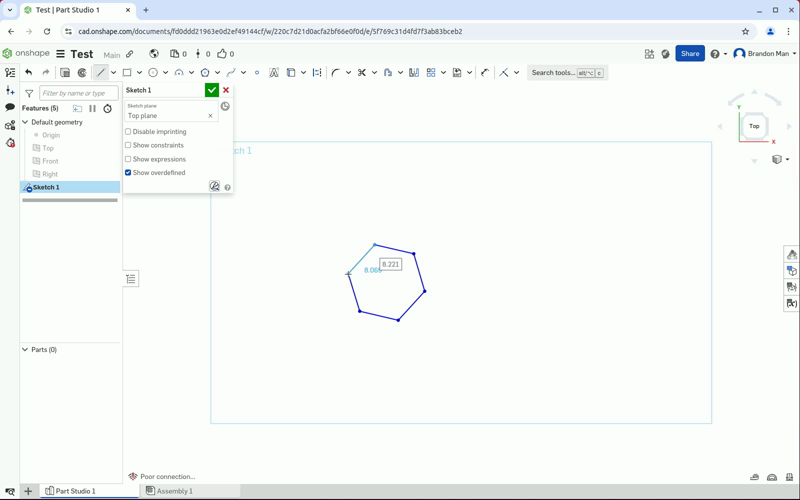
key(esc)
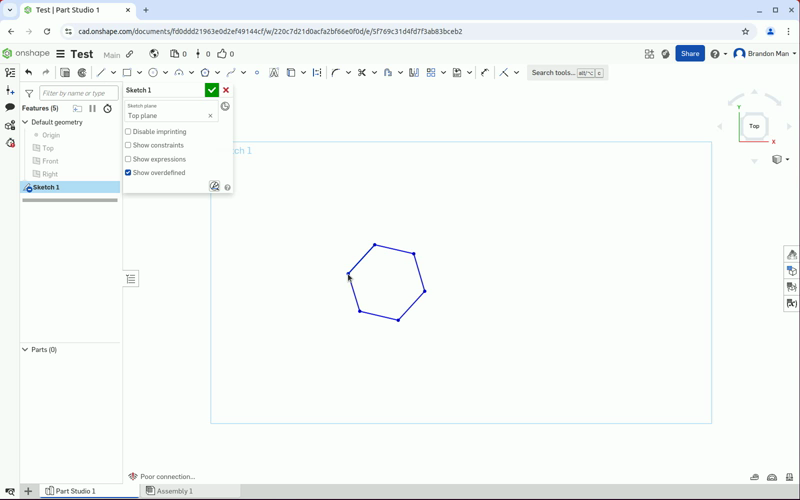
mouse_move(389, 254)
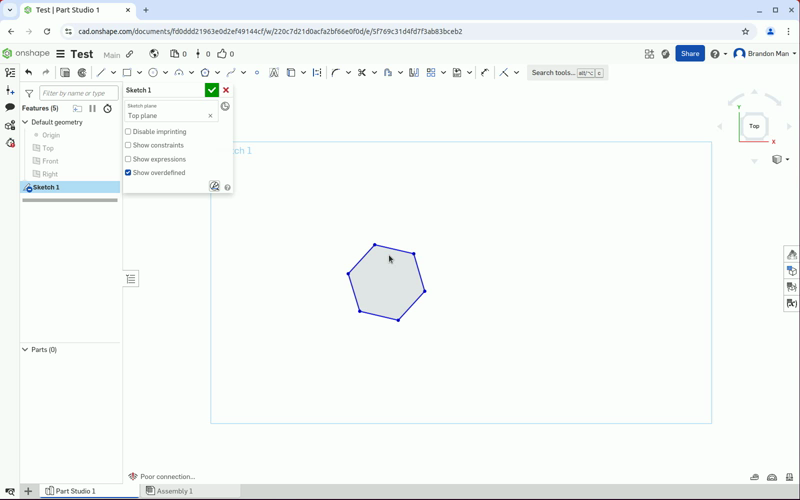
click(389, 254)
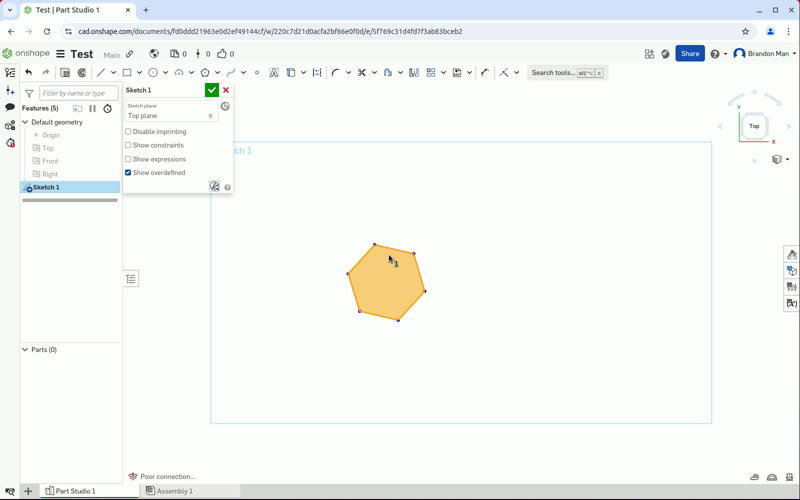
mouse_move(73, 352)
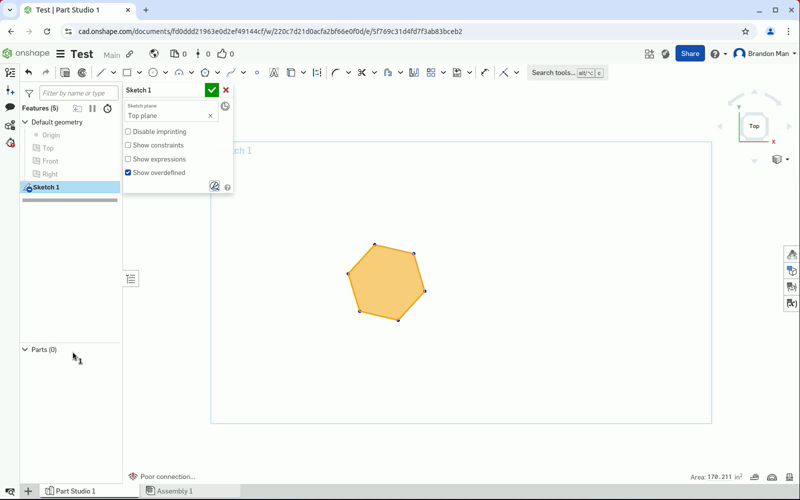
key(shift+y)
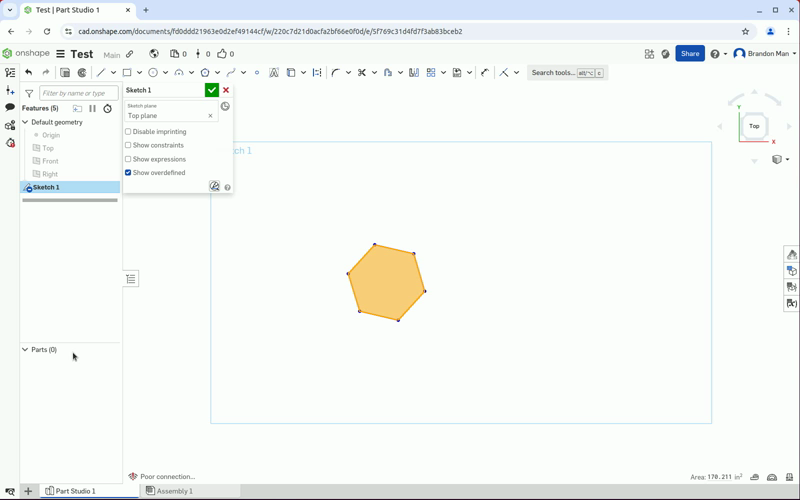
key(shift+e)
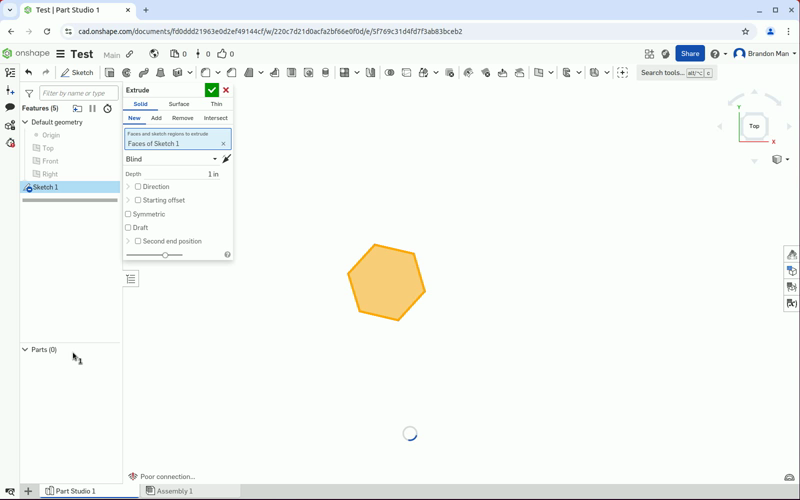
mouse_move(143, 106)
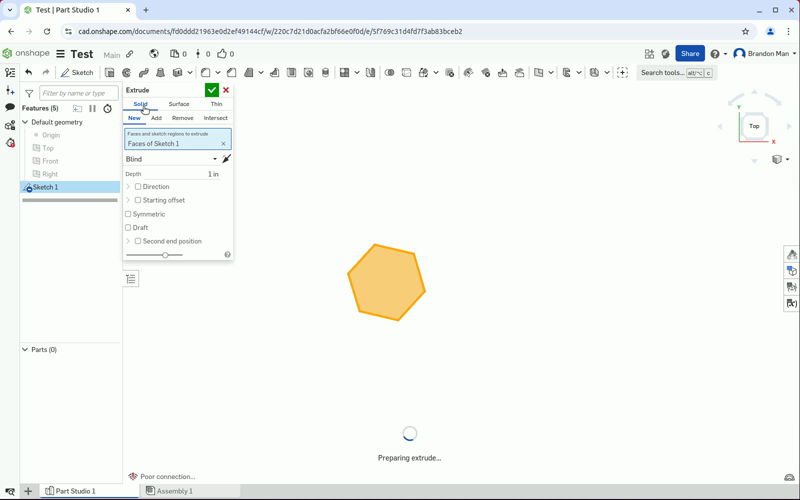
click(143, 106)
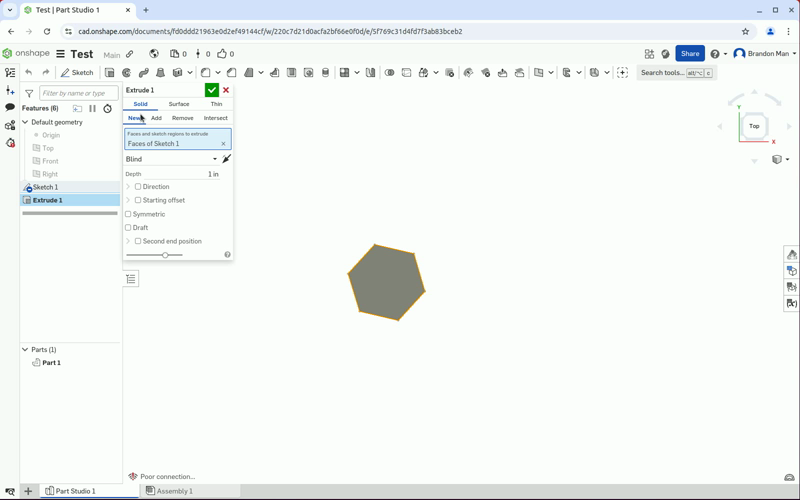
mouse_move(137, 120)
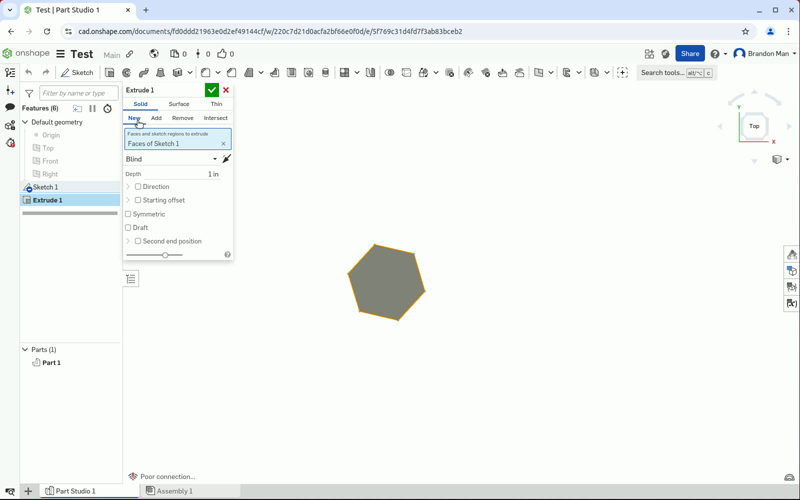
click(137, 120)
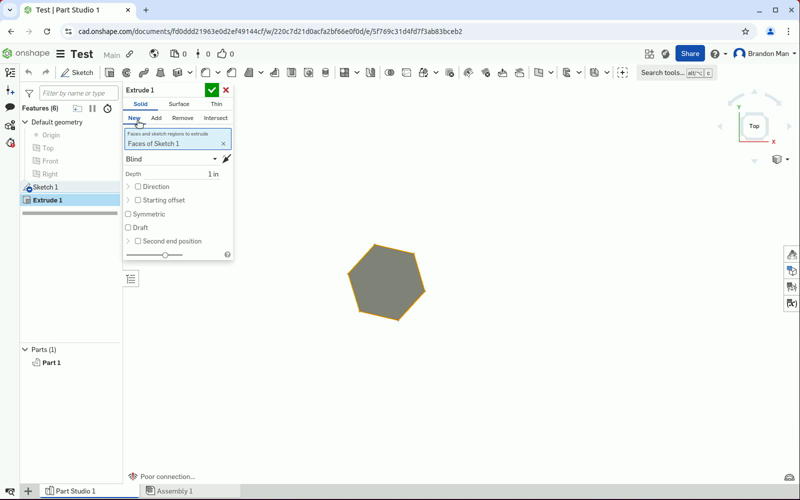
key(tab, 4)
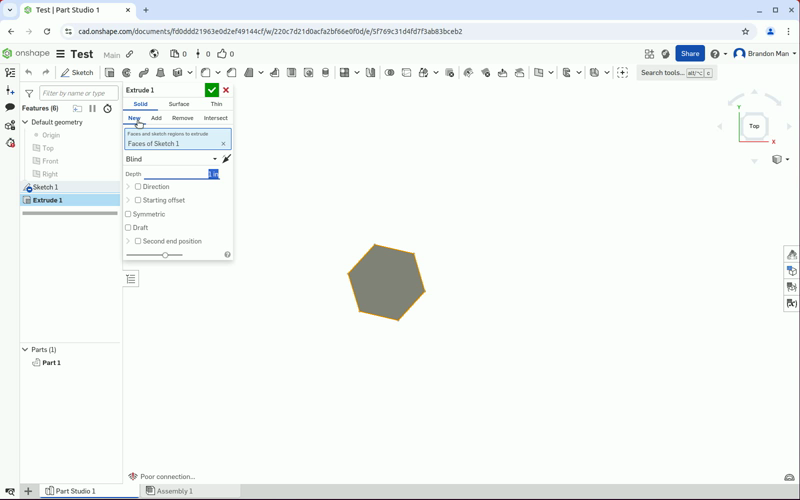
text(16.85)
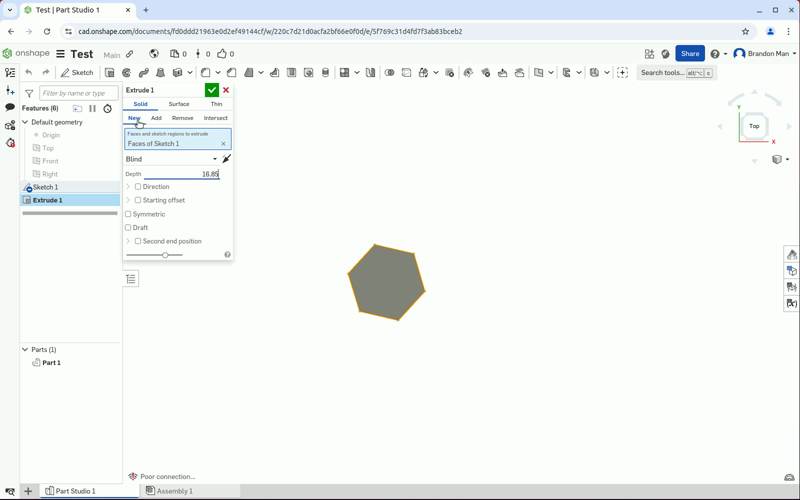
key(enter)
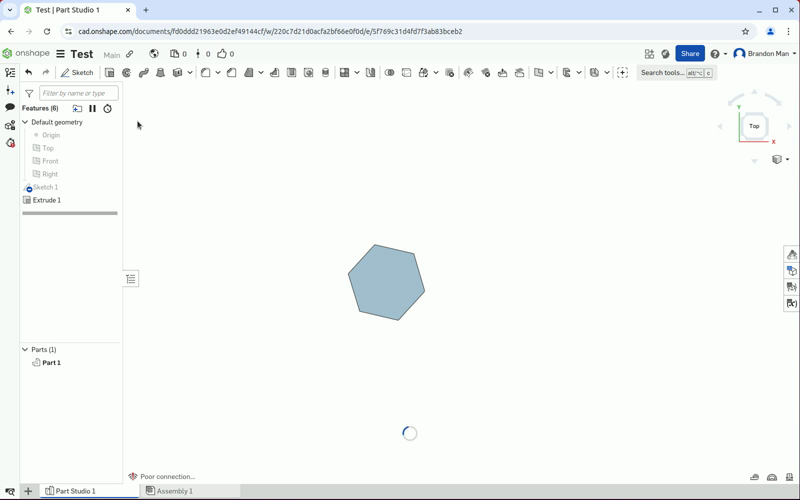
key(shift+h)
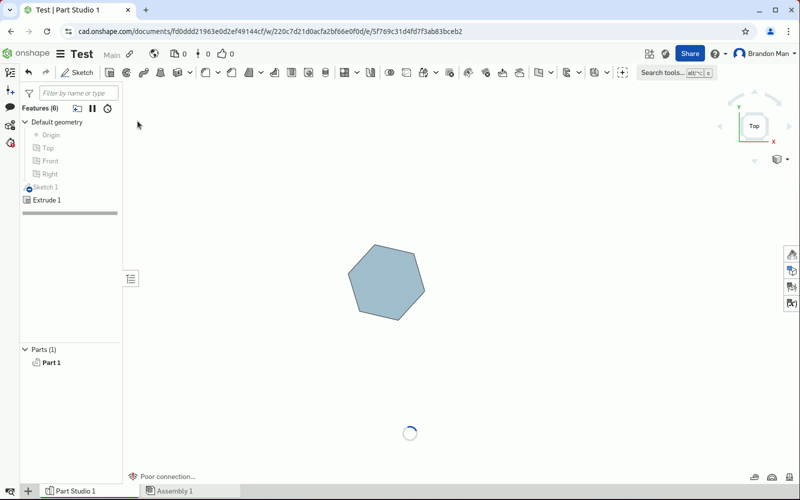
key(shift+h)
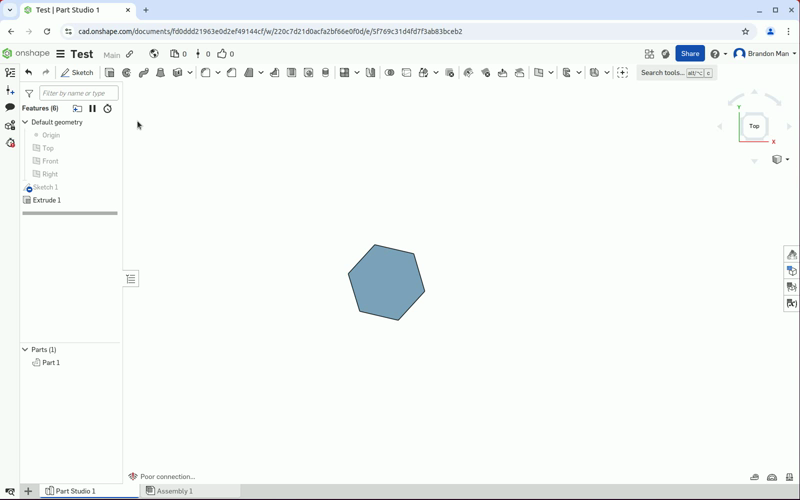
mouse_move(73, 189)
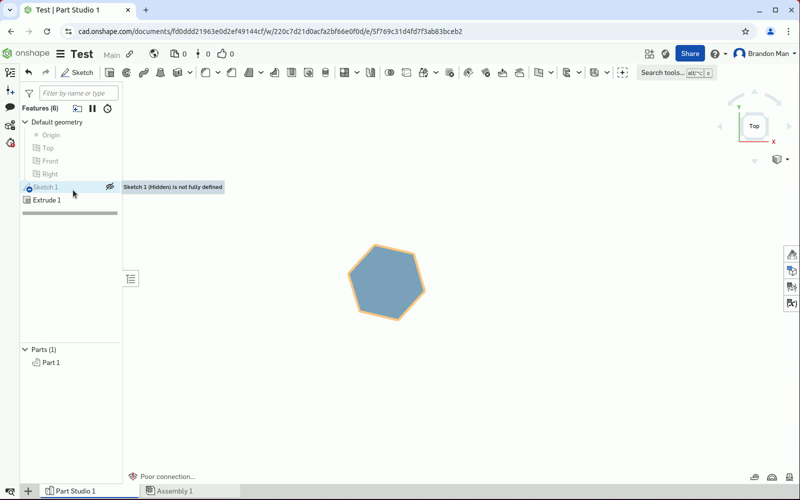
click(73, 189)
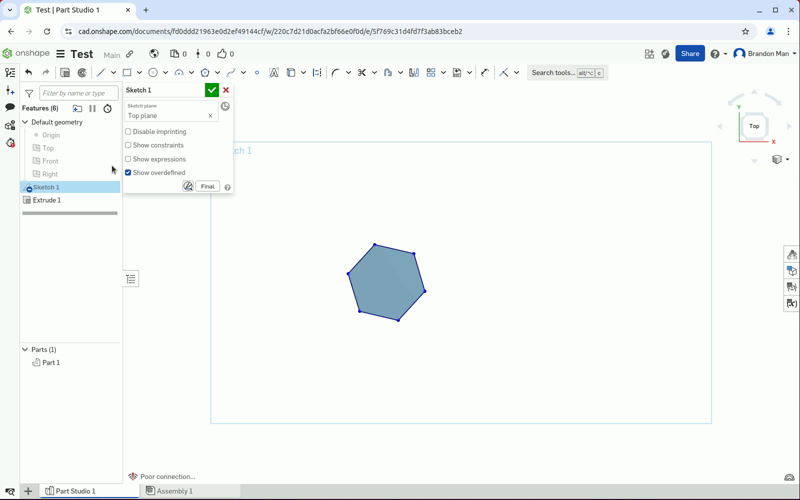
mouse_move(229, 92)
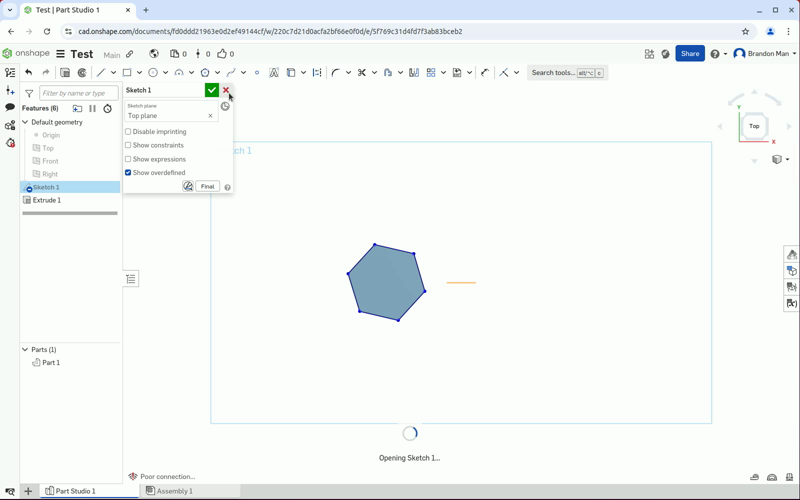
click(229, 92)
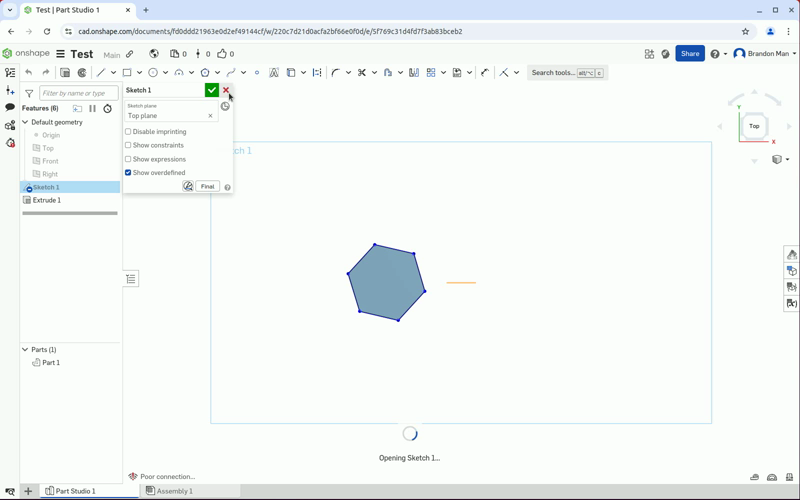
key(shift+s)
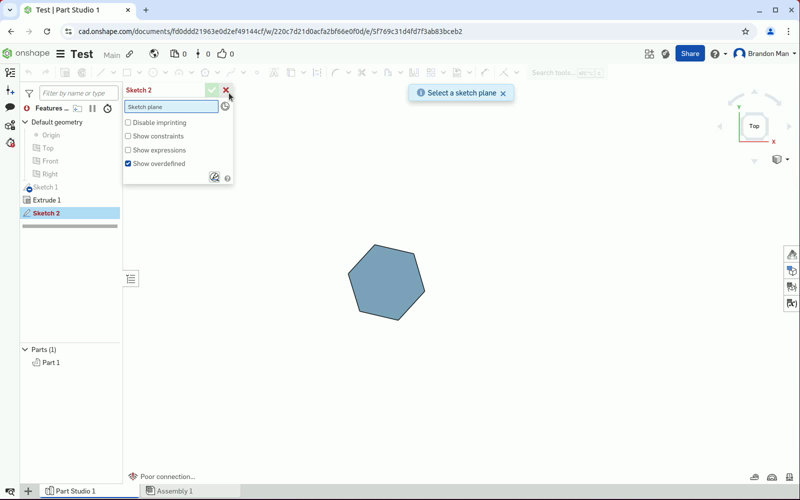
mouse_move(73, 150)
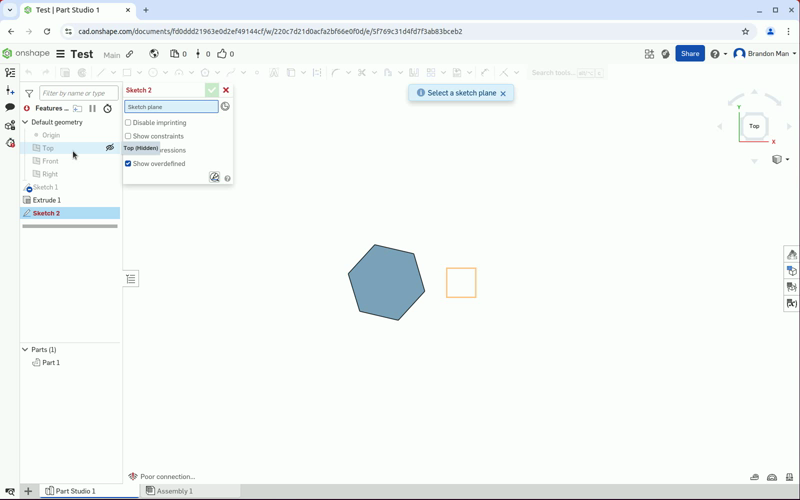
click(73, 150)
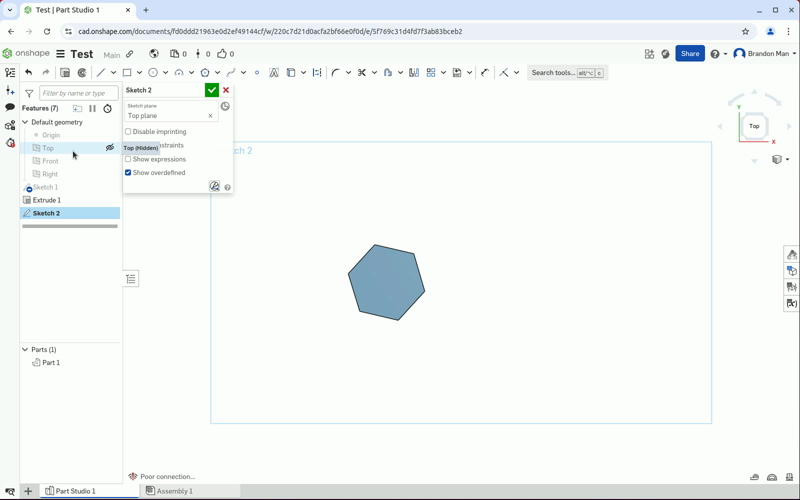
mouse_move(73, 352)
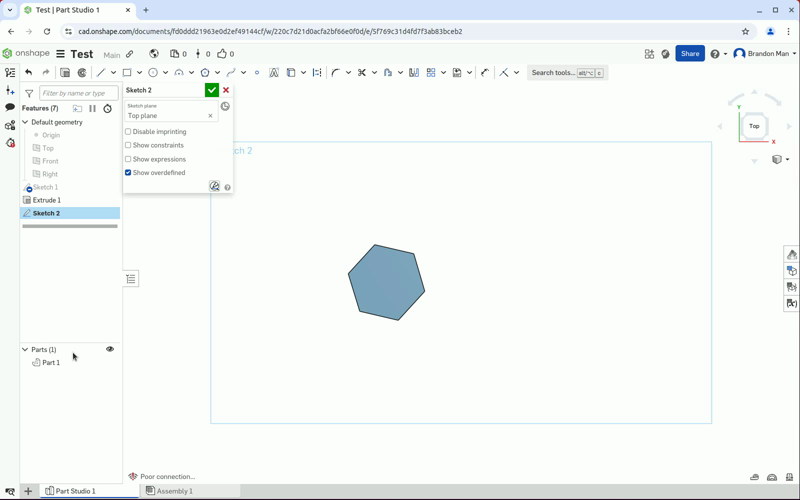
key(y)
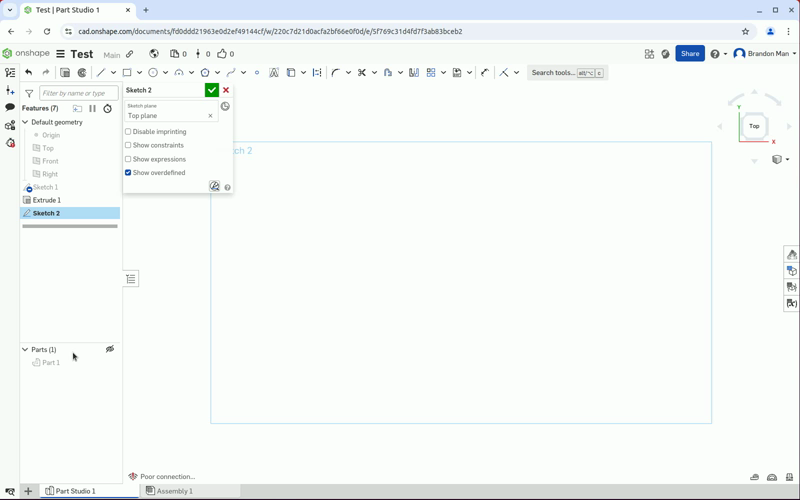
key(l)
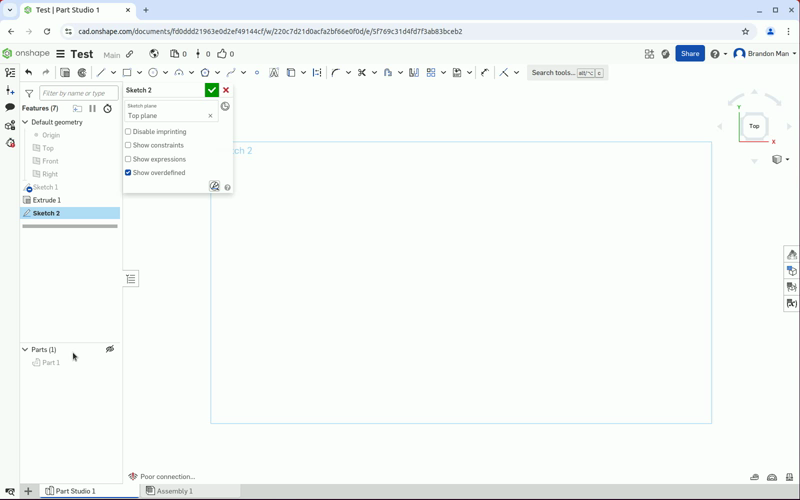
key_down(shift)
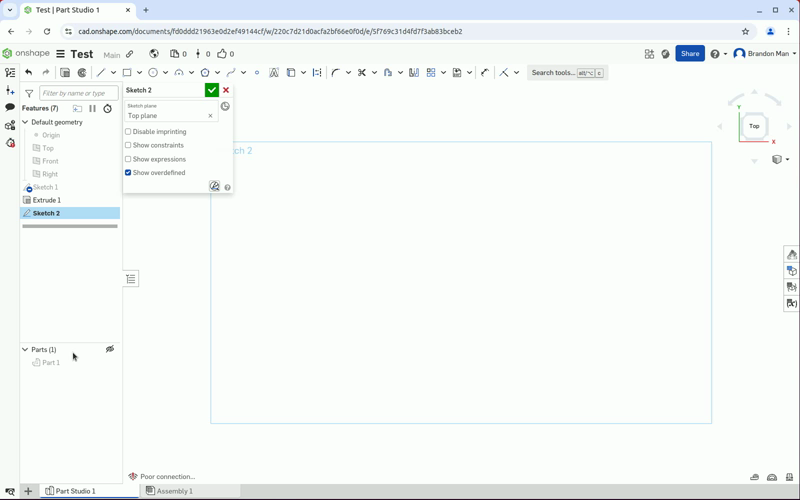
mouse_move(497, 292)
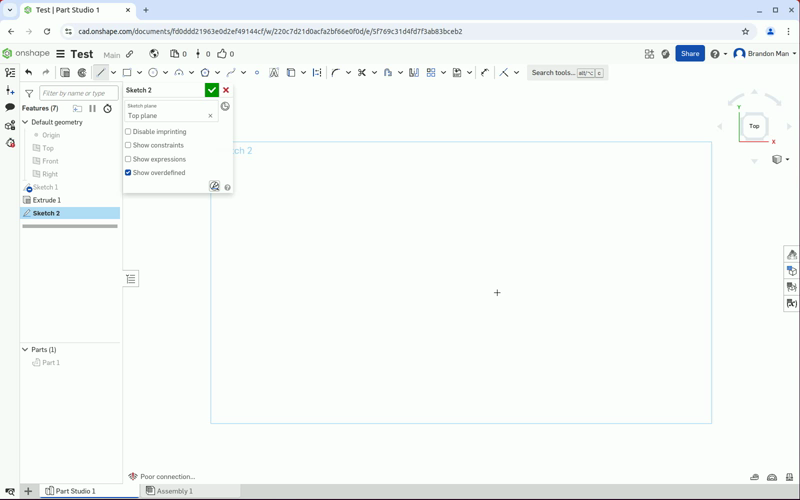
click(497, 292)
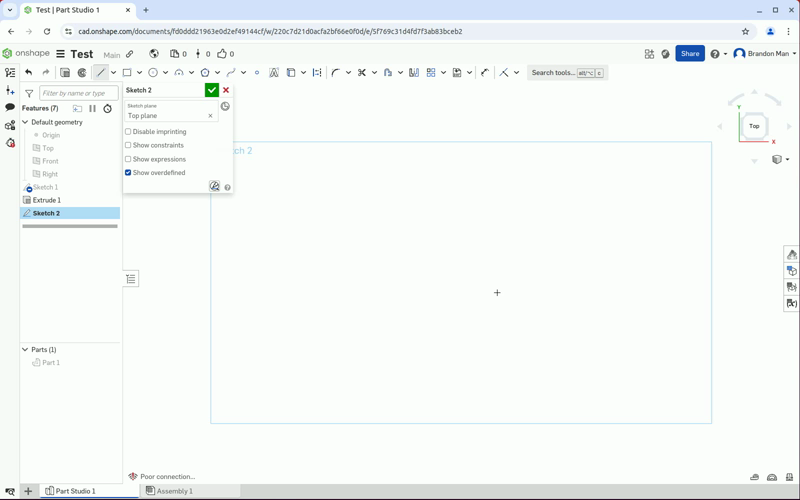
key_up(shift)
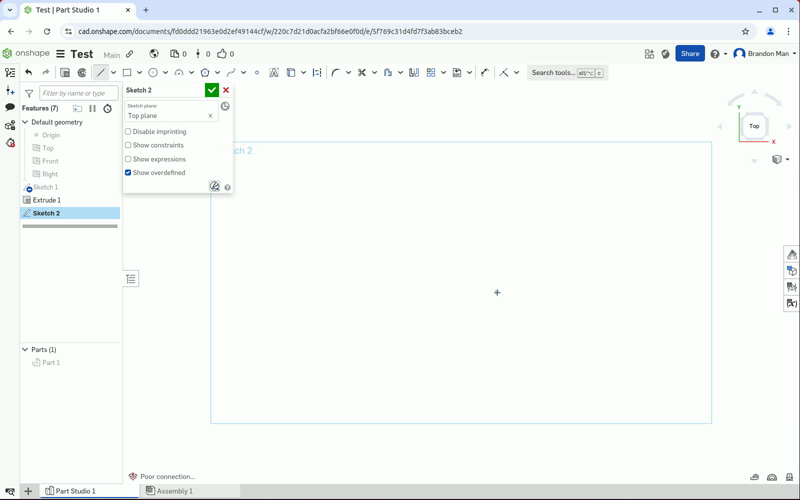
key_down(shift)
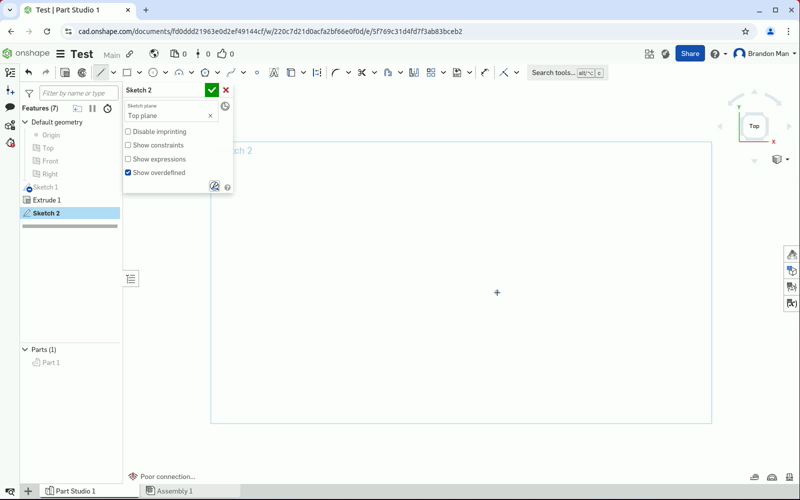
mouse_move(527, 292)
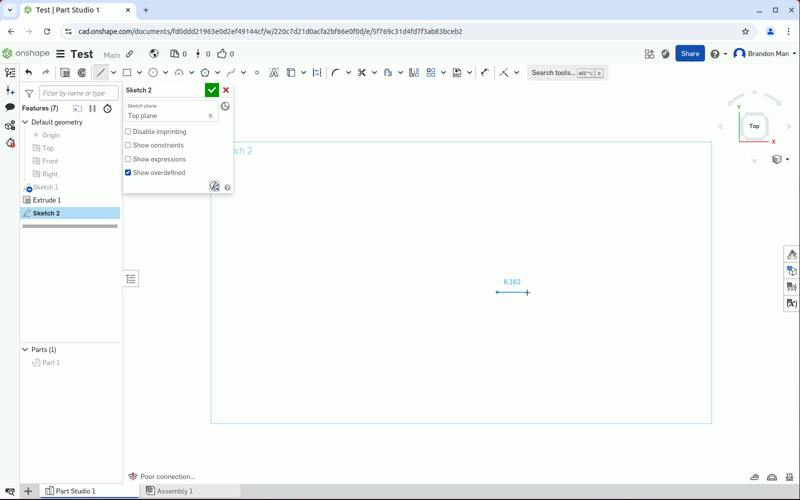
mouse_move(523, 321)
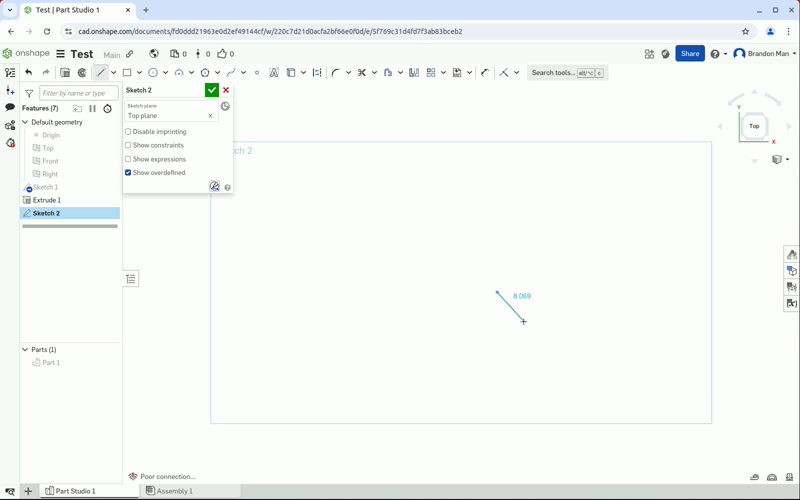
click(523, 321)
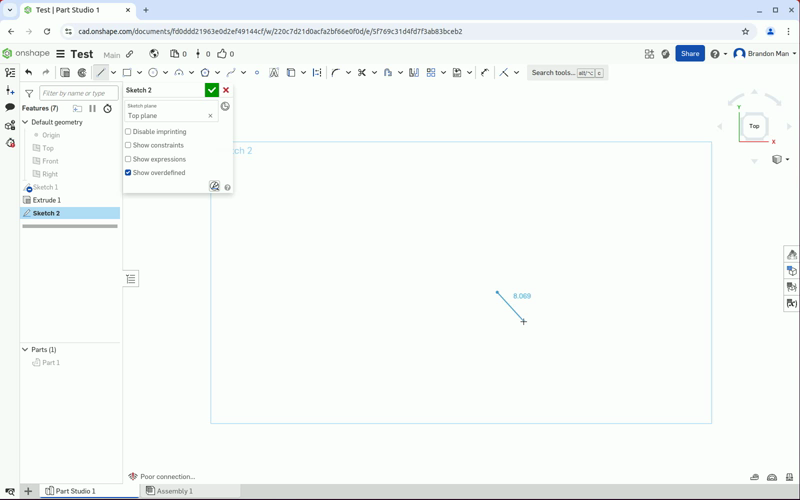
key_up(shift)
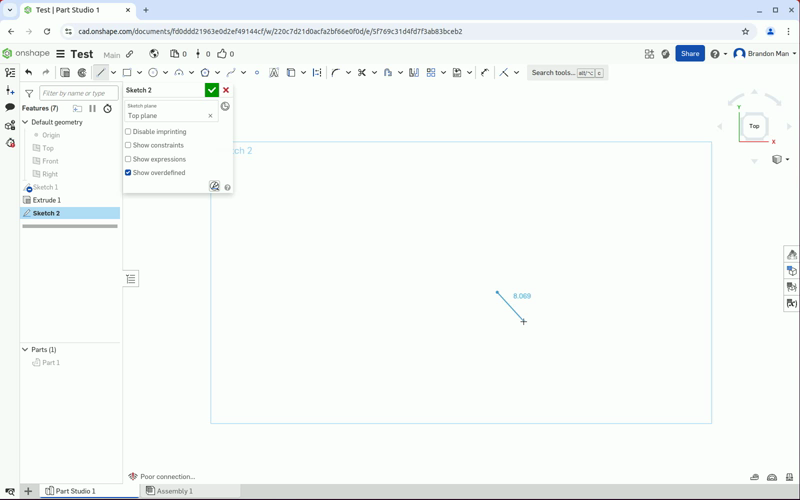
key_down(shift)
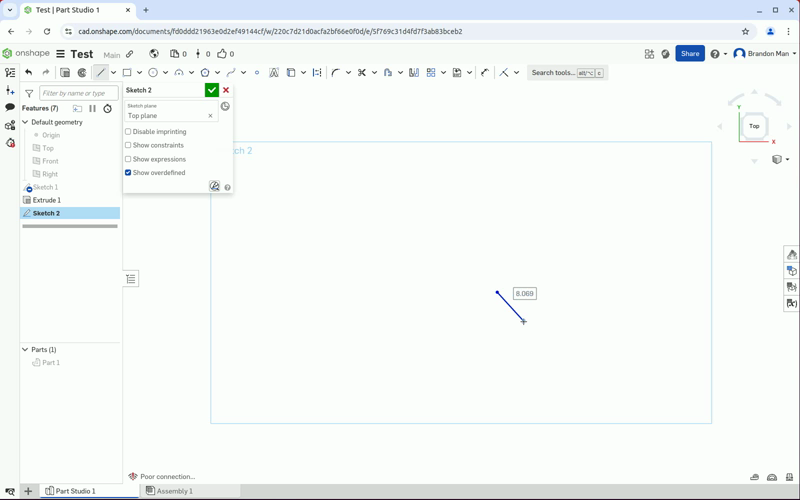
mouse_move(553, 321)
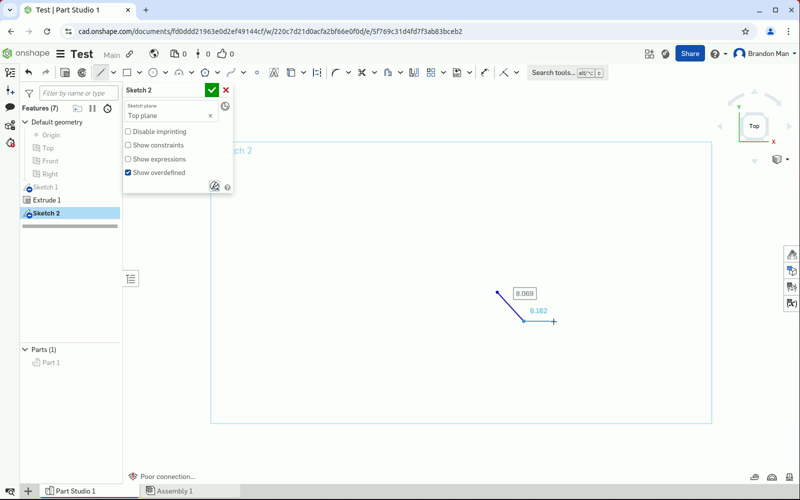
mouse_move(562, 312)
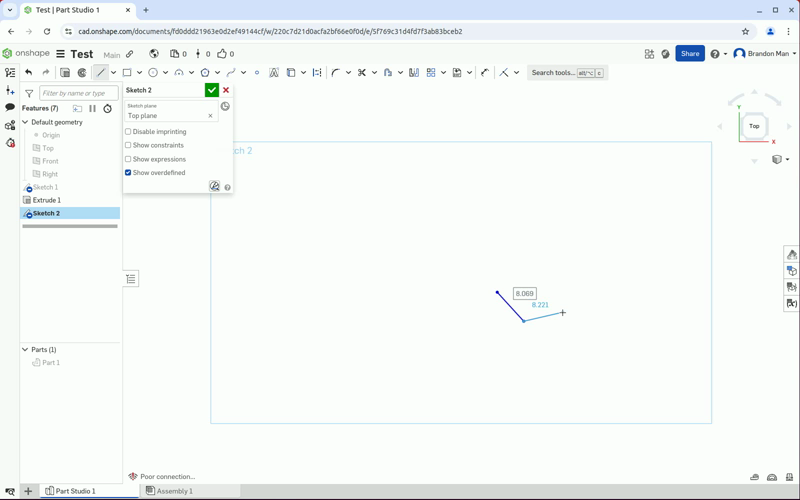
click(562, 312)
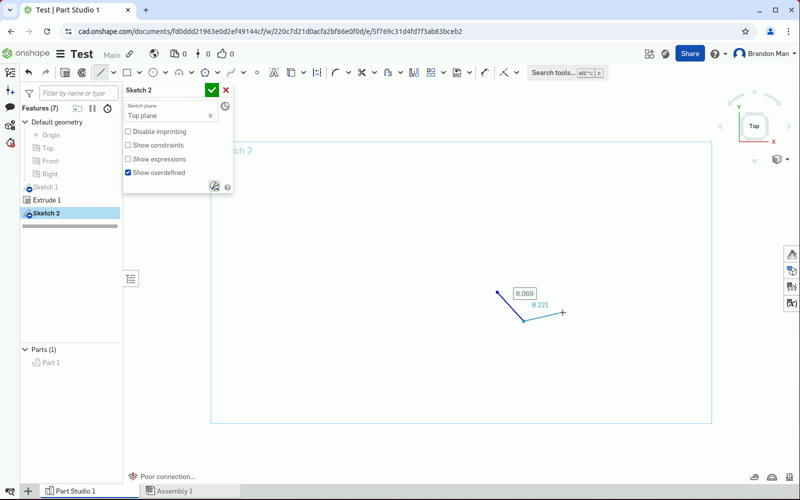
key_up(shift)
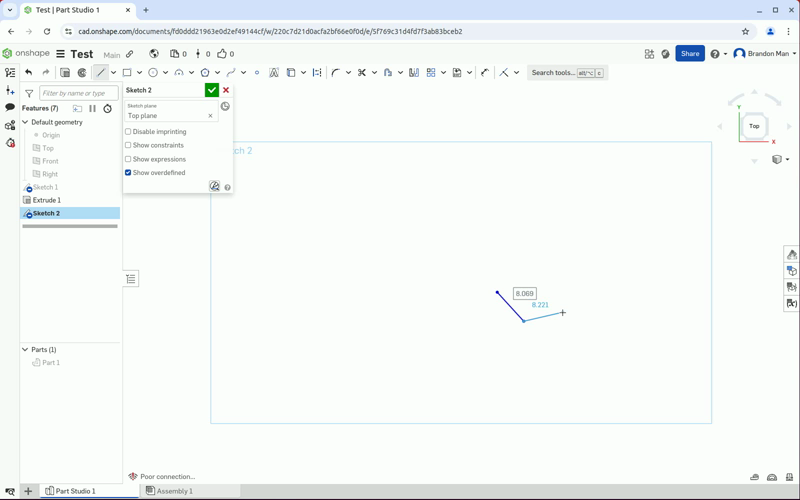
key_down(shift)
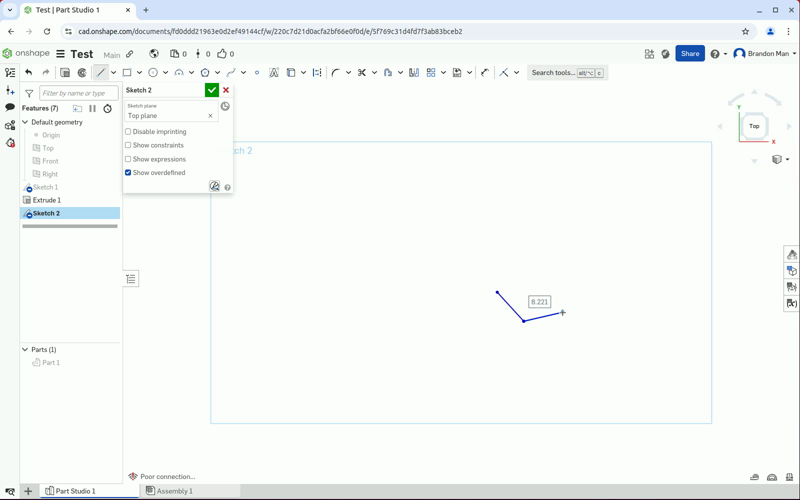
mouse_move(589, 312)
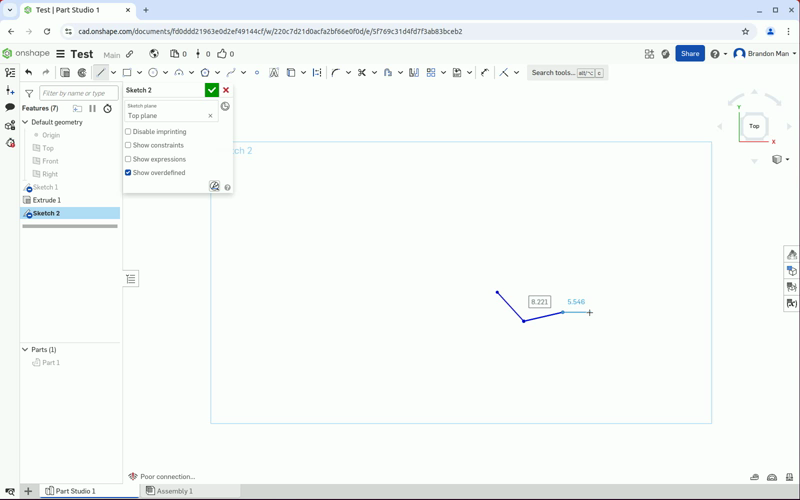
mouse_move(573, 274)
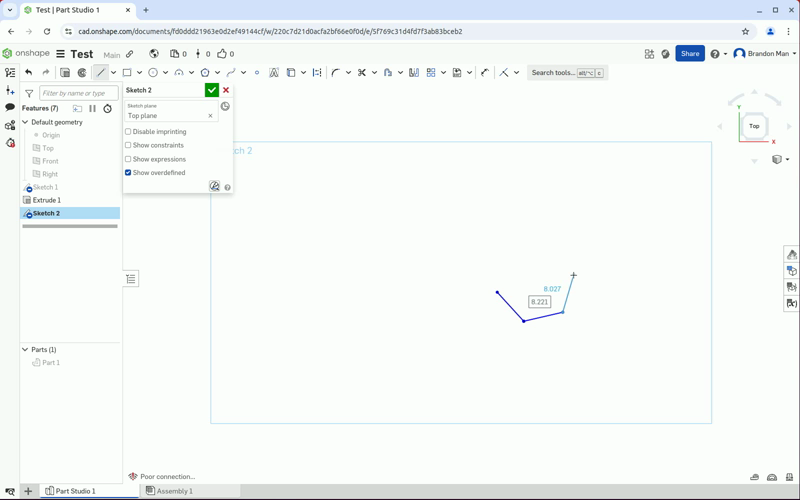
click(573, 274)
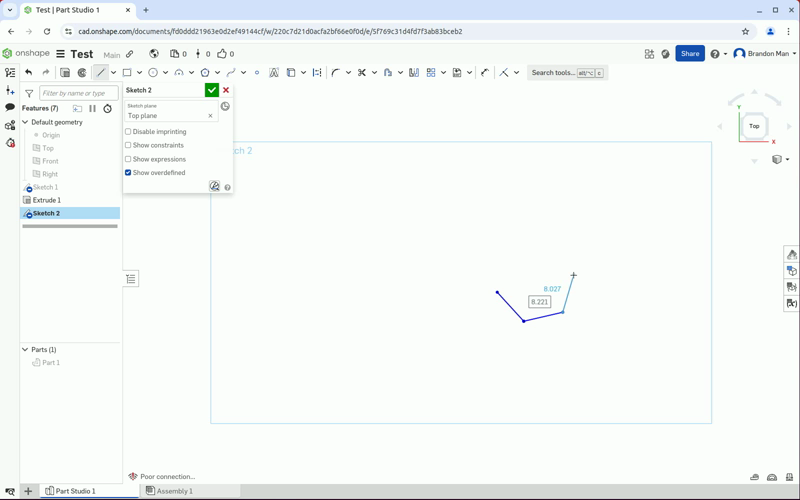
key_up(shift)
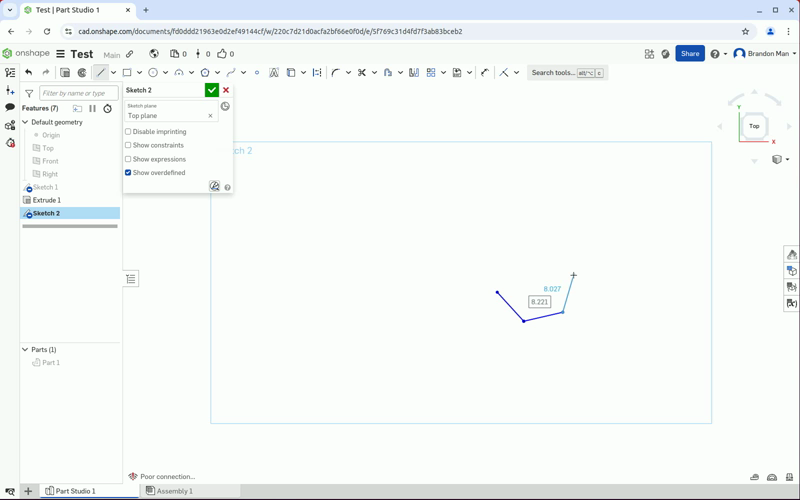
key_down(shift)
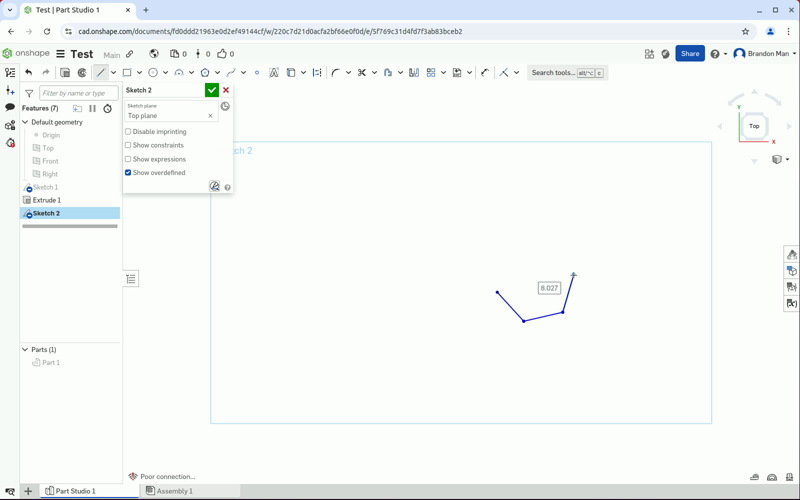
mouse_move(589, 274)
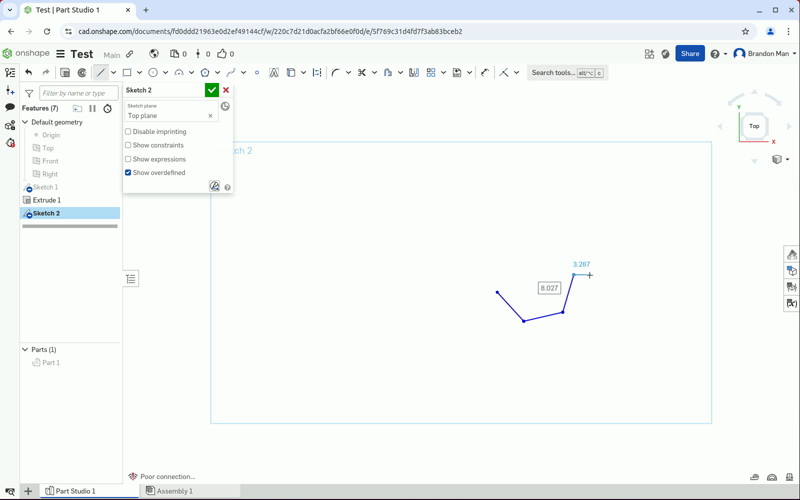
mouse_move(547, 245)
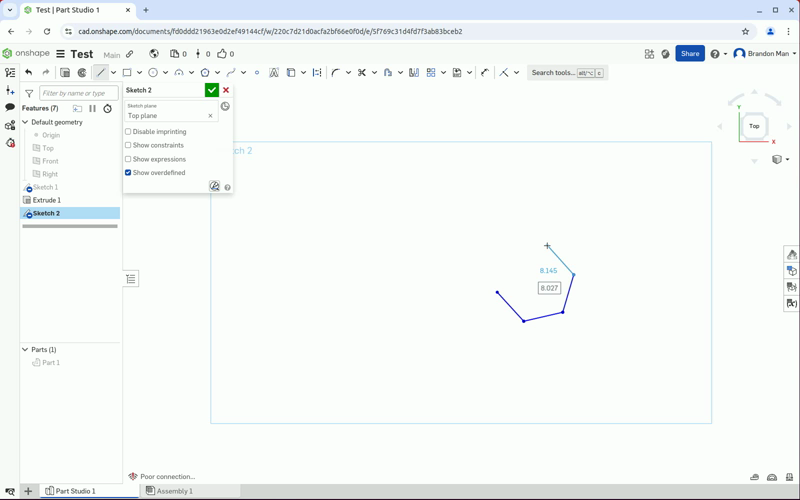
click(547, 245)
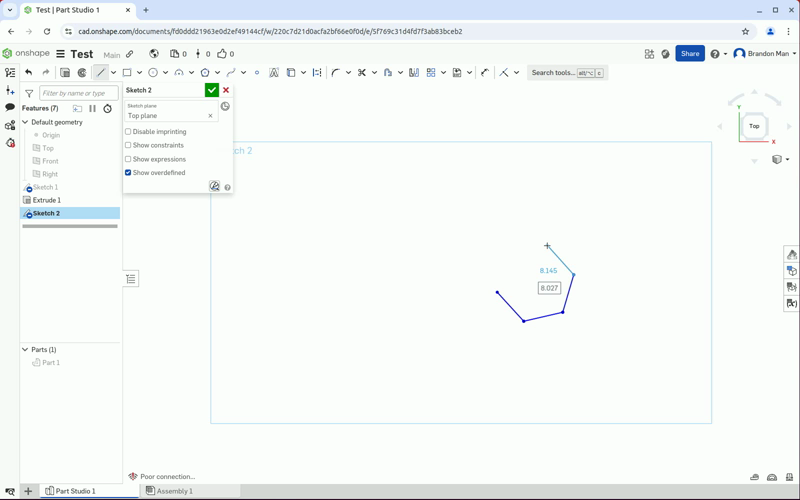
key_up(shift)
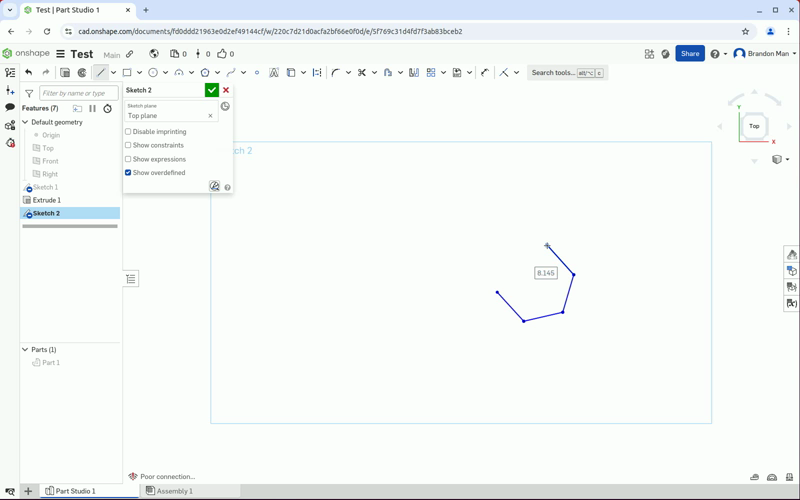
key_down(shift)
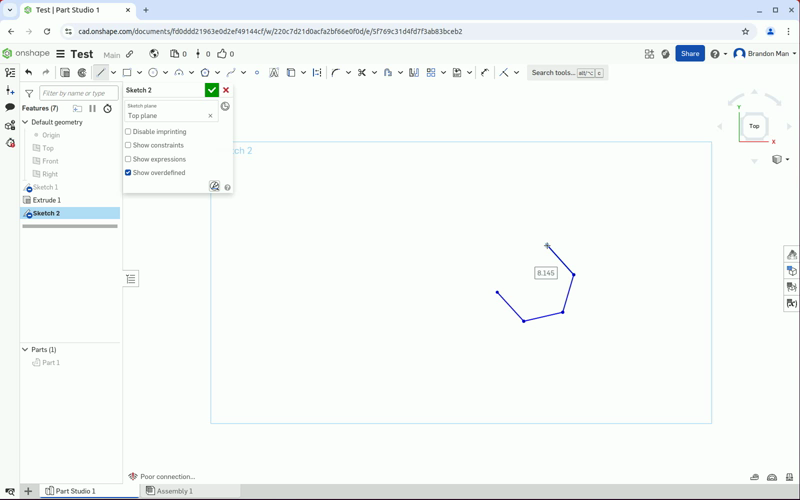
mouse_move(577, 245)
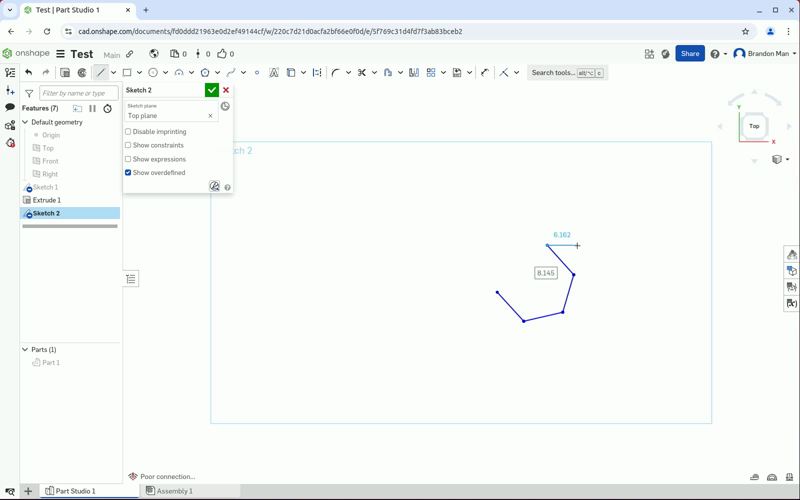
mouse_move(508, 254)
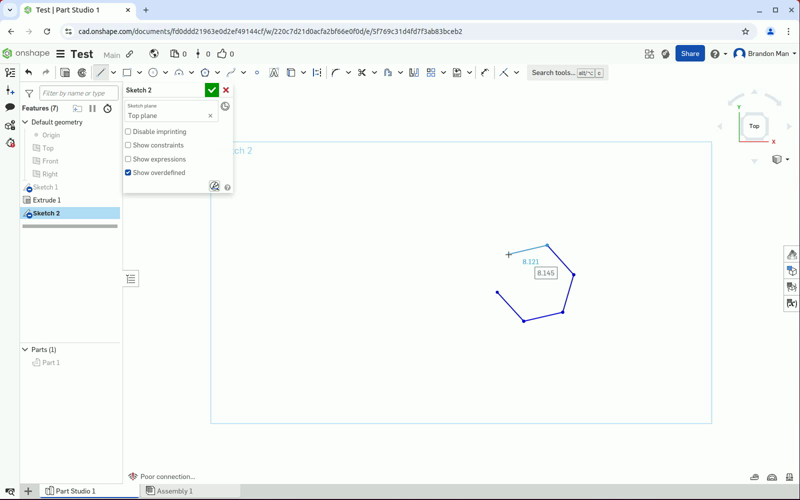
click(508, 254)
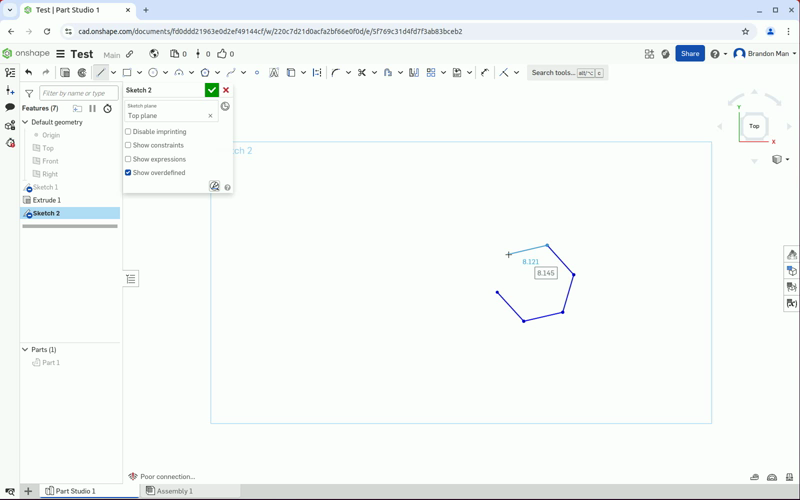
key_up(shift)
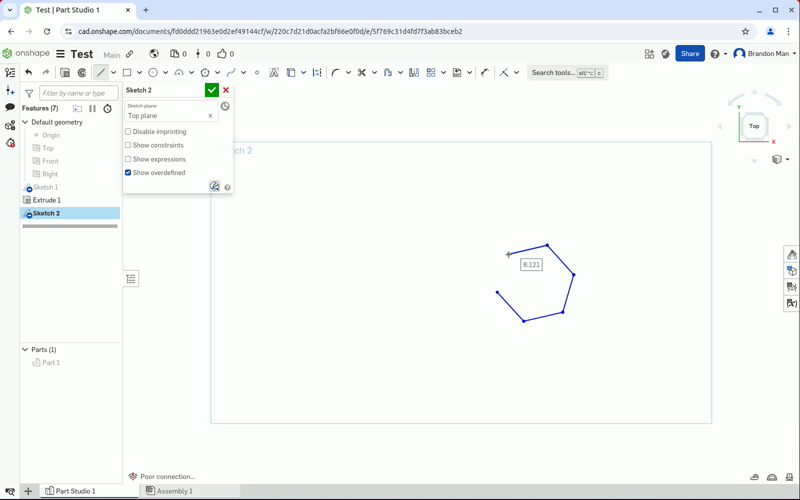
mouse_move(538, 254)
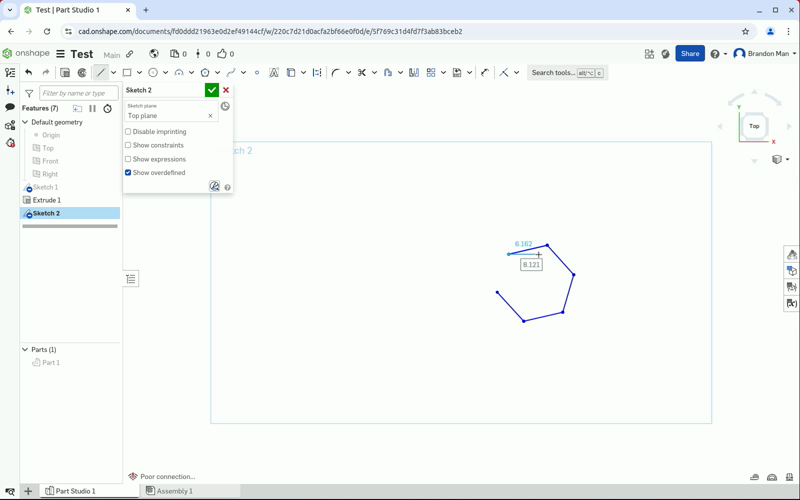
key_down(shift)
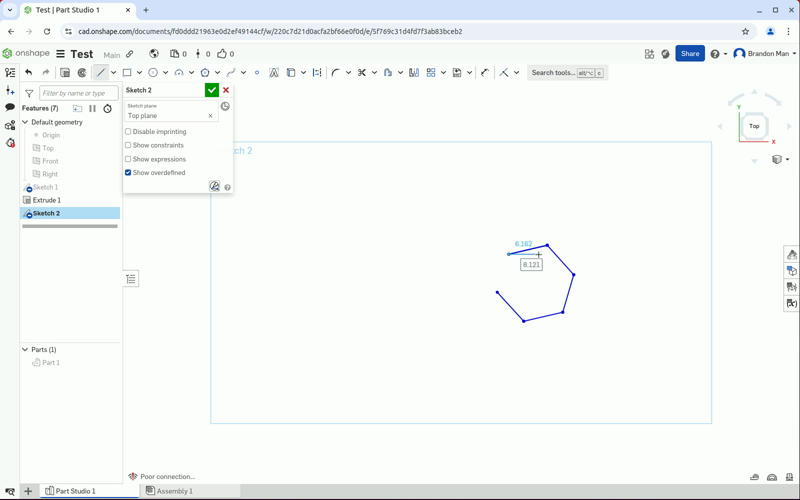
mouse_move(497, 292)
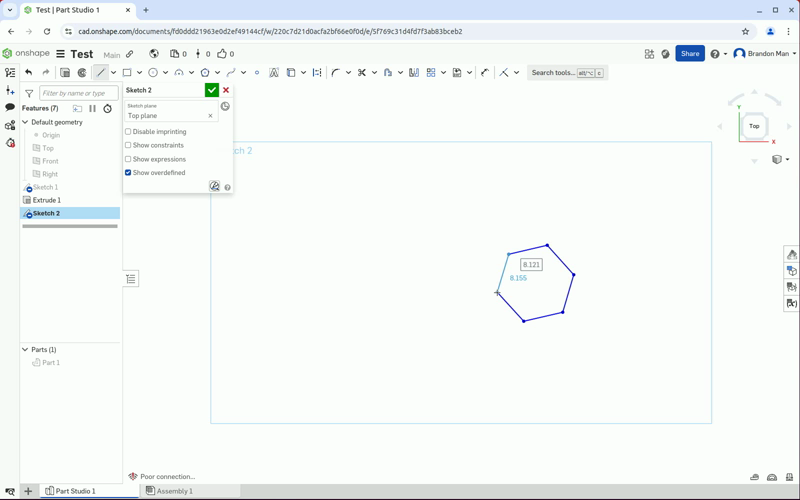
key_up(shift)
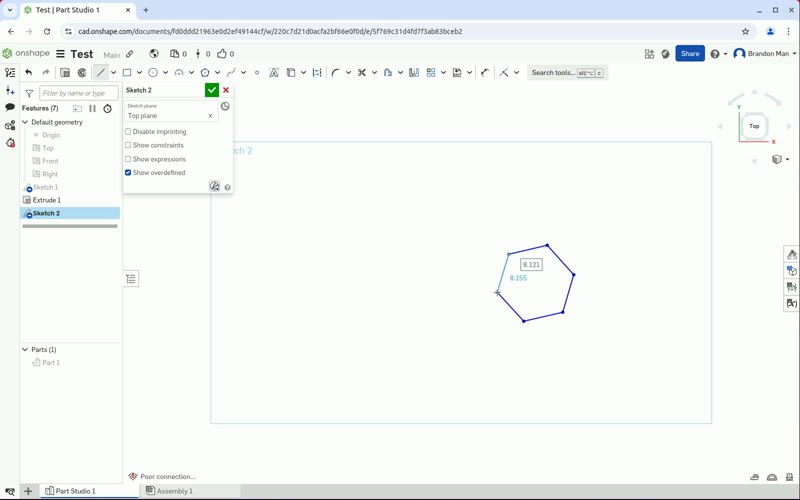
click(497, 292)
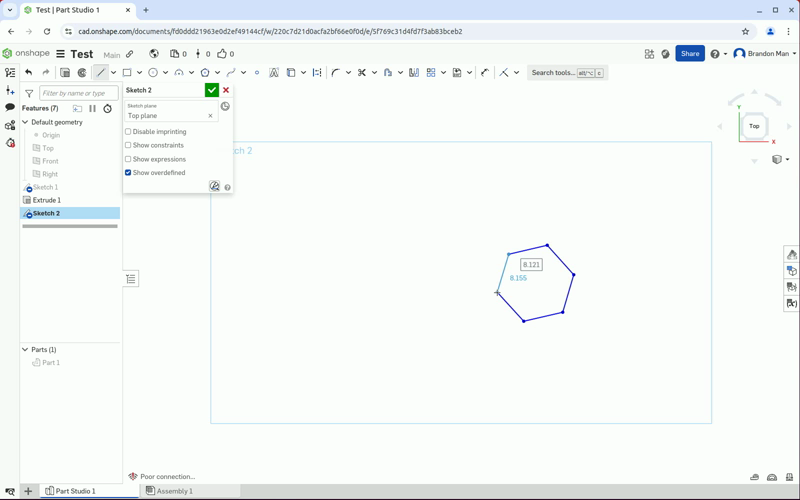
key(esc)
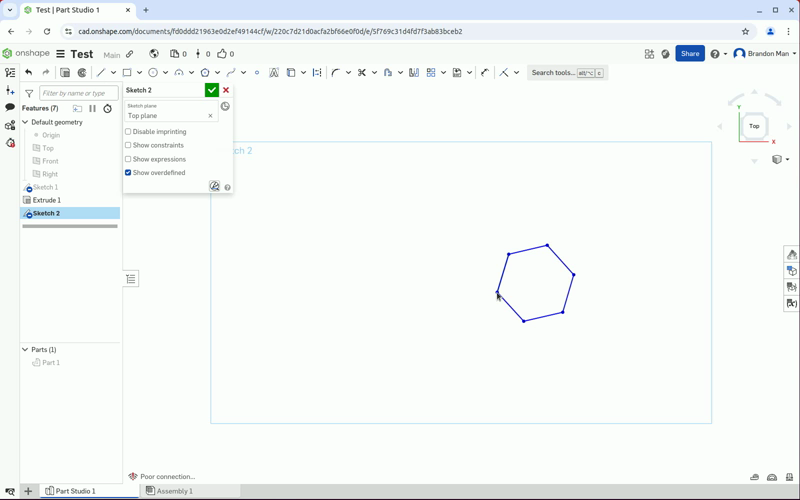
mouse_move(536, 285)
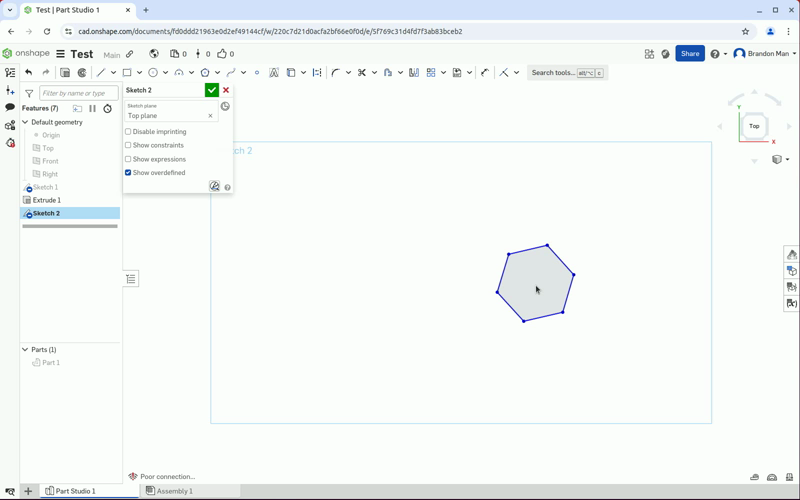
click(536, 285)
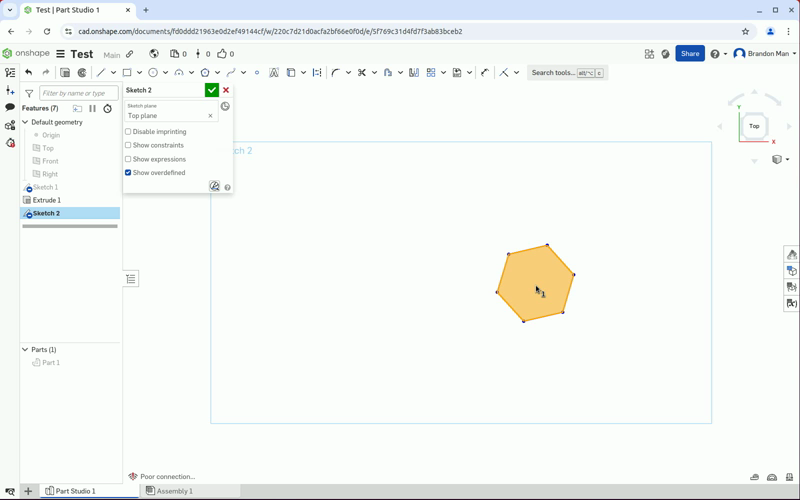
mouse_move(73, 352)
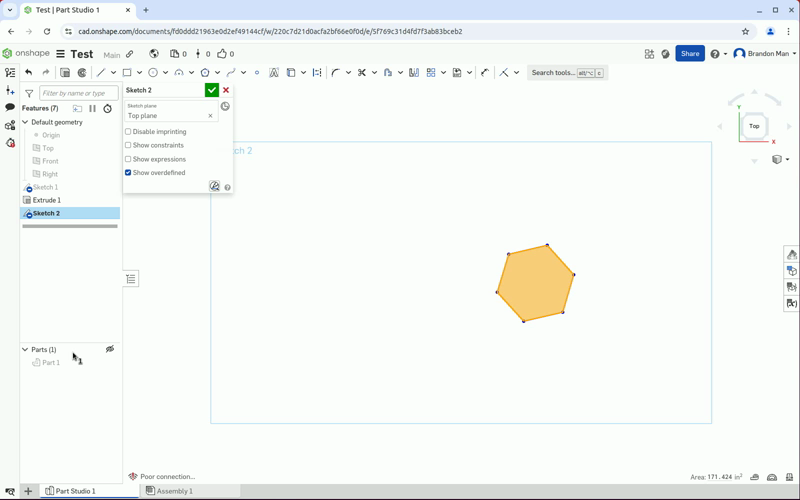
key(shift+y)
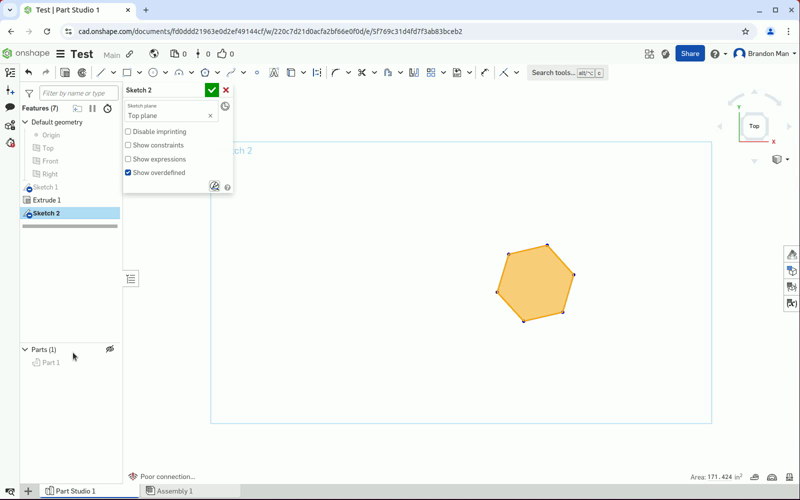
key(shift+e)
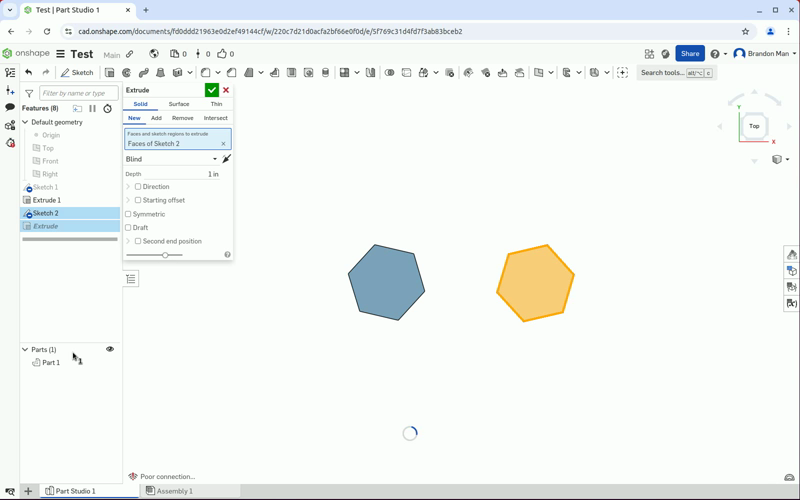
mouse_move(143, 106)
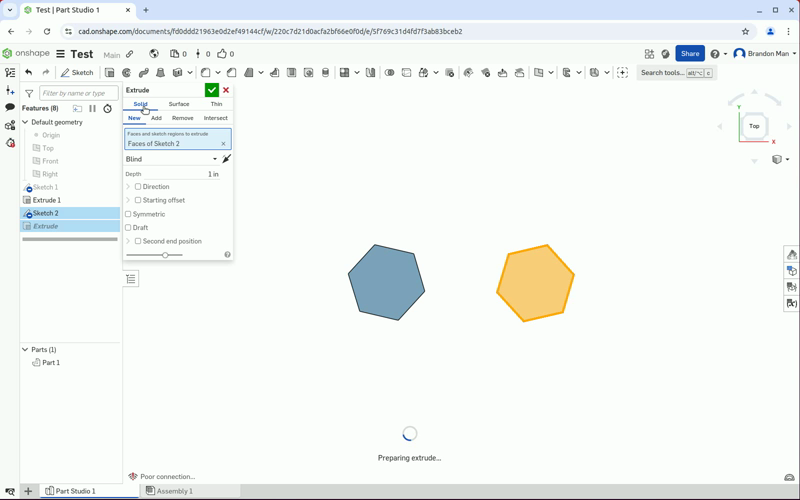
click(143, 106)
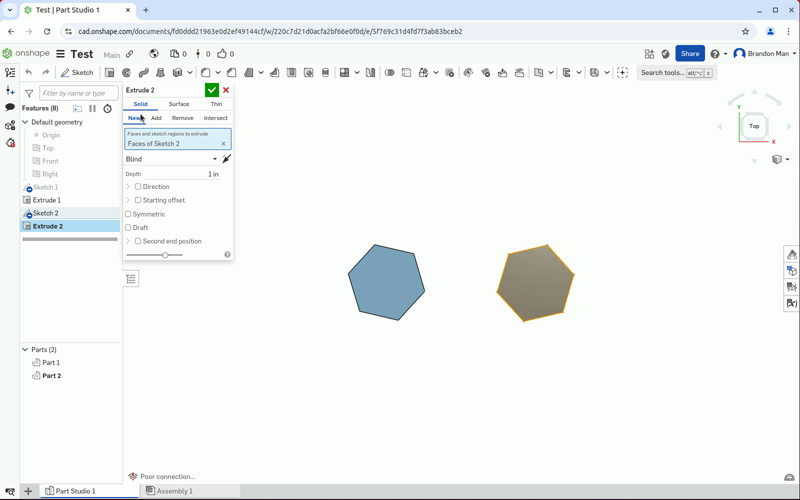
mouse_move(137, 120)
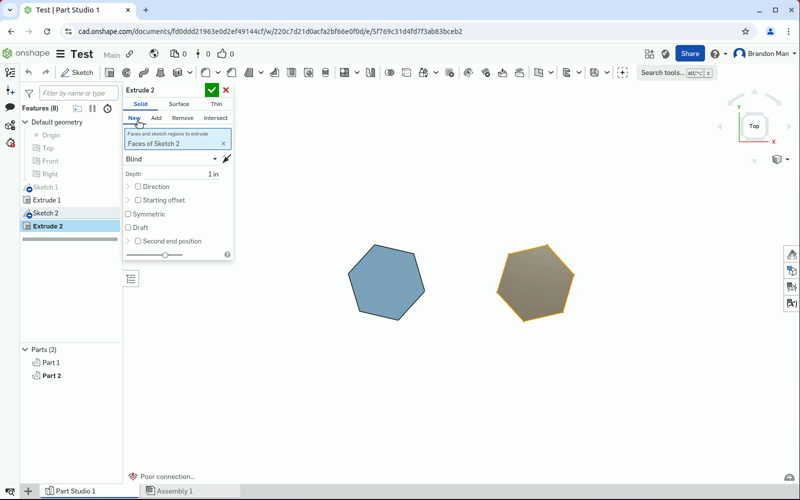
click(137, 120)
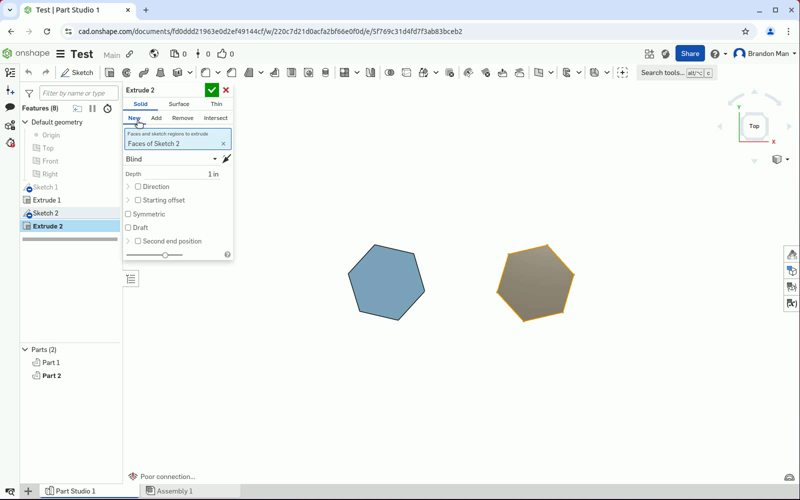
key(tab, 4)
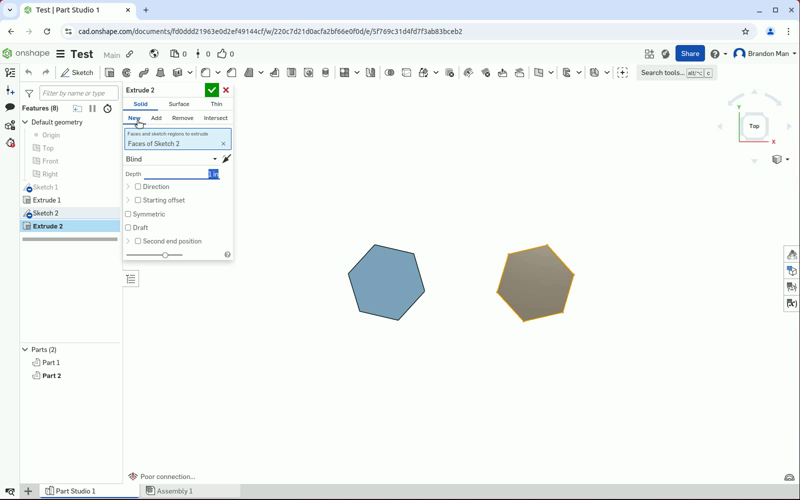
text(16.85)
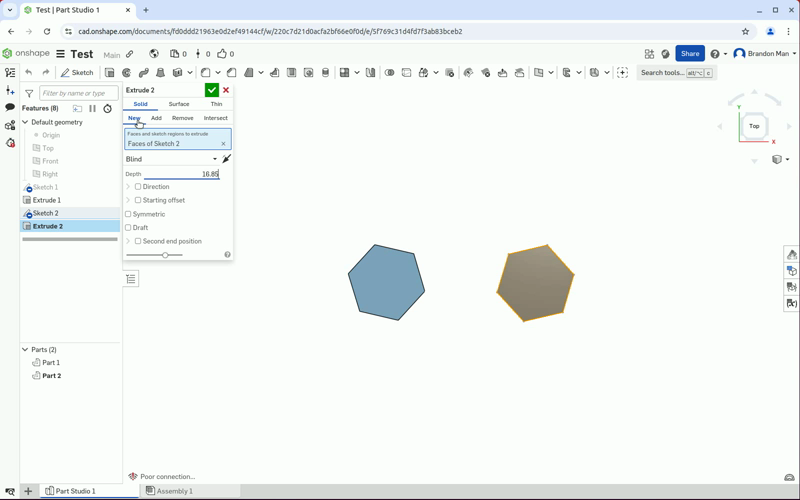
key(enter)
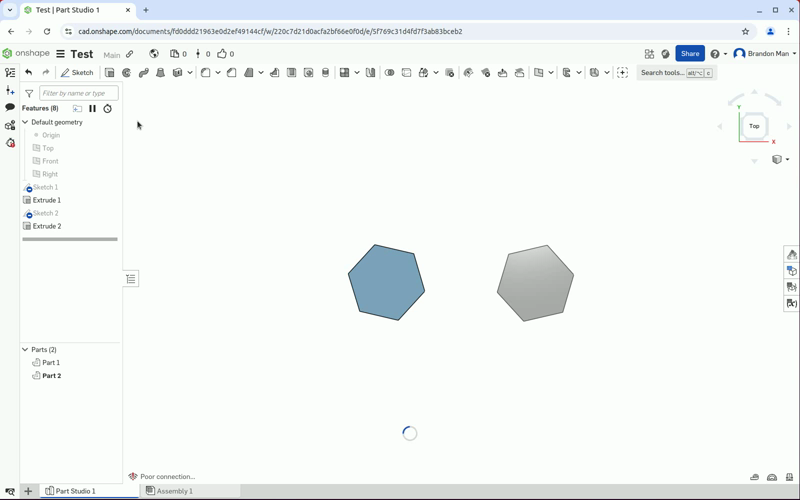
key(shift+h)
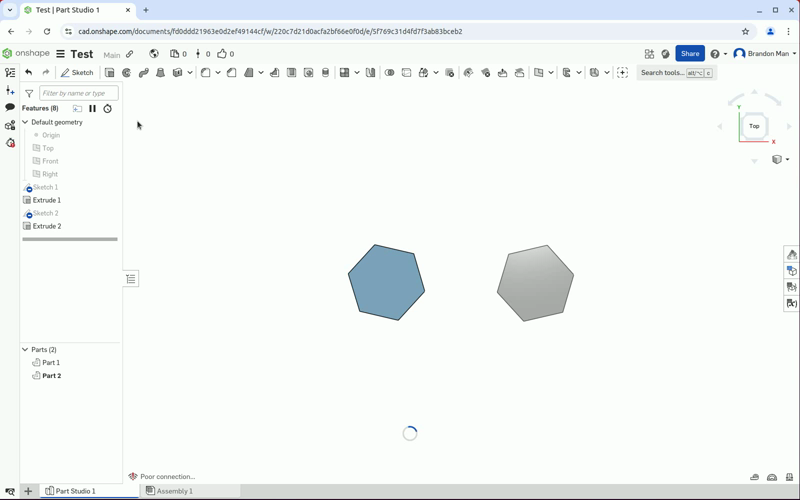
key(shift+h)
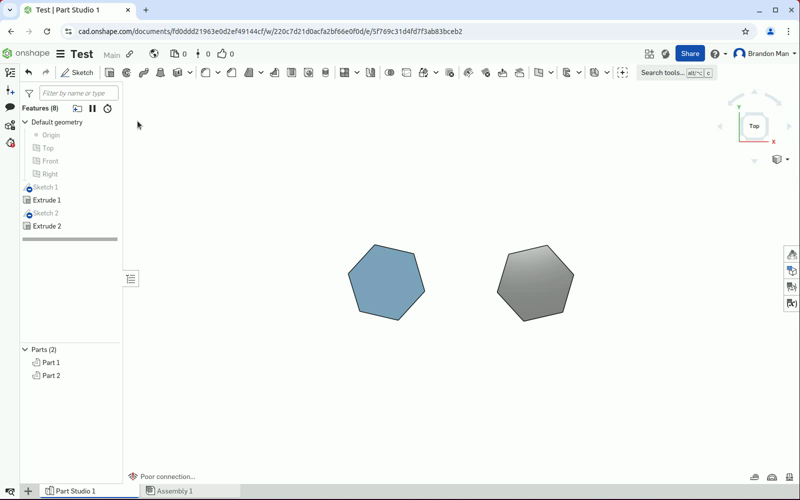
mouse_move(73, 189)
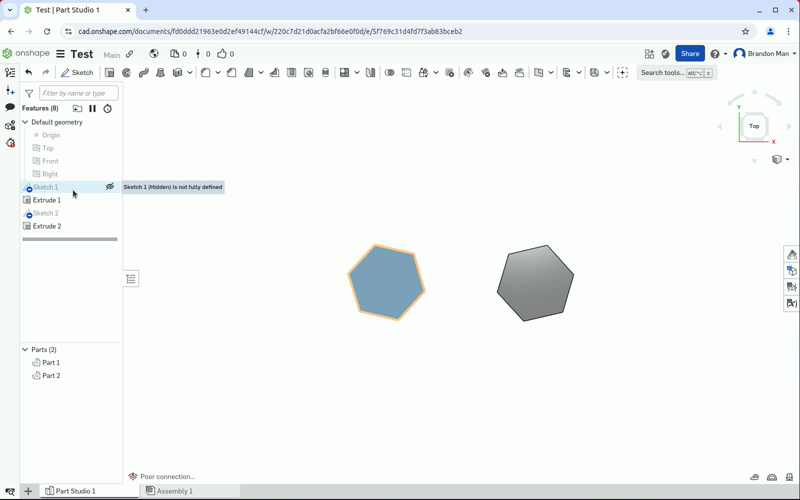
click(73, 189)
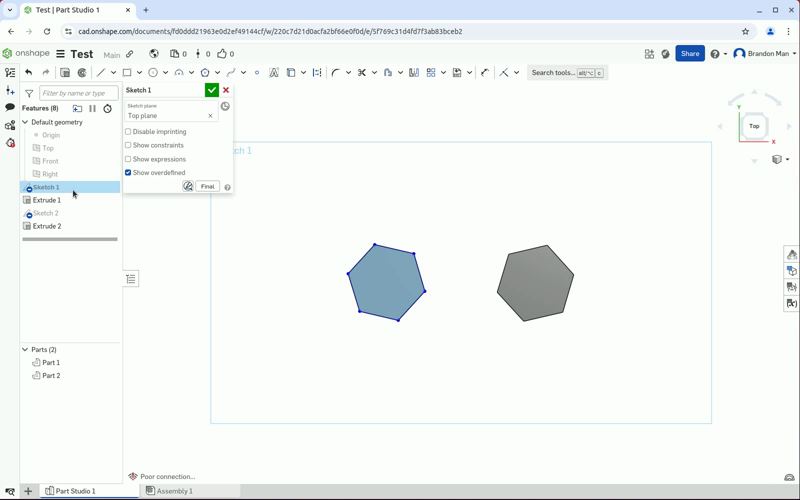
mouse_move(229, 92)
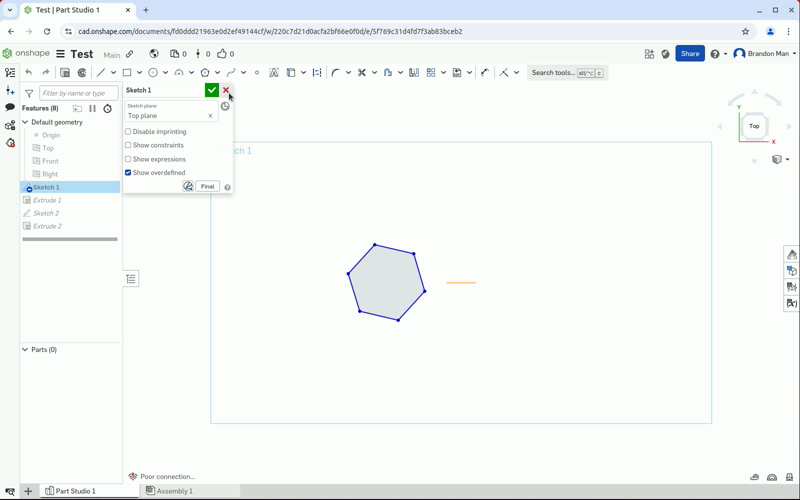
click(229, 92)
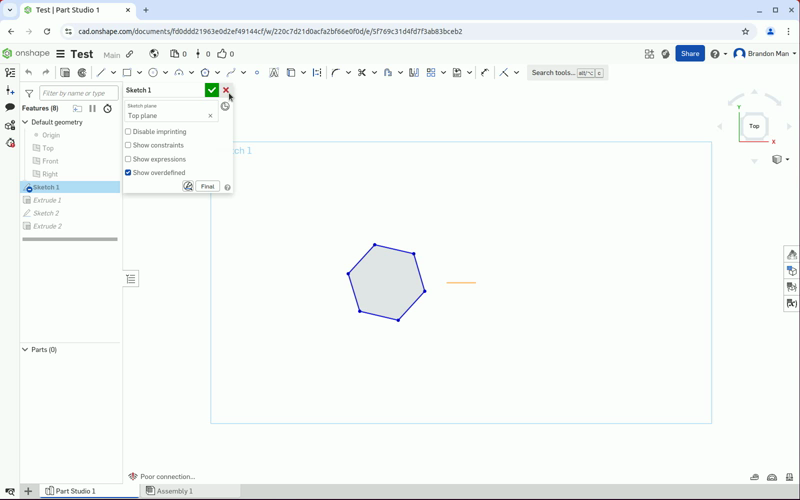
key(shift+s)
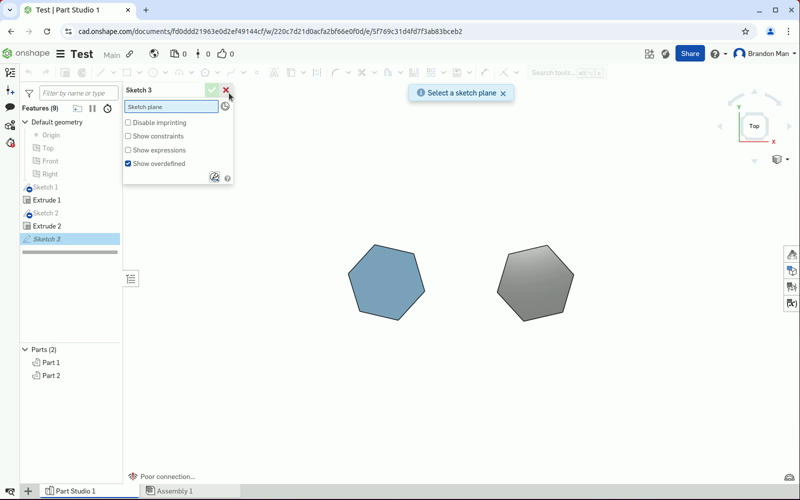
mouse_move(73, 150)
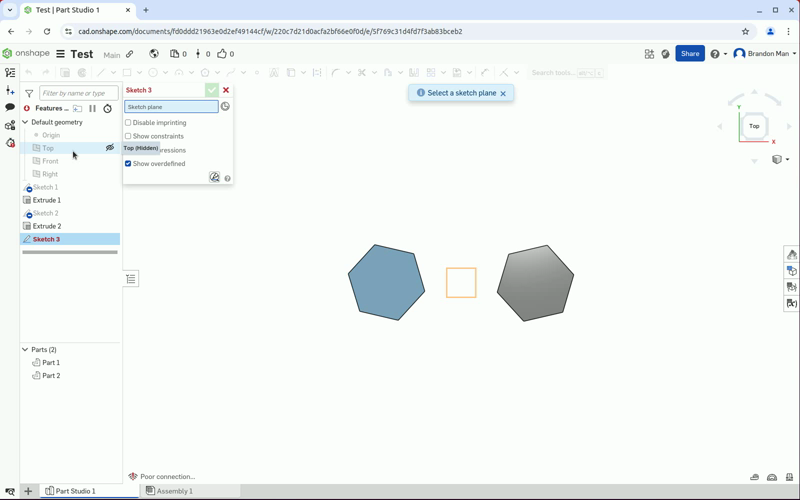
click(73, 150)
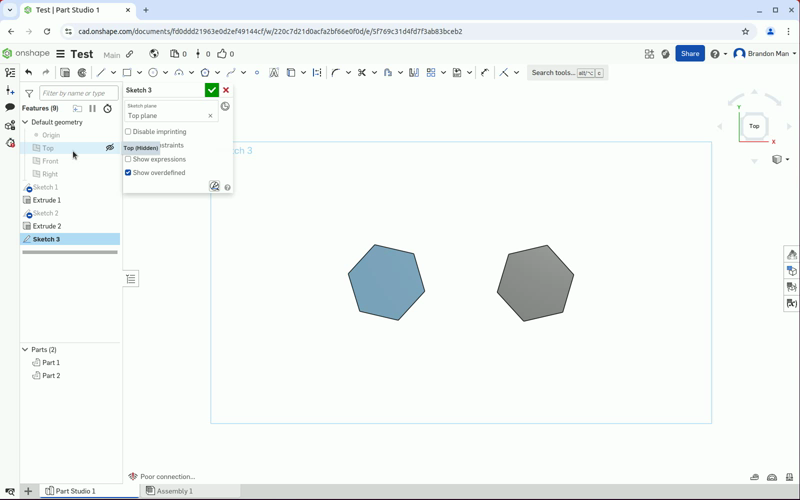
mouse_move(73, 352)
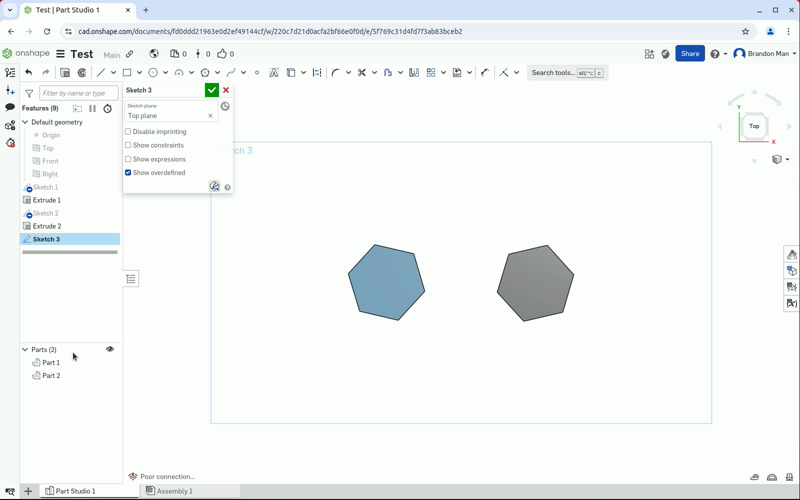
key(y)
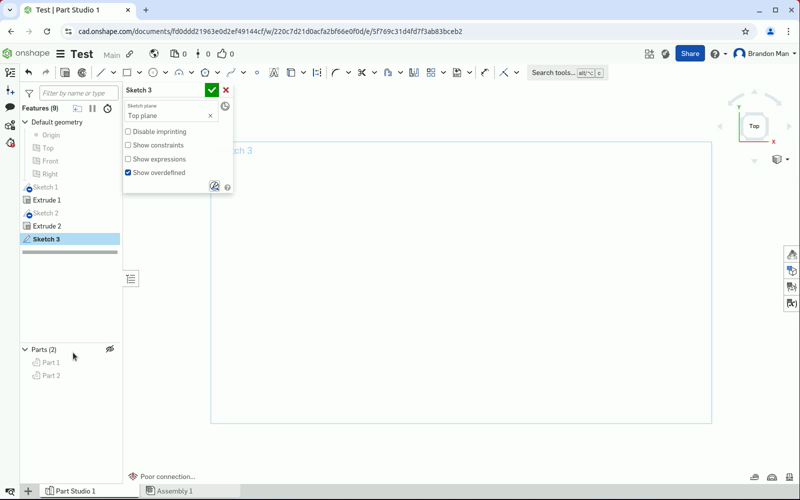
key(c)
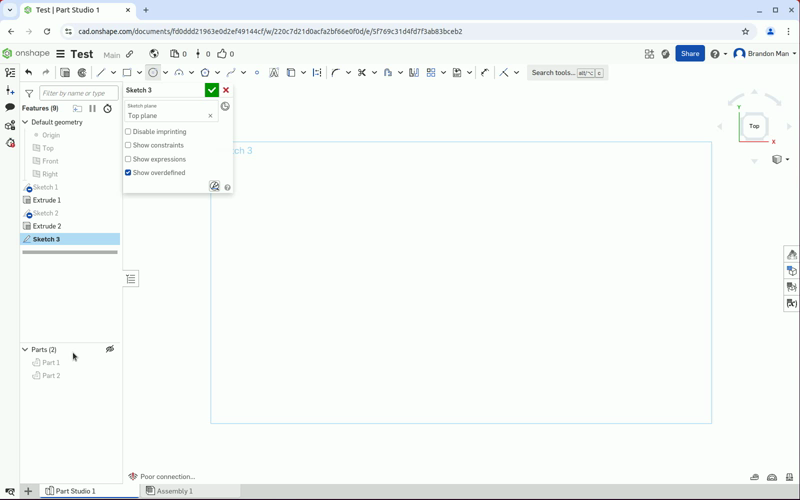
key_down(shift)
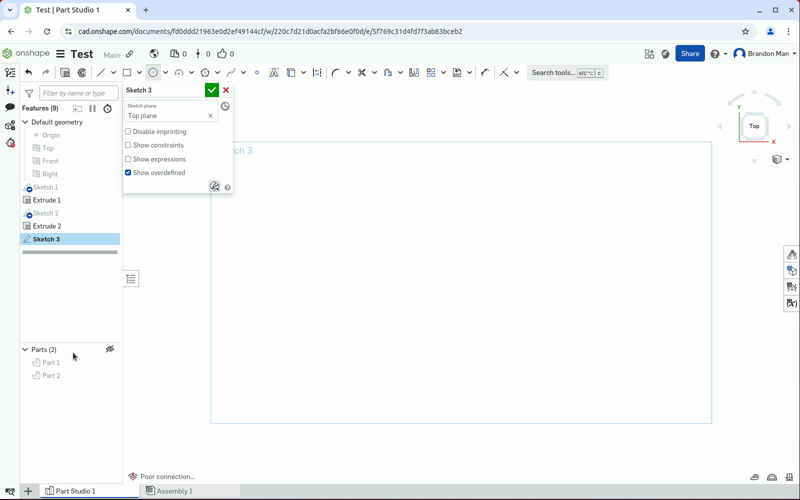
mouse_move(460, 282)
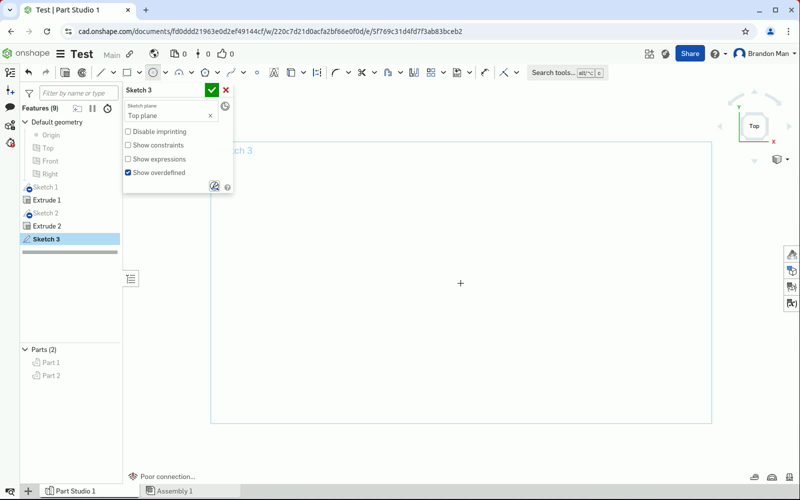
click(460, 282)
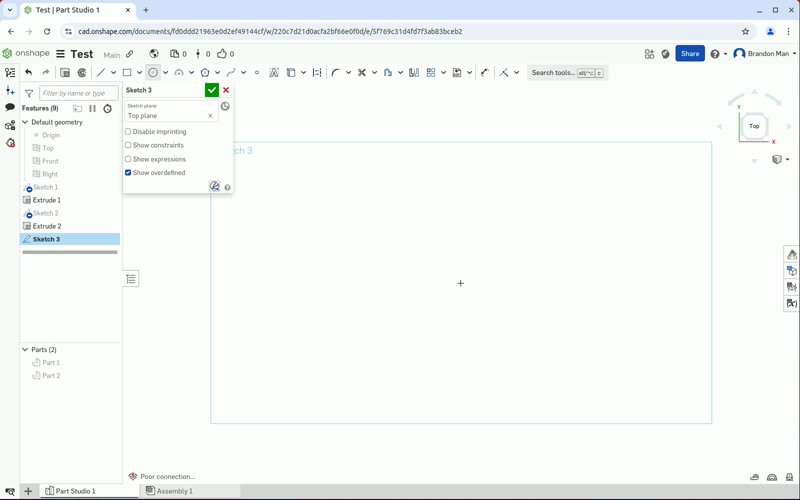
key_up(shift)
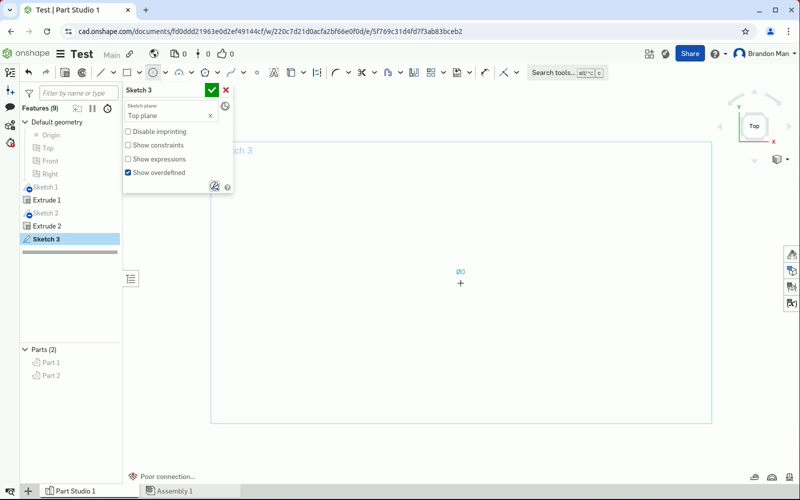
mouse_move(497, 282)
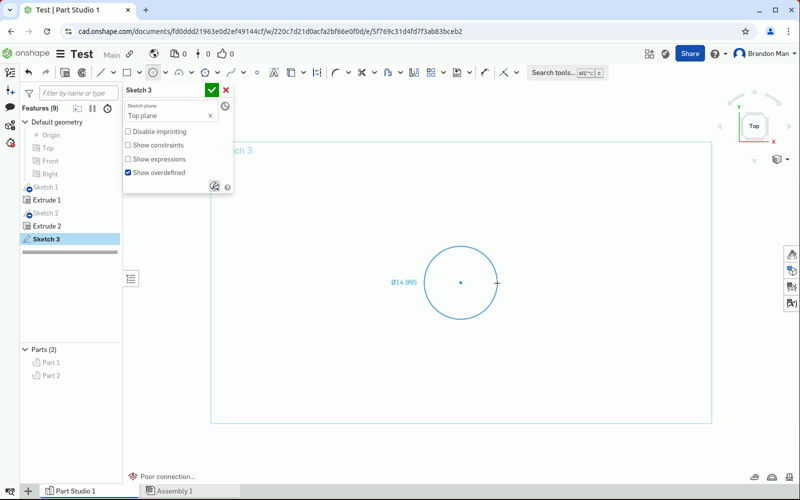
click(497, 282)
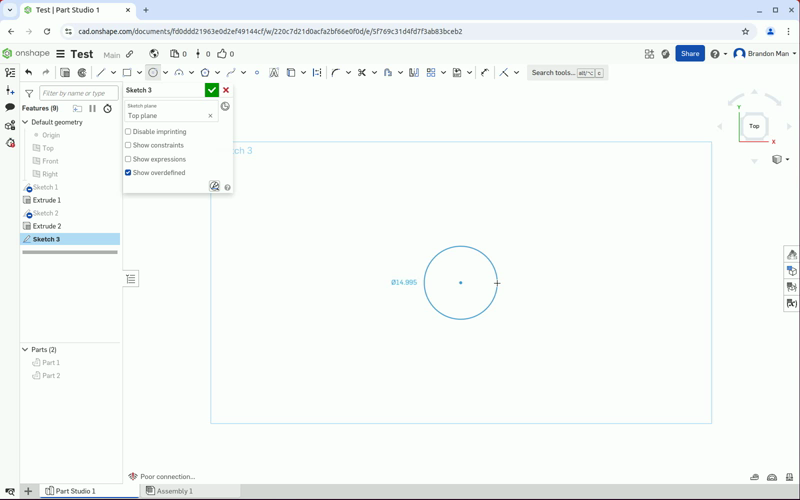
key(esc)
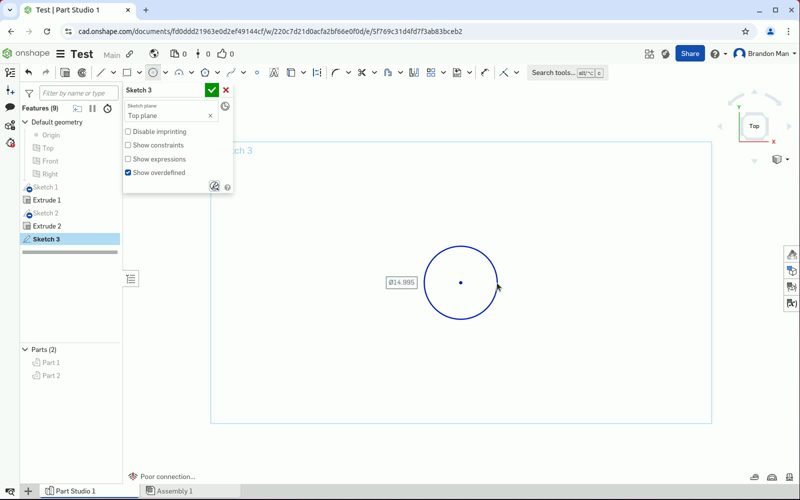
mouse_move(434, 266)
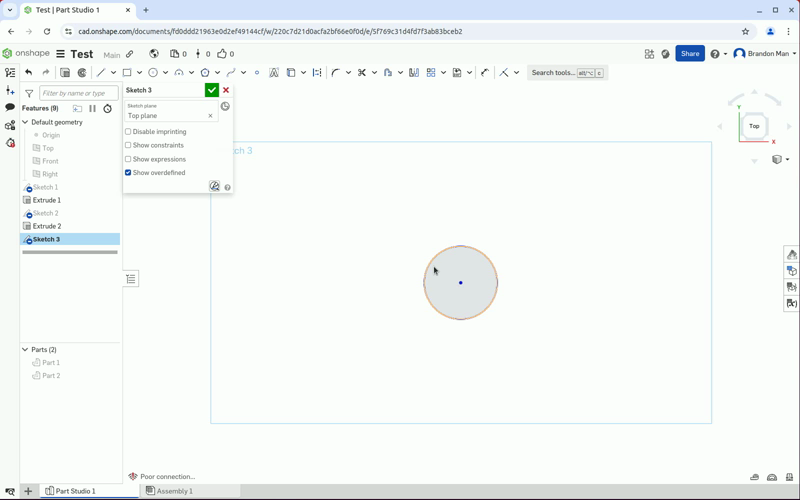
click(434, 266)
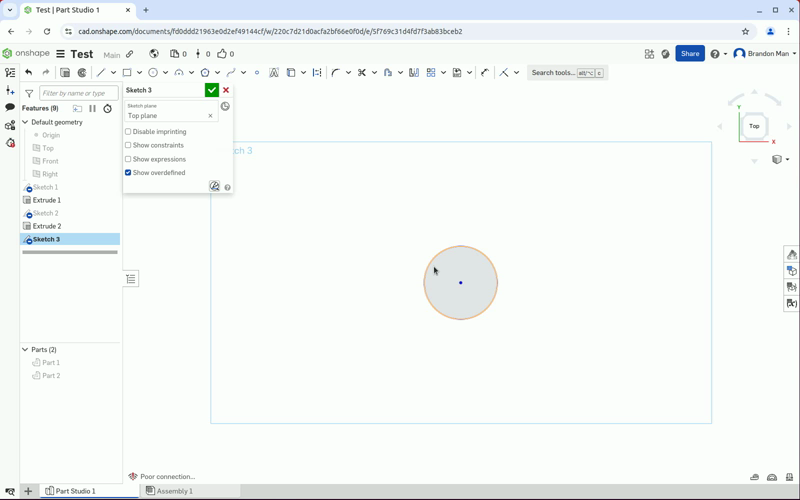
mouse_move(73, 352)
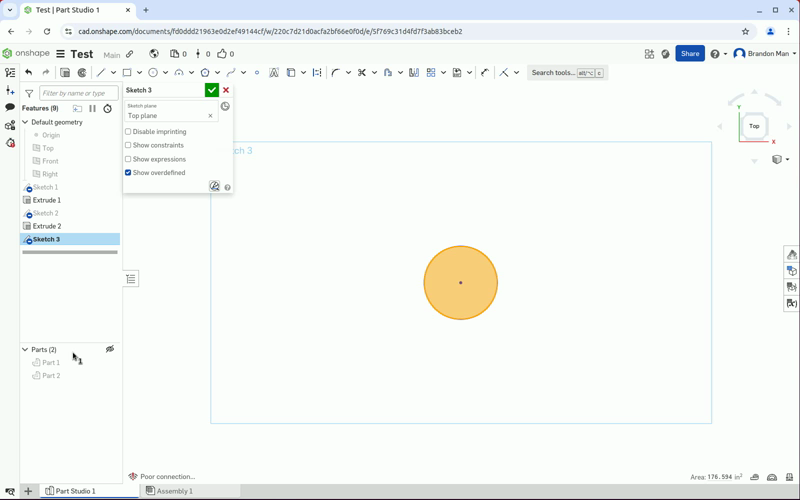
key(shift+y)
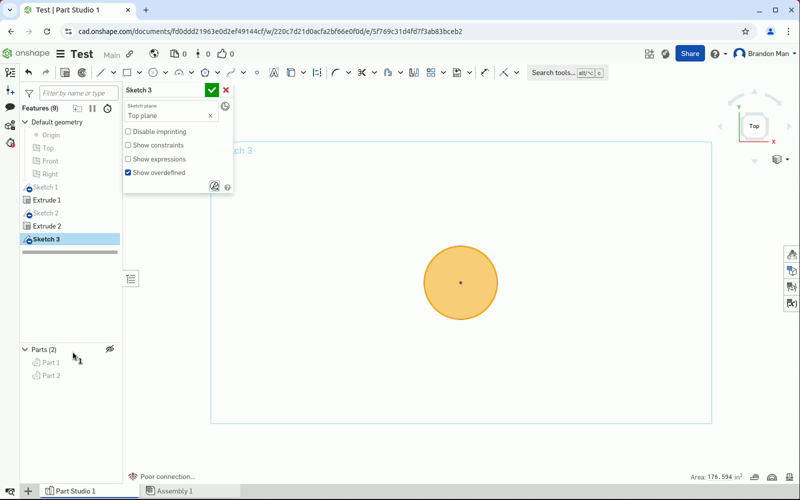
key(shift+e)
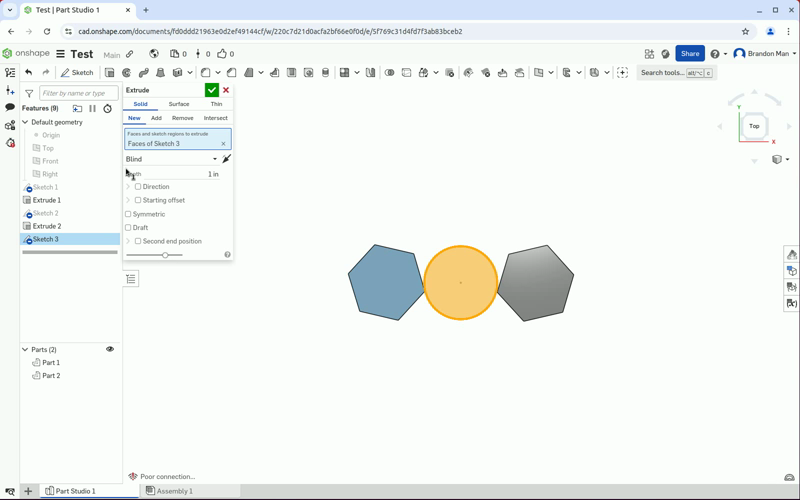
mouse_move(143, 106)
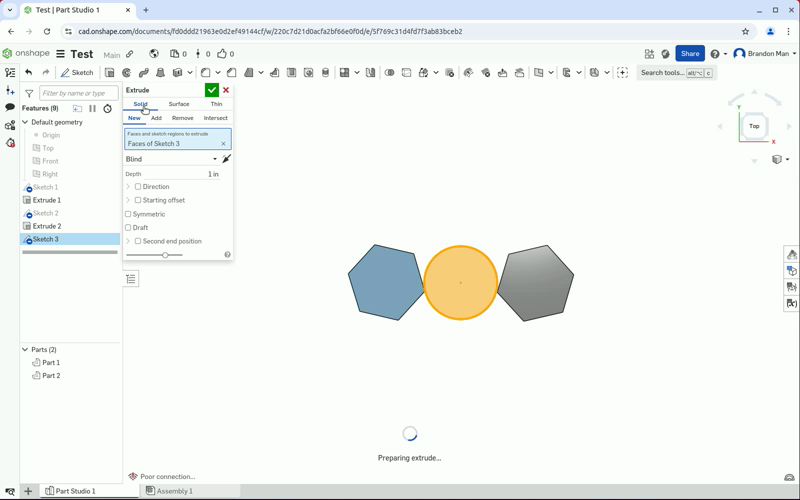
click(143, 106)
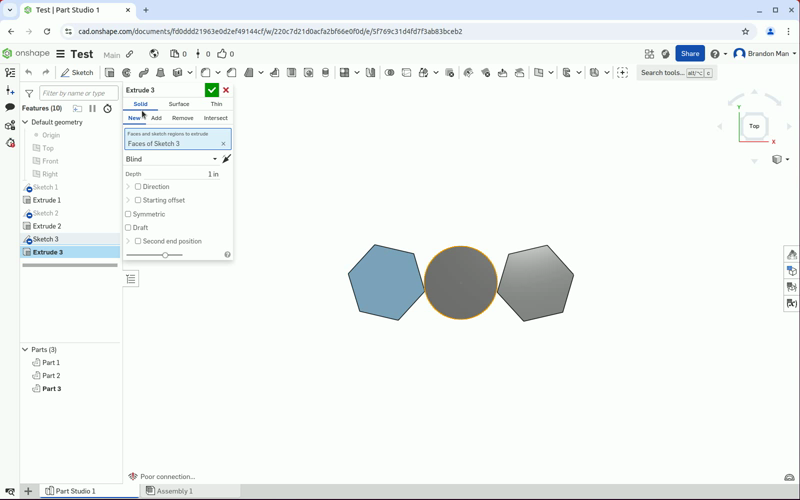
mouse_move(137, 120)
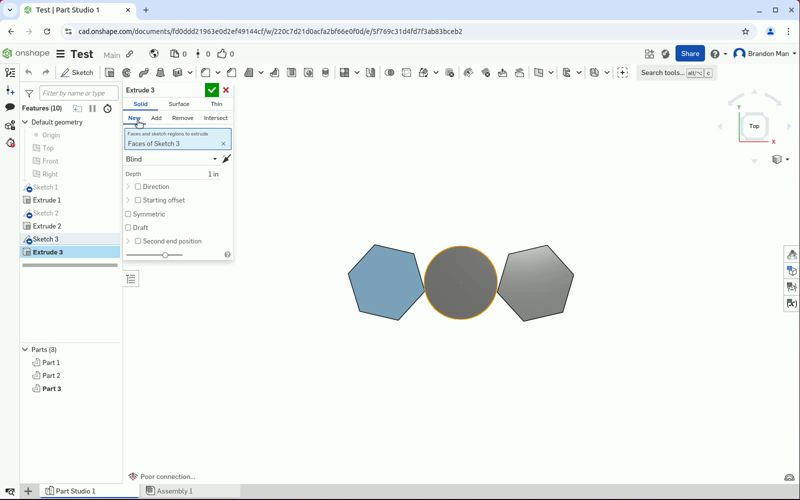
click(137, 120)
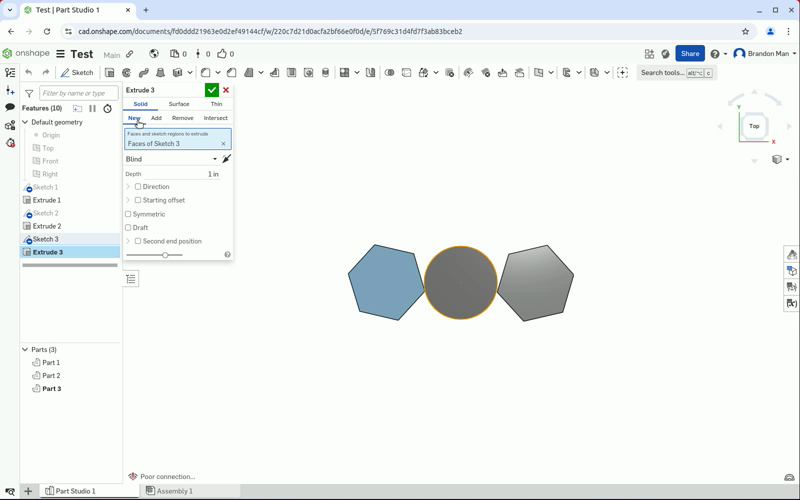
key(tab, 4)
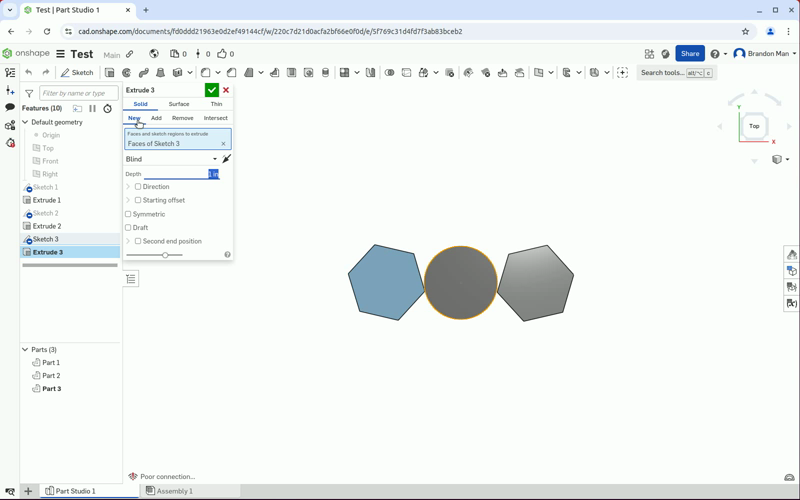
text(16.85)
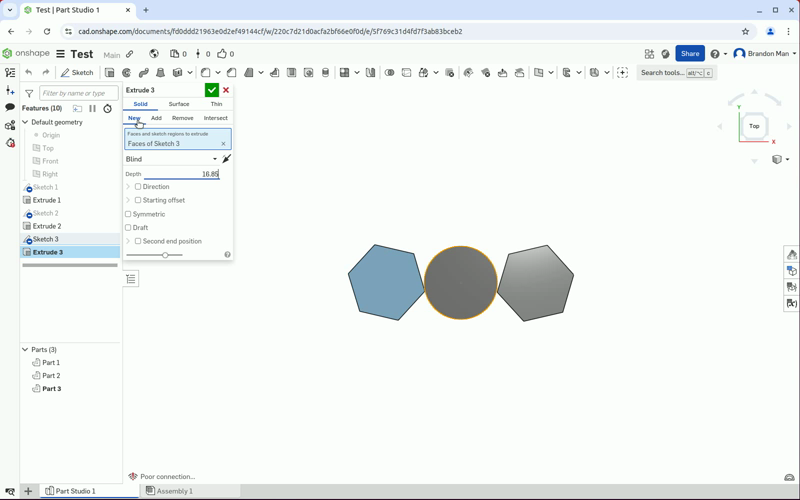
key(enter)
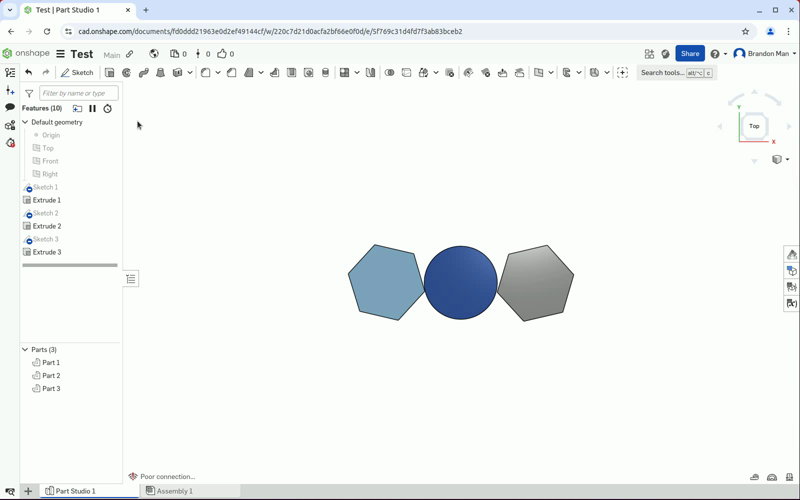
key(shift+h)
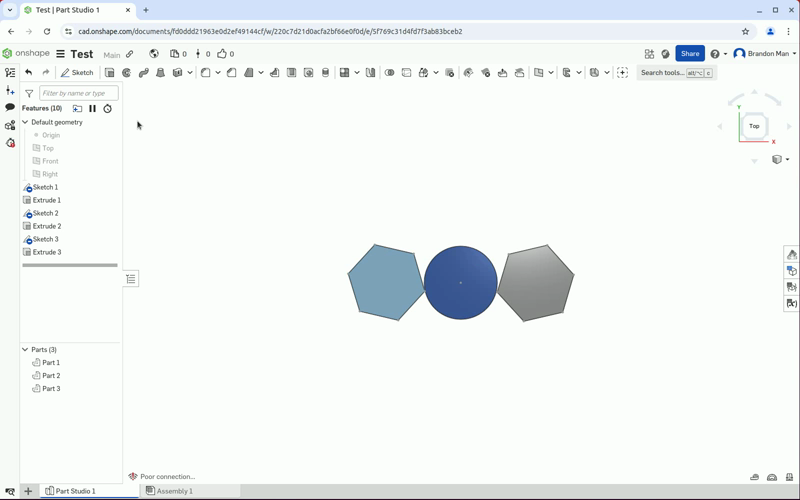
key(shift+h)
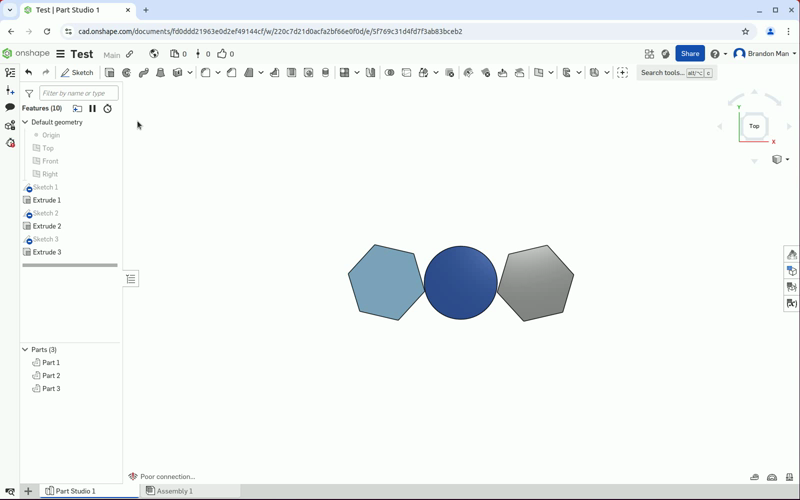
mouse_move(73, 189)
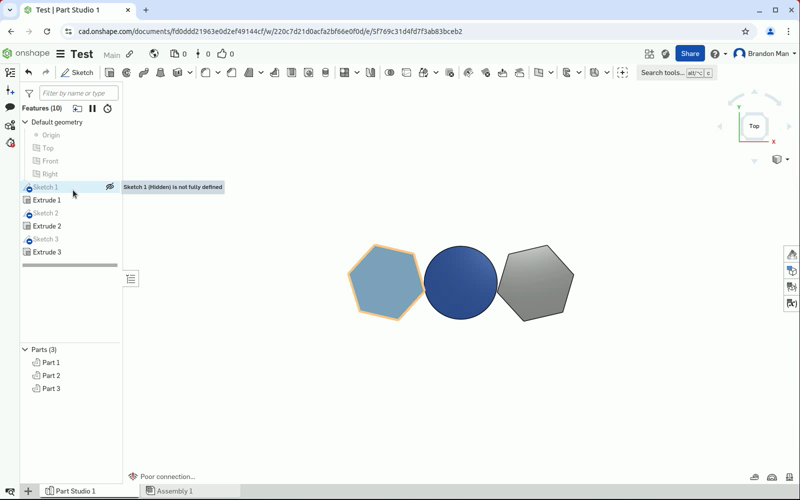
click(73, 189)
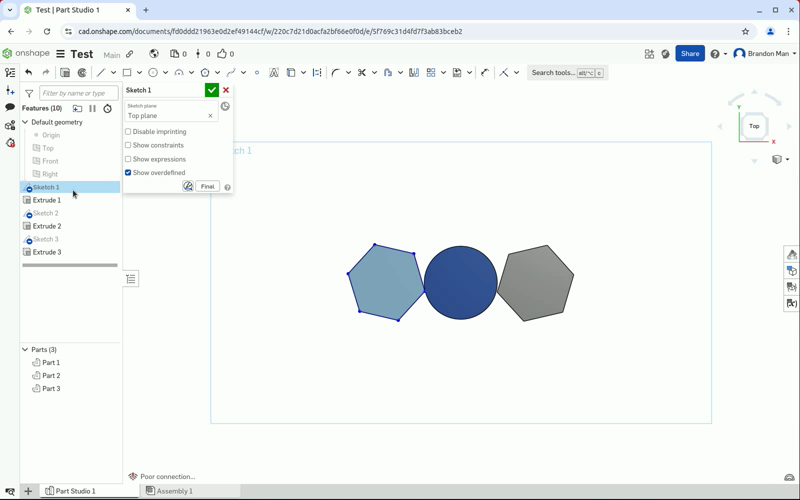
mouse_move(229, 92)
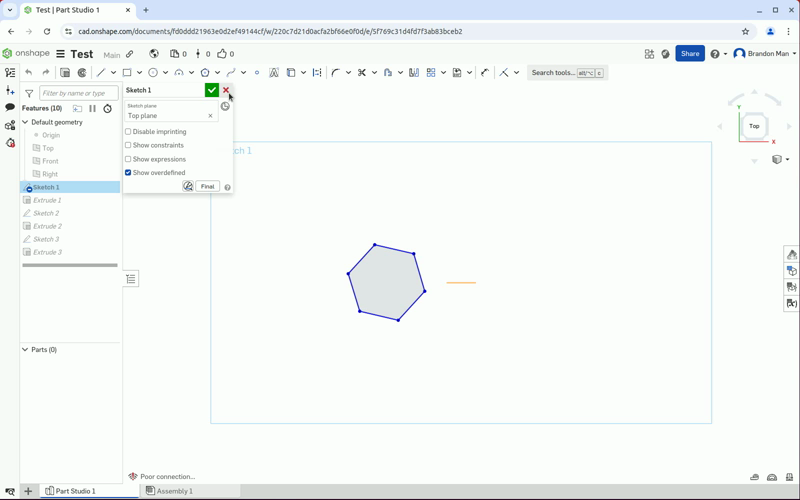
click(229, 92)
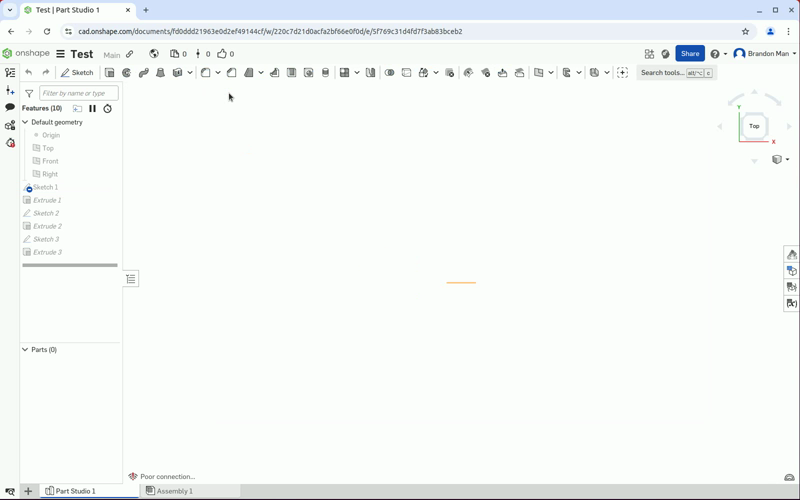
mouse_move(541, 75)
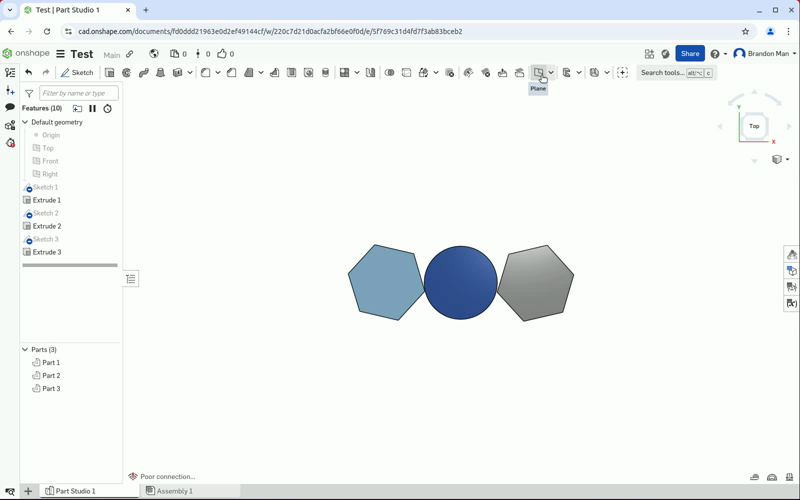
click(541, 75)
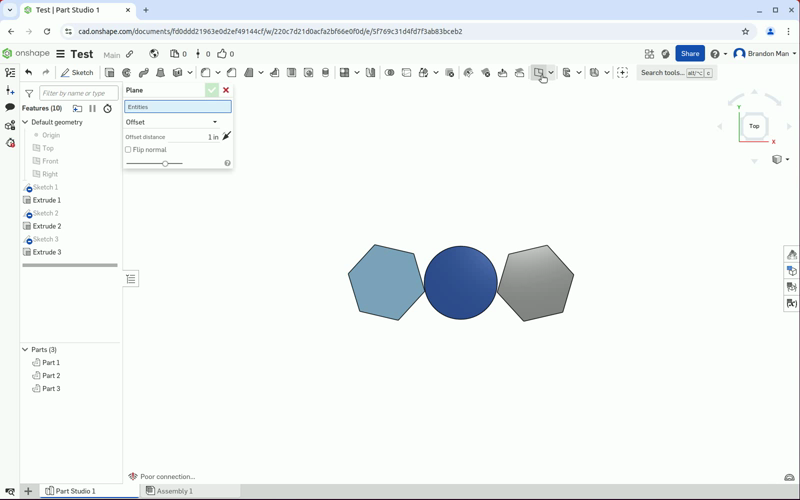
mouse_move(73, 150)
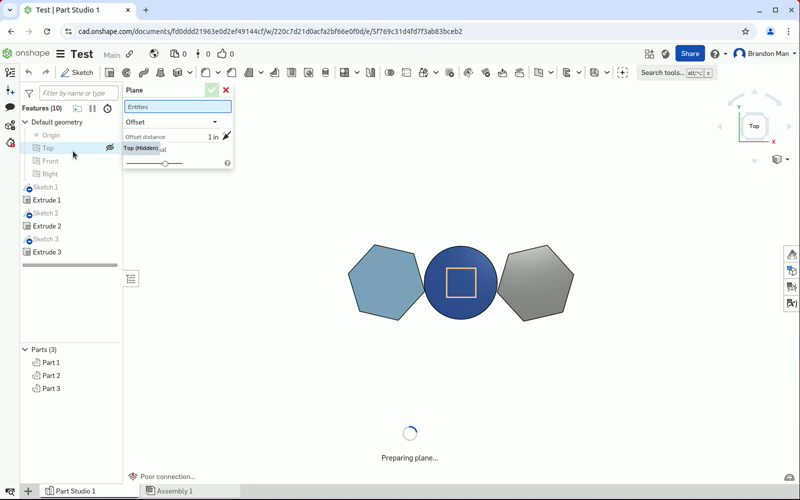
click(73, 150)
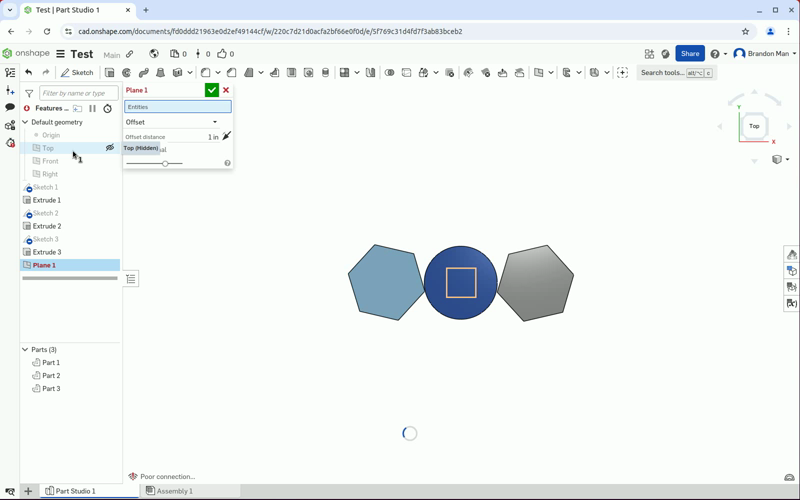
key(tab, 2)
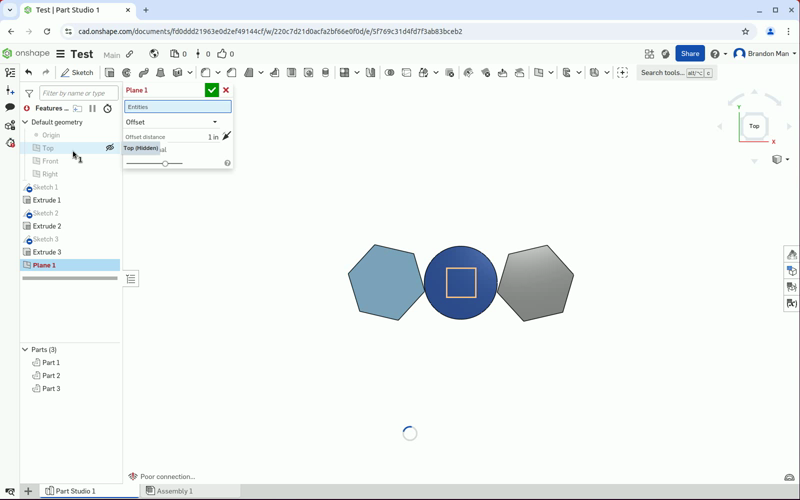
text(16.854)
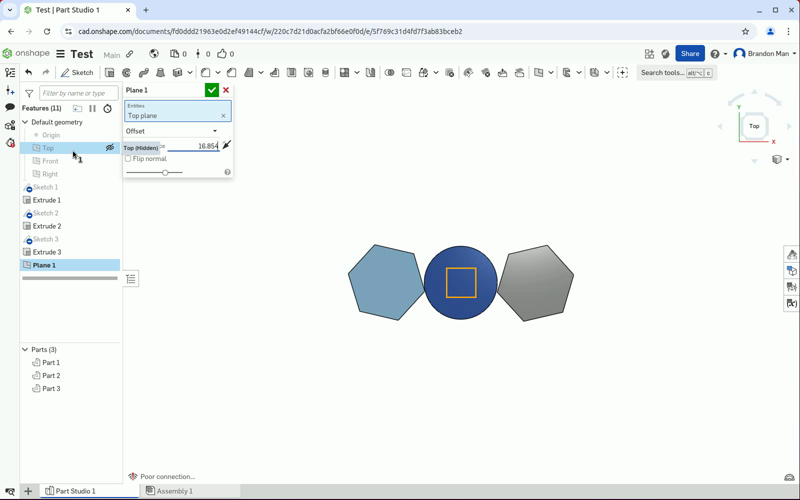
key(enter, 2)
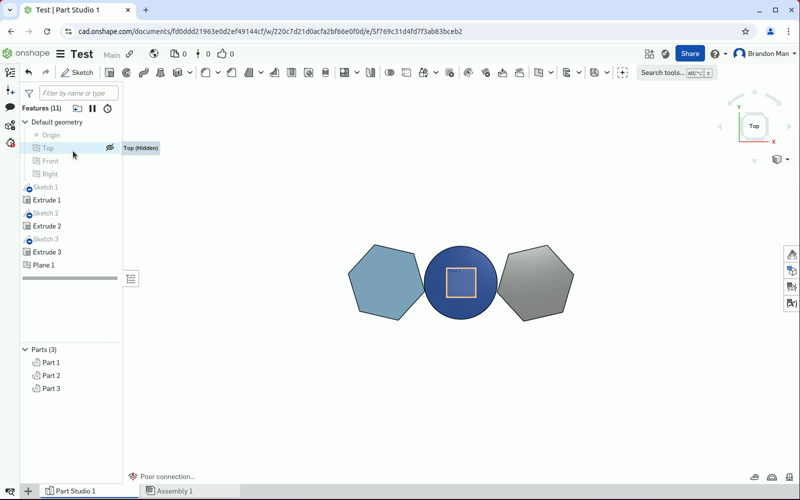
key(shift+s)
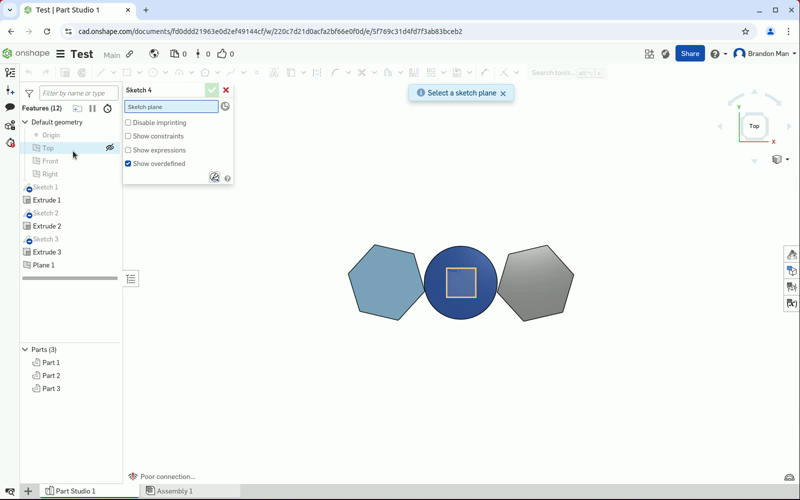
mouse_move(73, 267)
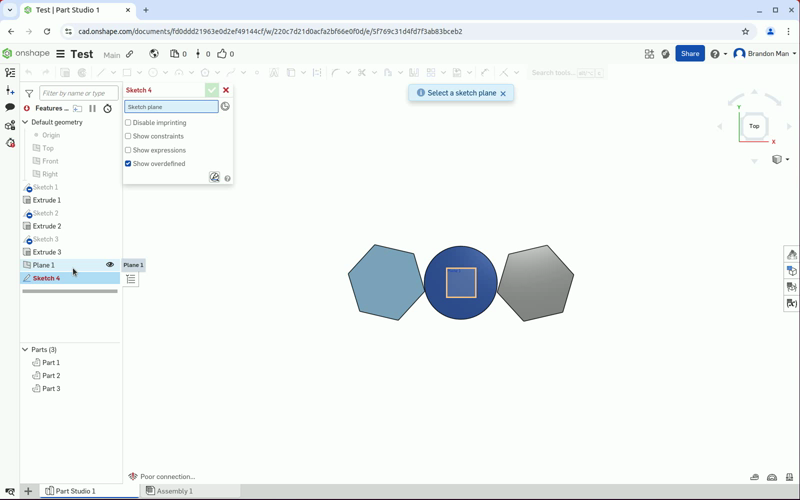
click(73, 267)
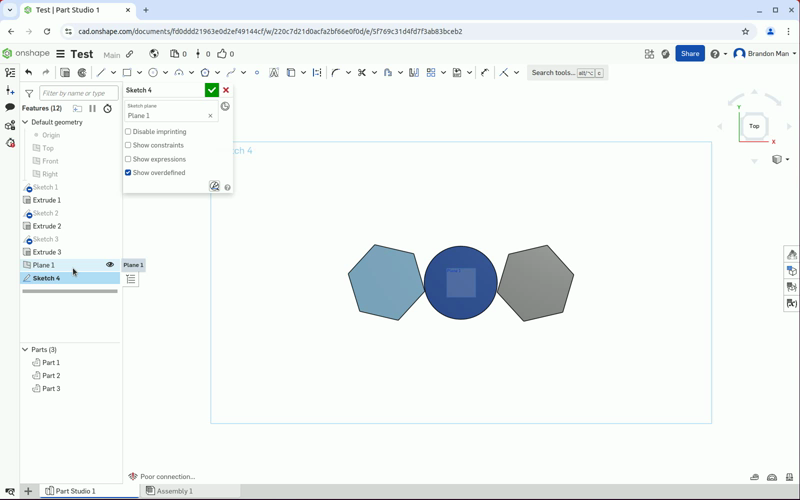
mouse_move(73, 352)
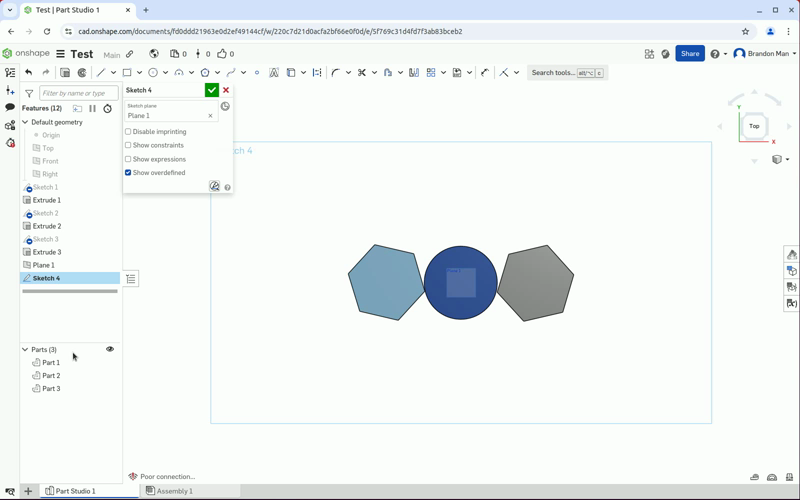
key(y)
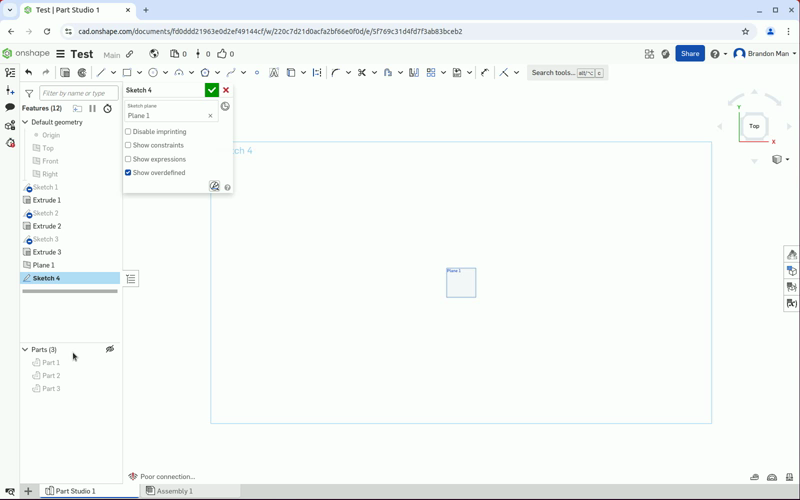
key(l)
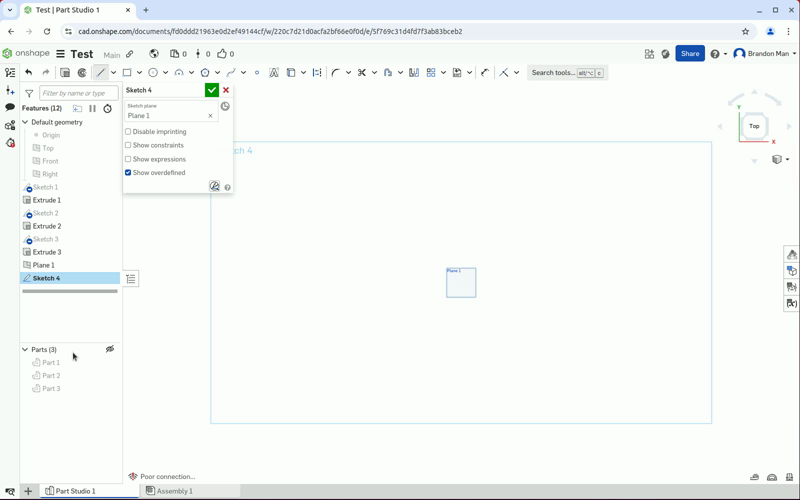
key_down(shift)
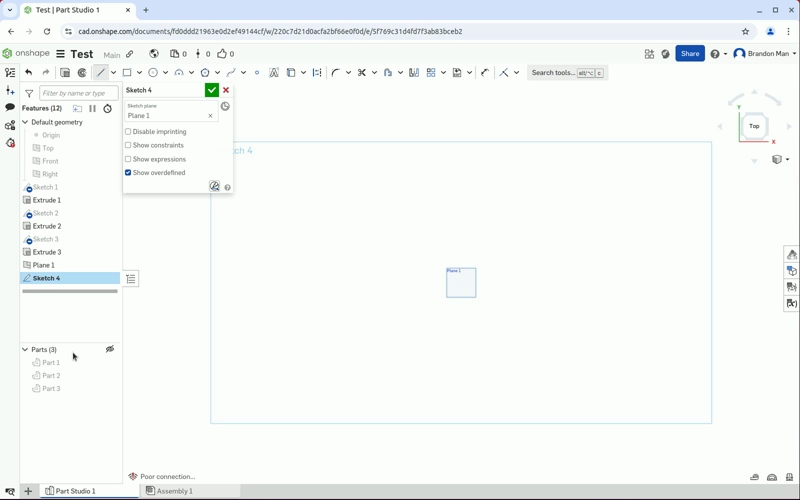
mouse_move(350, 279)
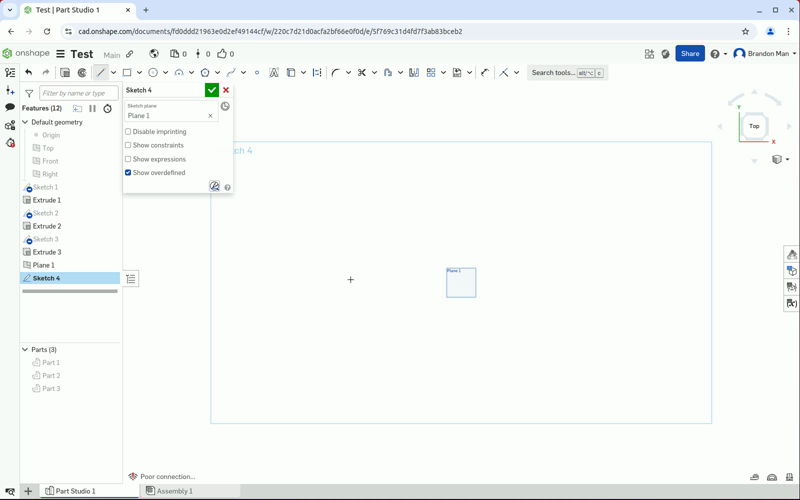
click(350, 279)
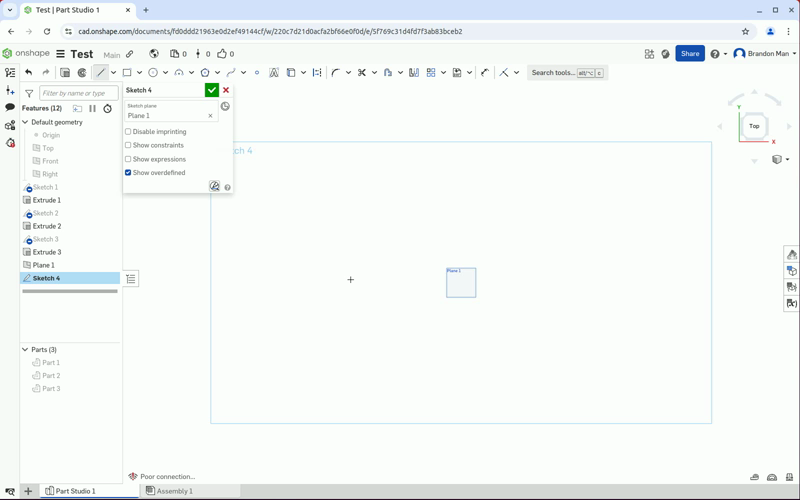
key_up(shift)
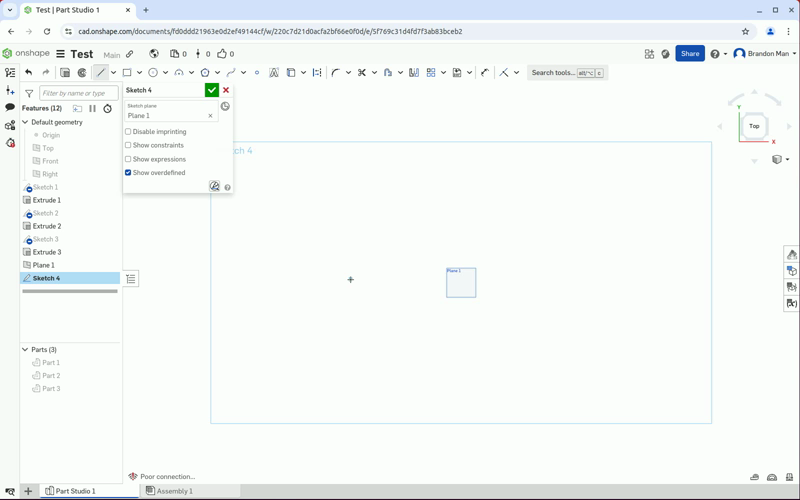
key_down(shift)
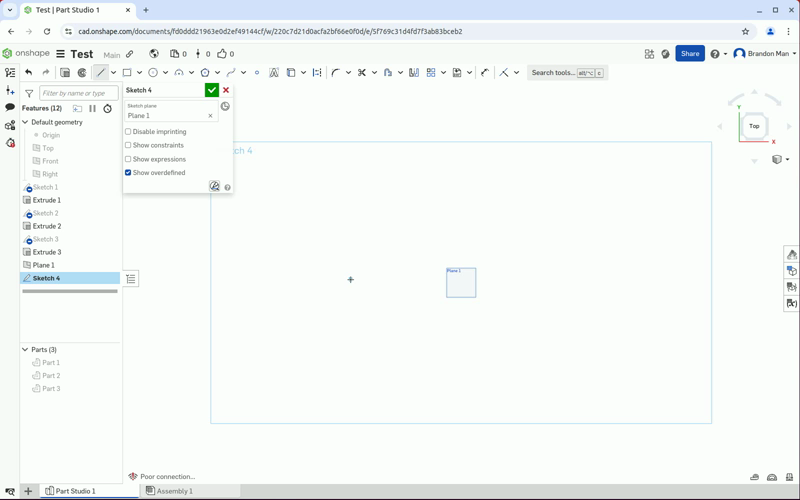
mouse_move(380, 279)
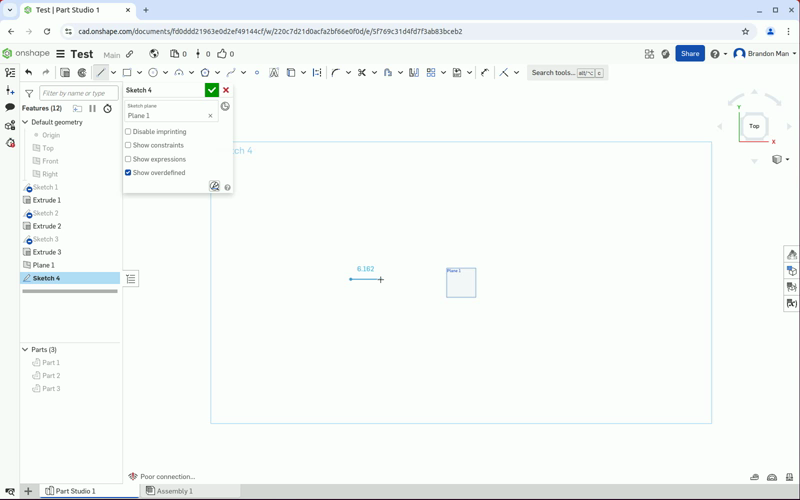
mouse_move(365, 312)
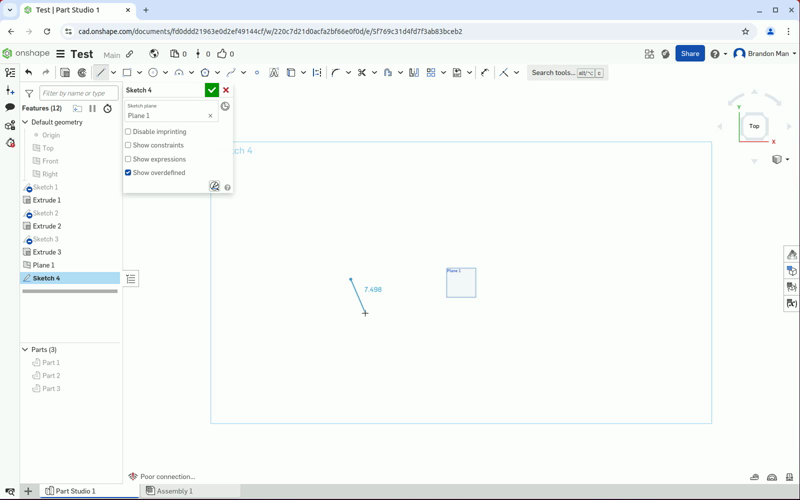
click(365, 312)
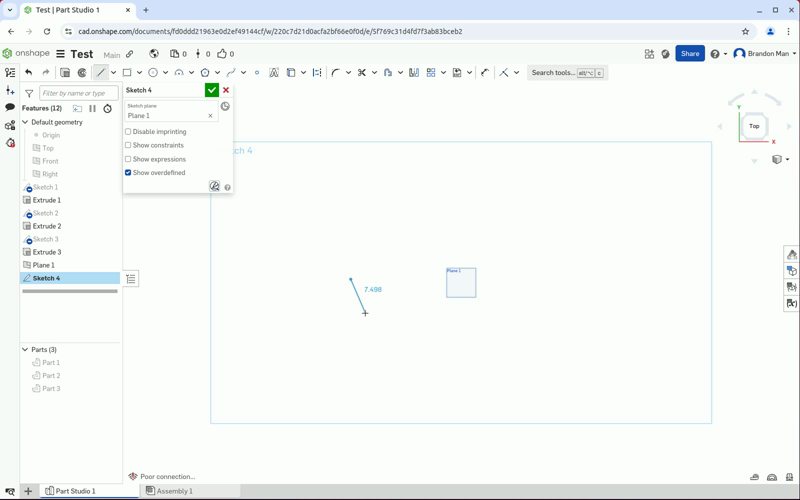
key_up(shift)
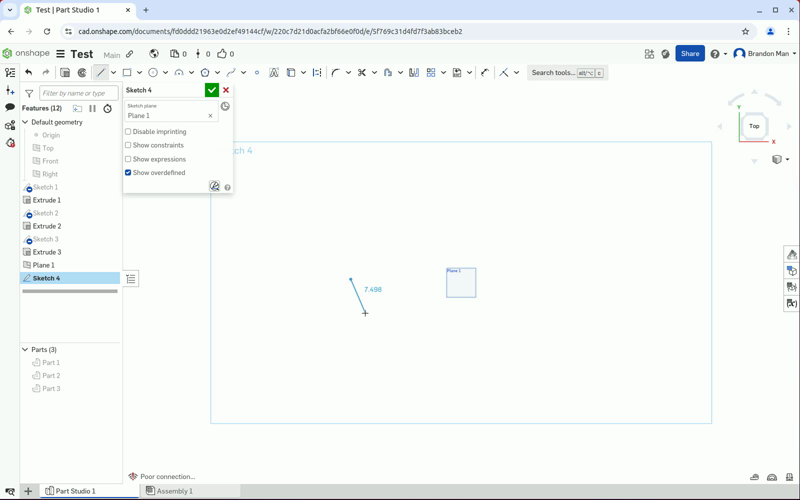
key_down(shift)
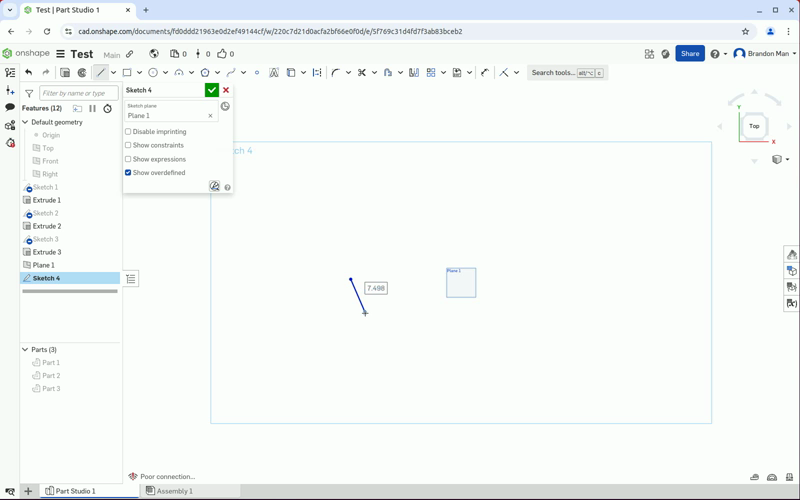
mouse_move(395, 312)
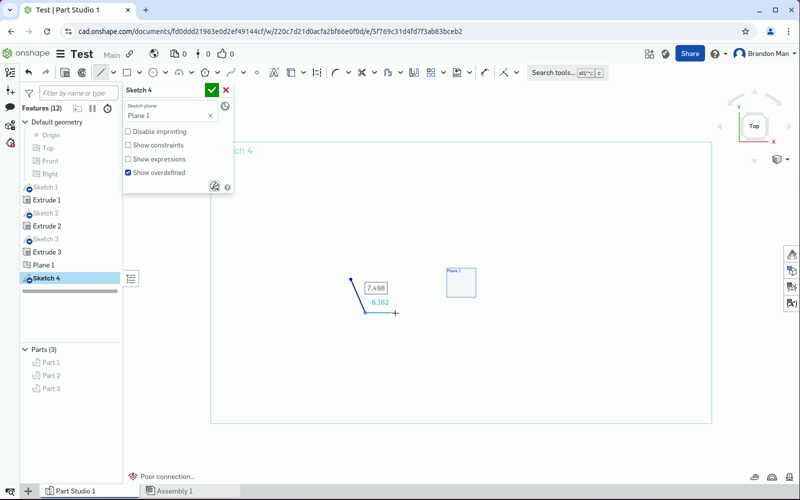
mouse_move(401, 316)
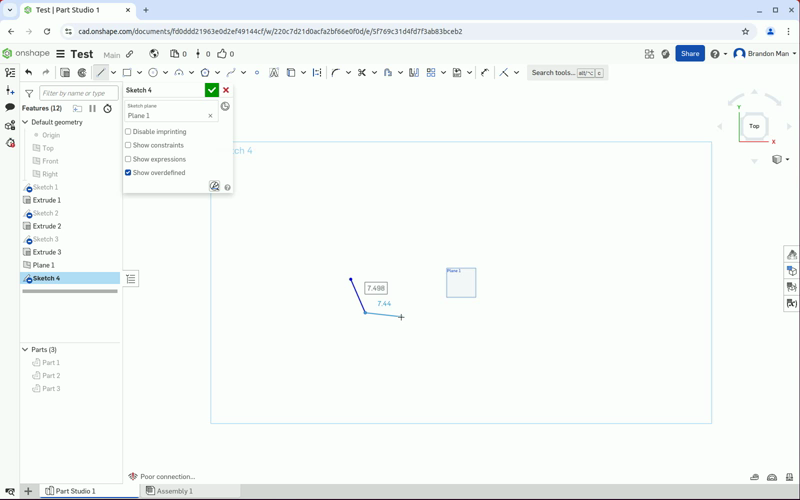
click(401, 316)
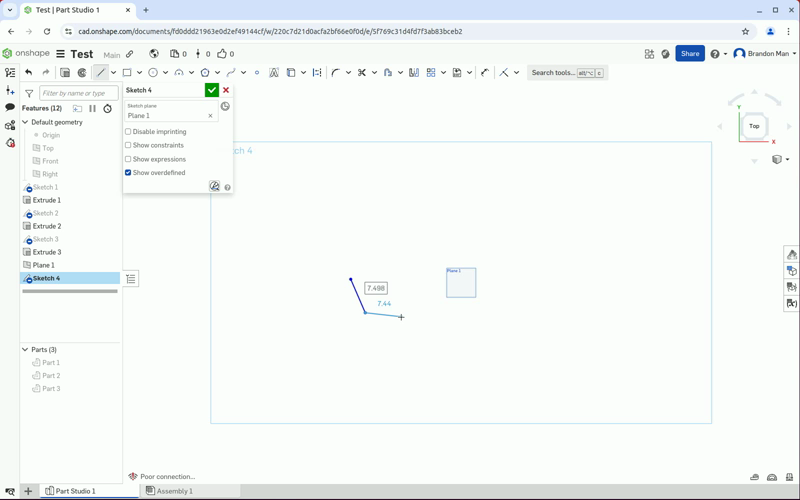
key_up(shift)
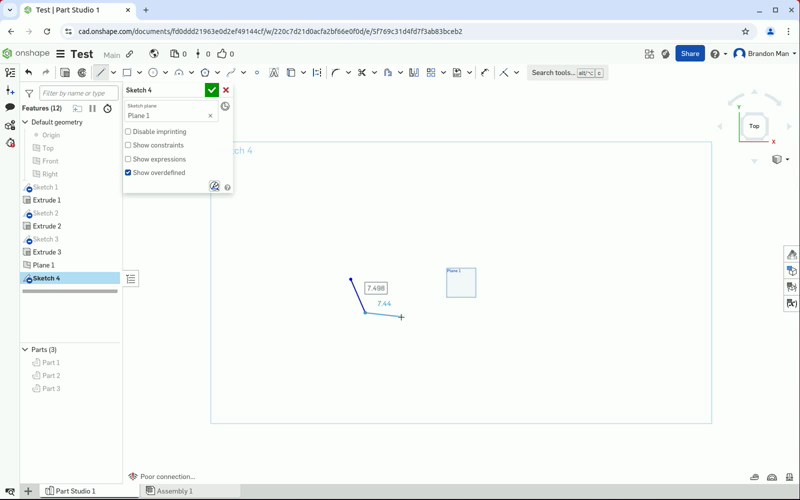
key_down(shift)
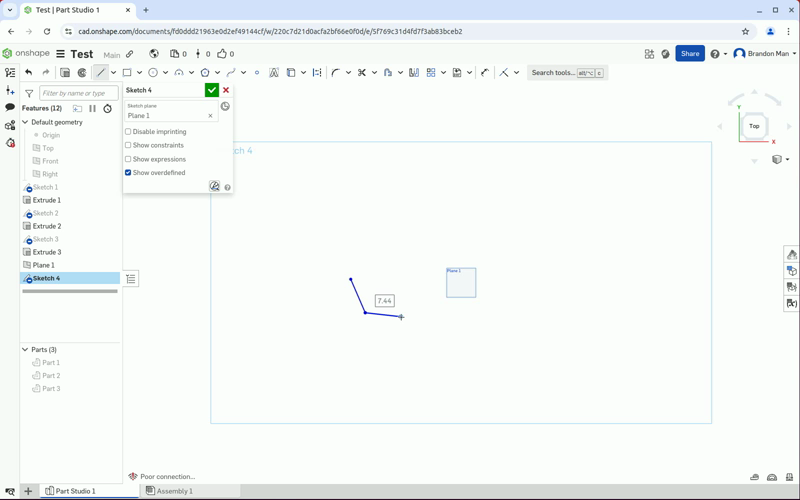
mouse_move(431, 316)
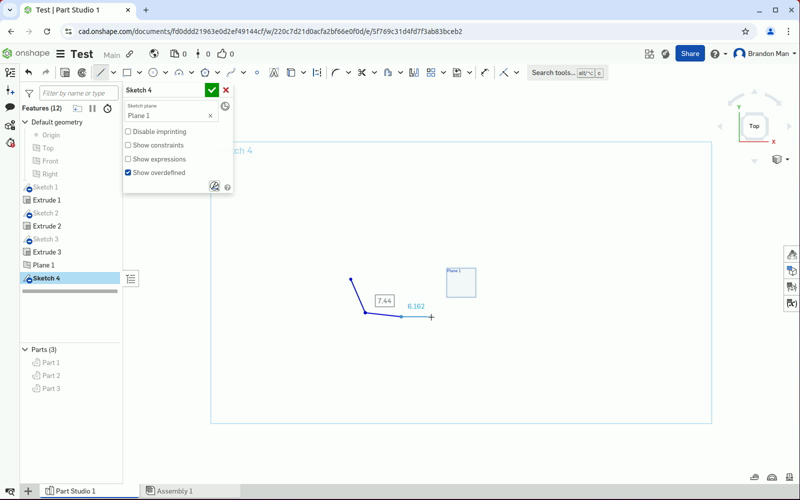
mouse_move(422, 287)
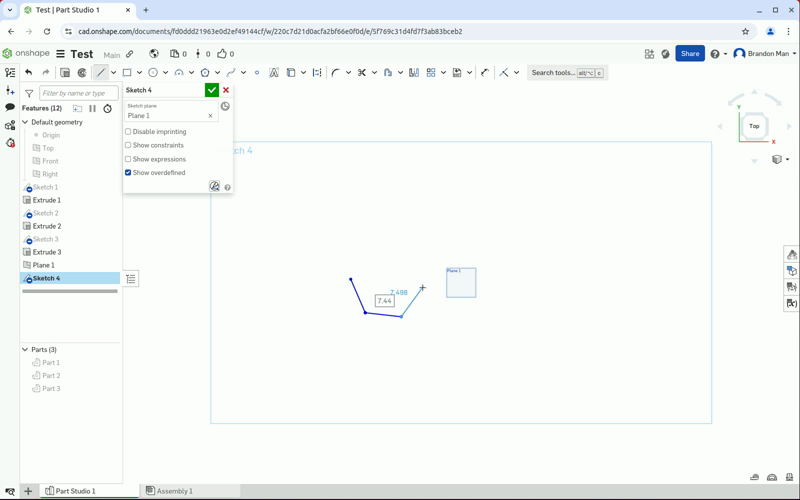
click(422, 287)
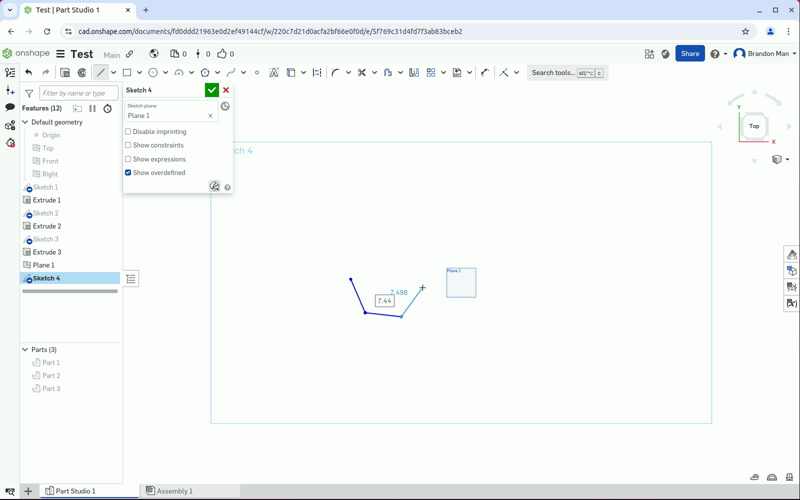
key_up(shift)
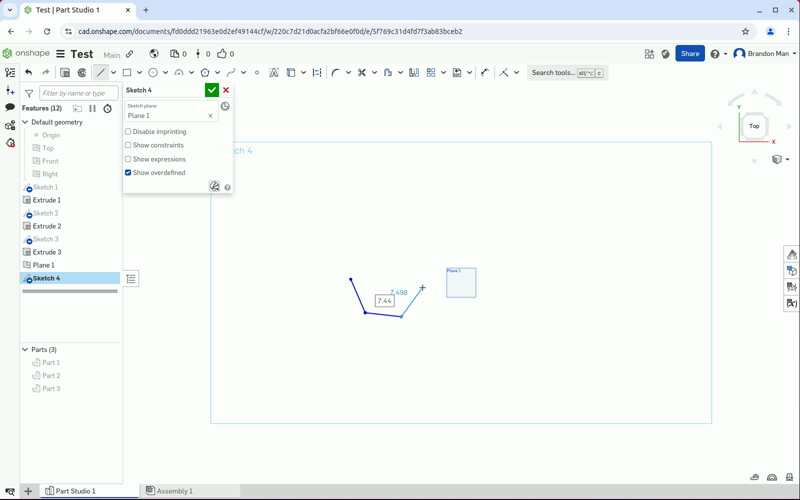
key_down(shift)
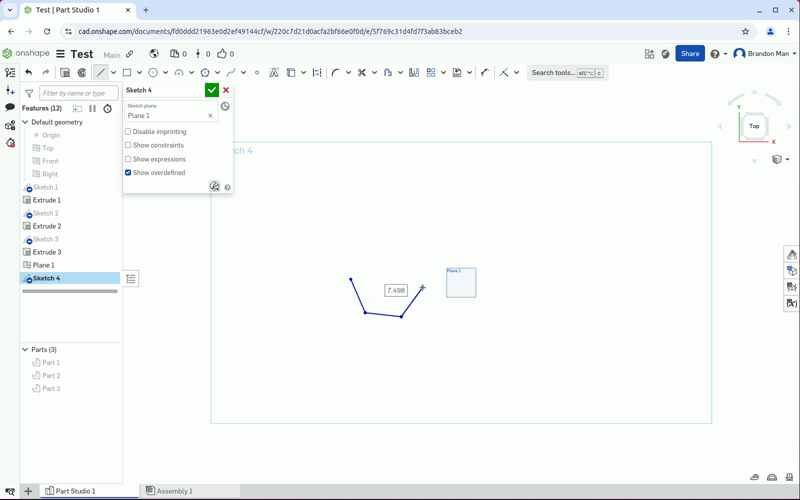
mouse_move(452, 287)
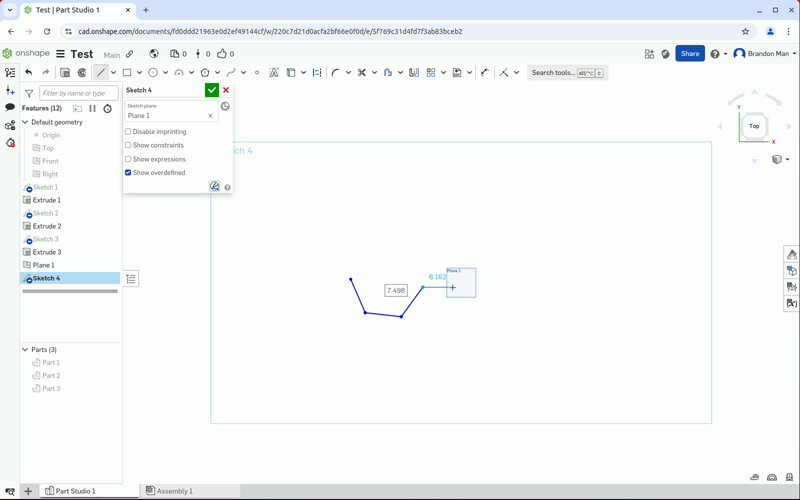
mouse_move(408, 253)
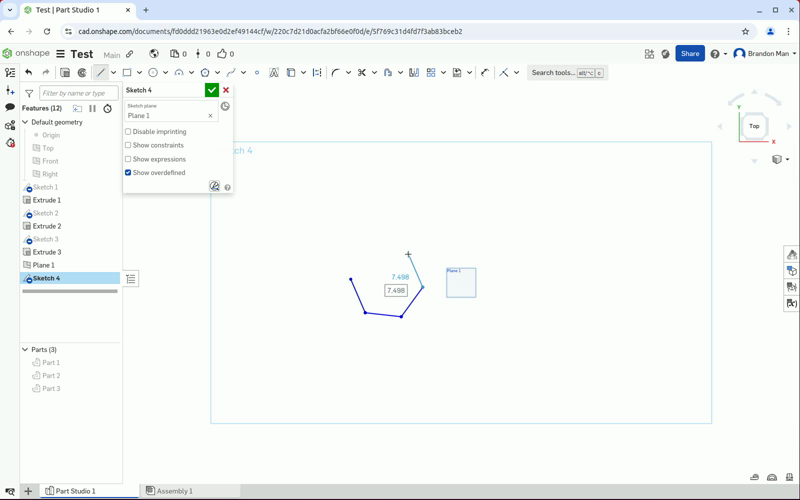
click(408, 253)
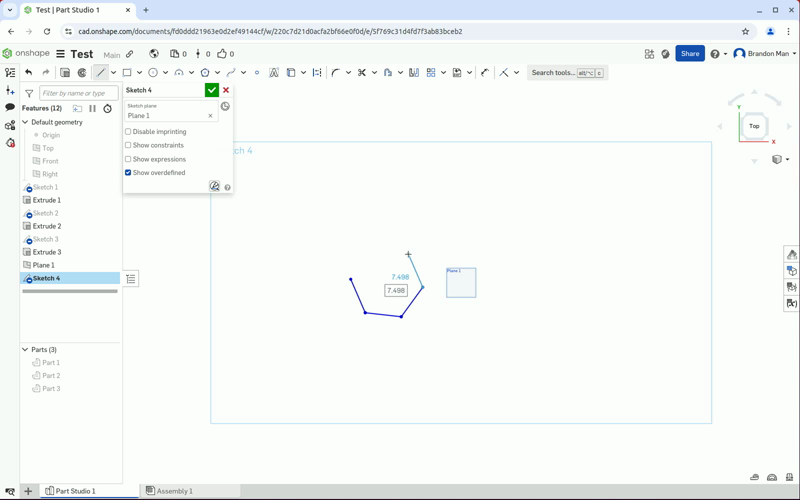
key_up(shift)
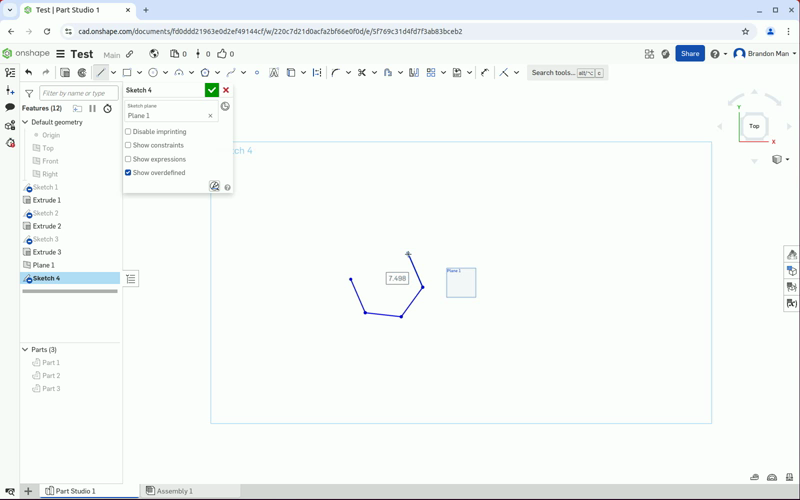
key_down(shift)
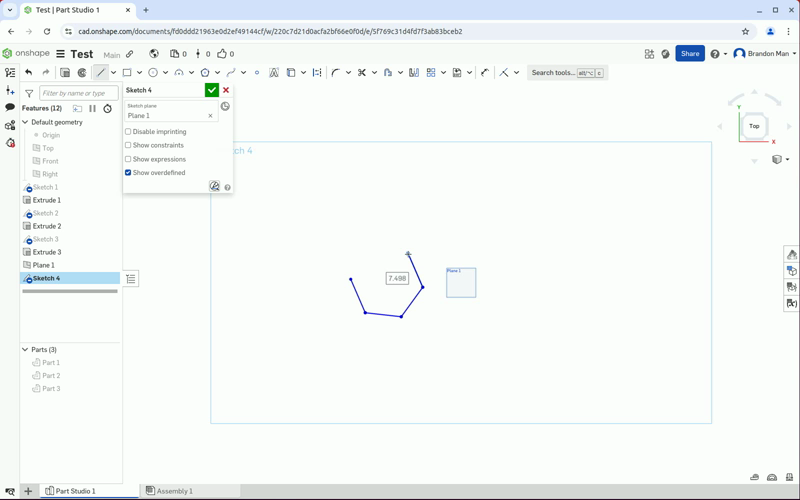
mouse_move(438, 253)
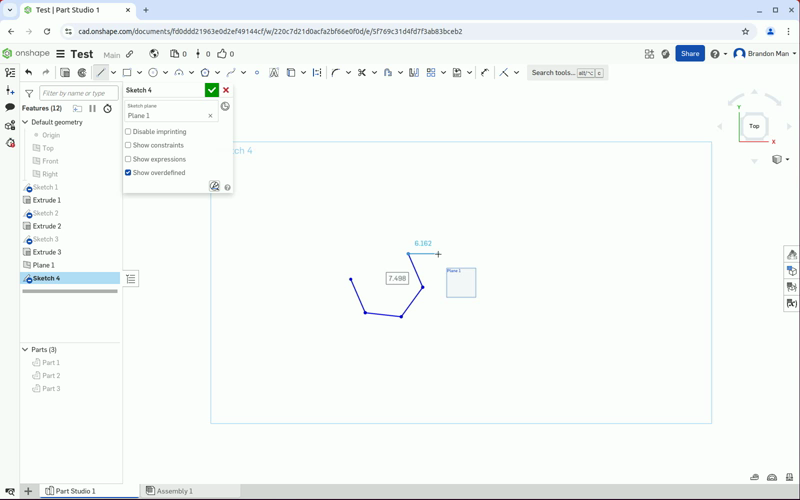
mouse_move(371, 249)
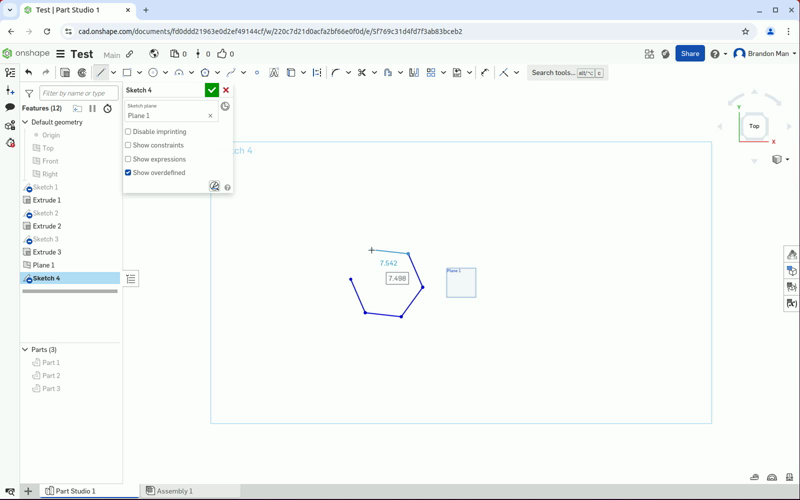
click(371, 249)
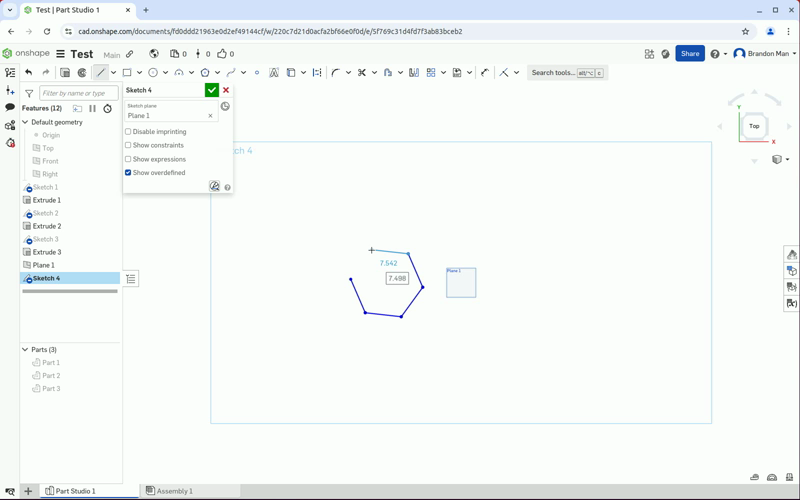
key_up(shift)
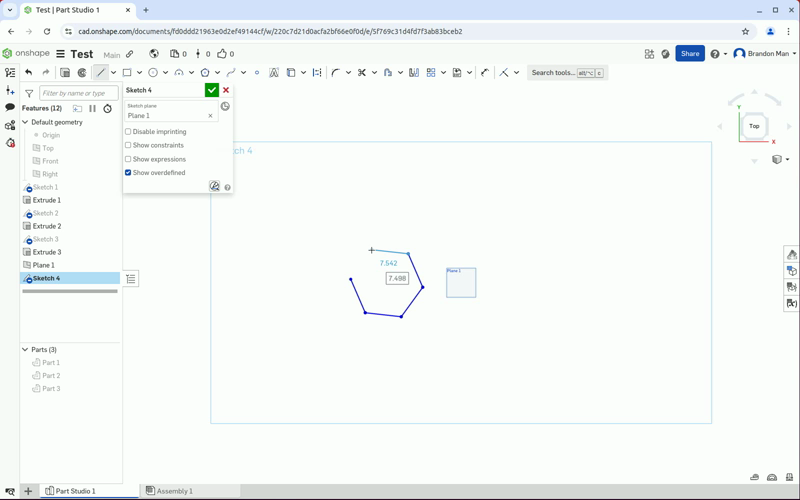
mouse_move(401, 249)
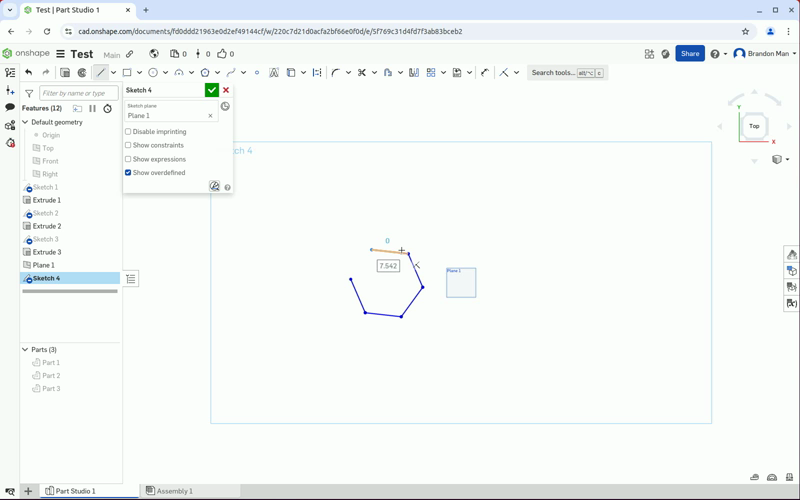
key_down(shift)
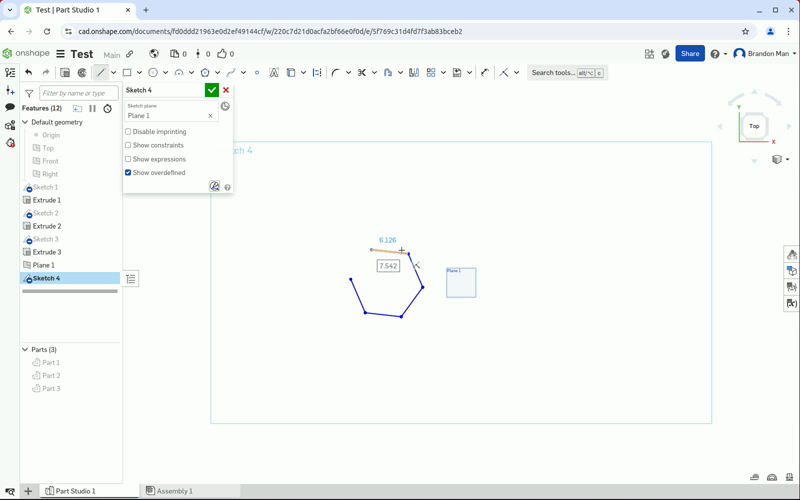
mouse_move(350, 279)
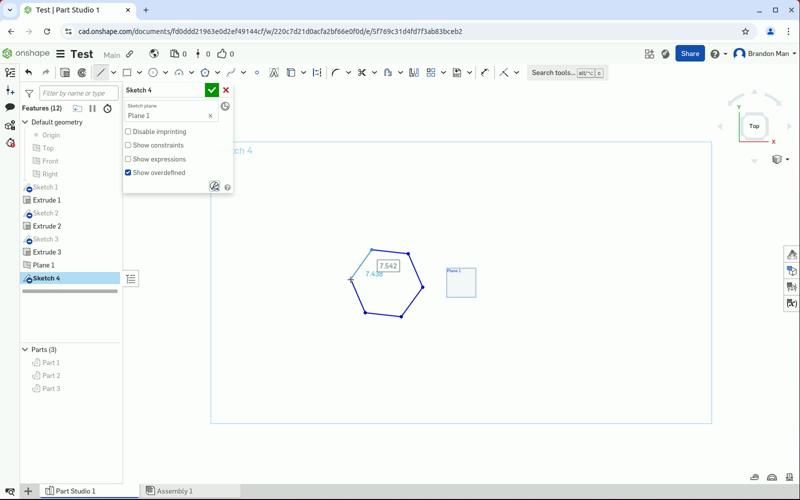
key_up(shift)
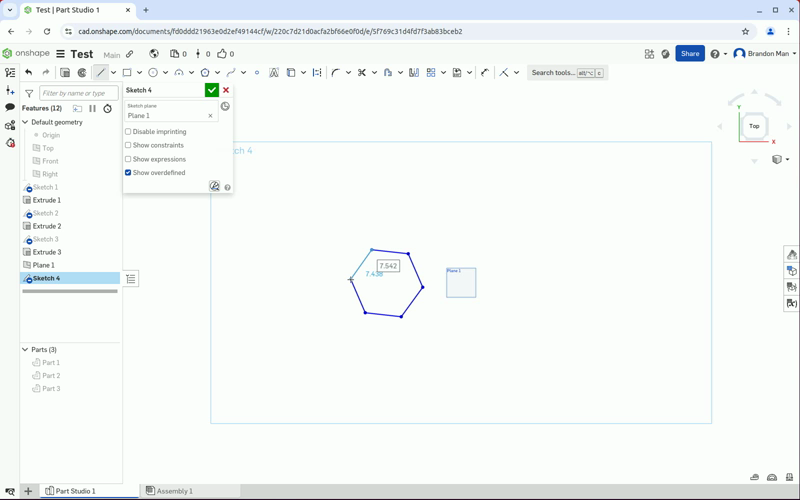
click(350, 279)
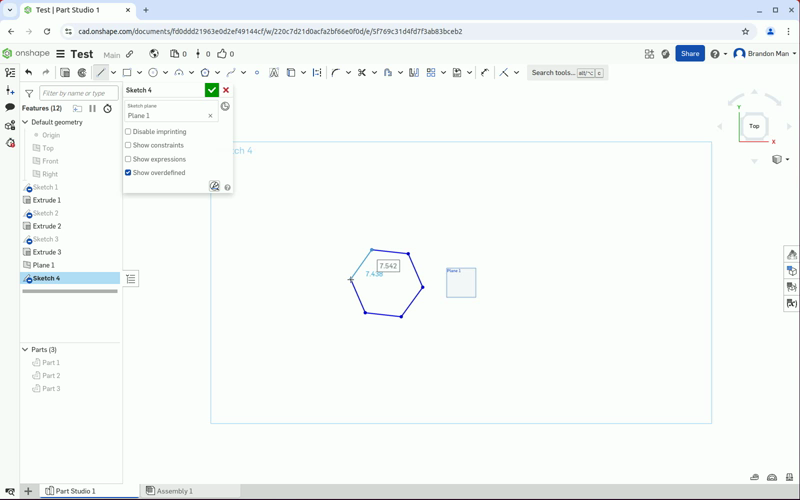
key(esc)
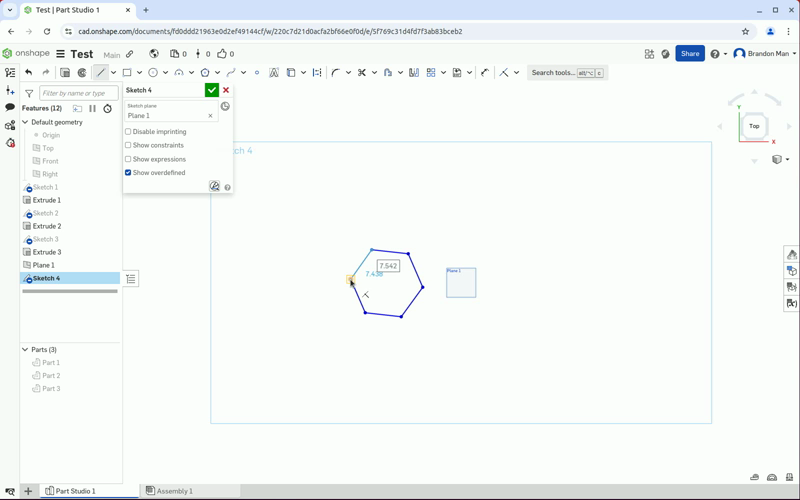
mouse_move(366, 284)
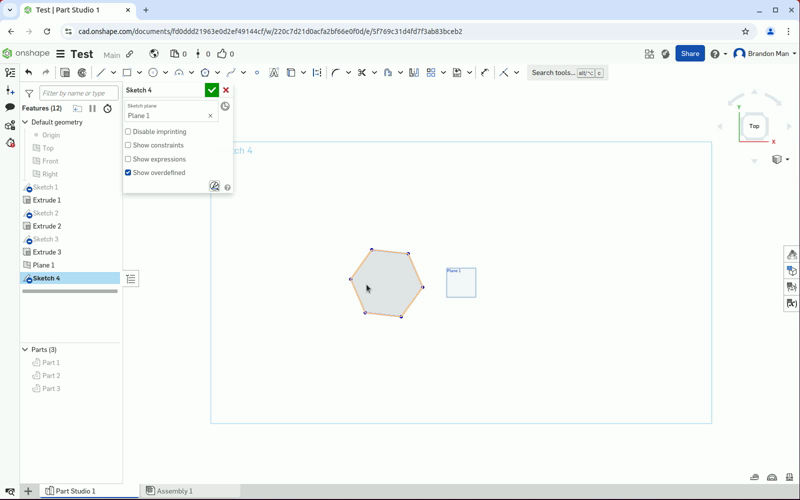
click(366, 284)
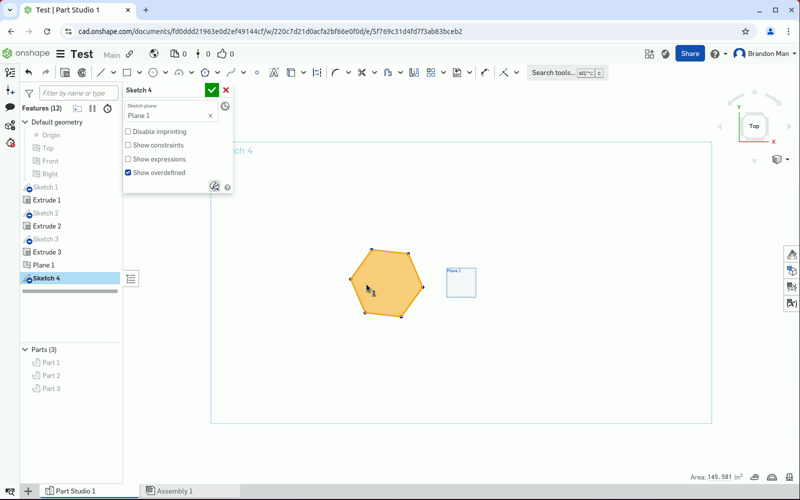
mouse_move(73, 352)
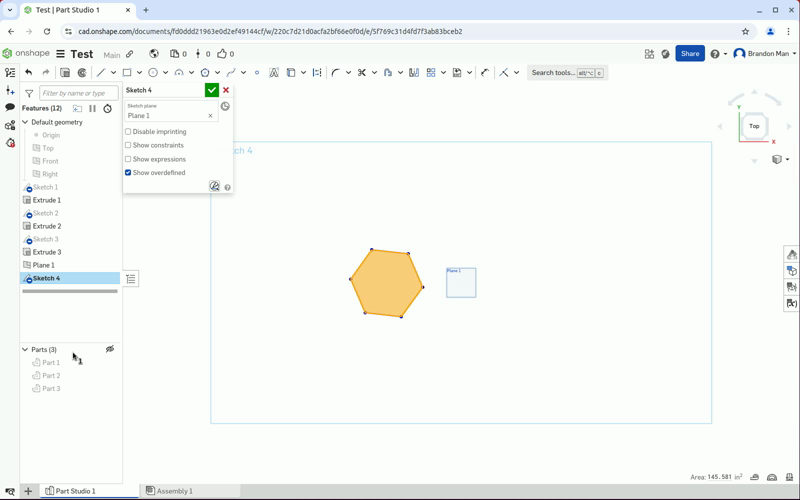
key(shift+y)
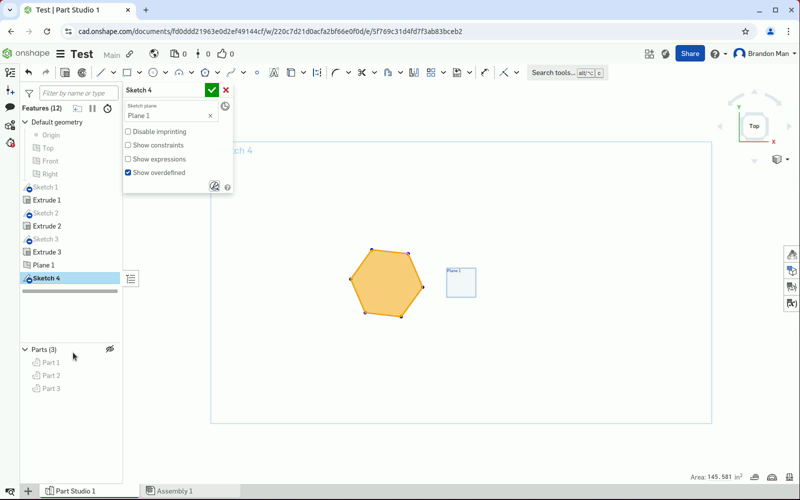
key(shift+e)
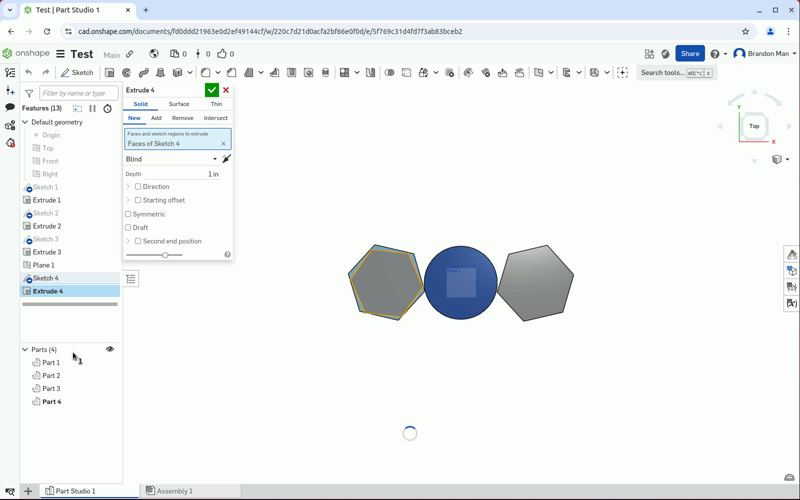
mouse_move(143, 106)
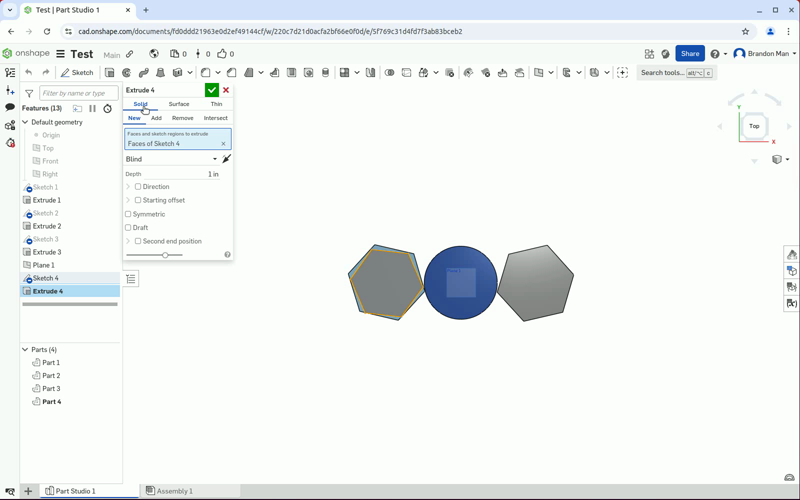
click(143, 106)
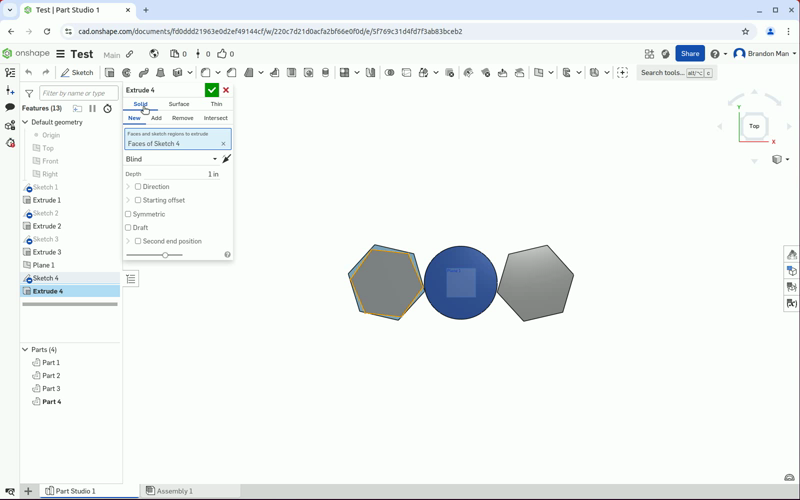
mouse_move(186, 120)
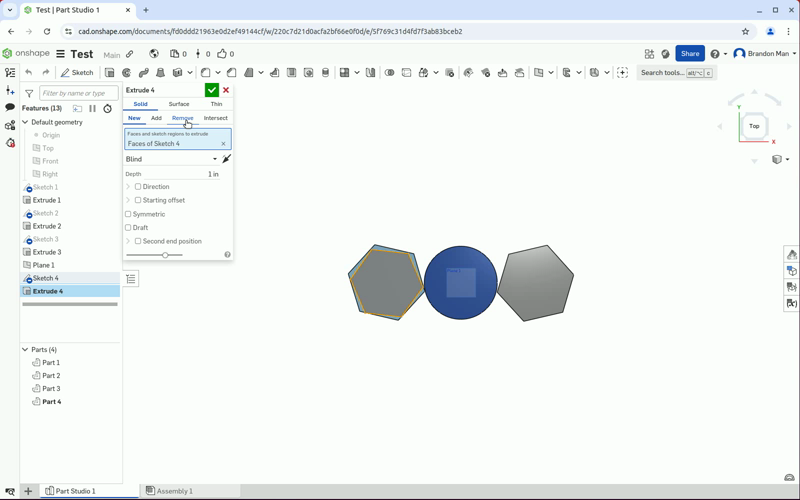
click(186, 120)
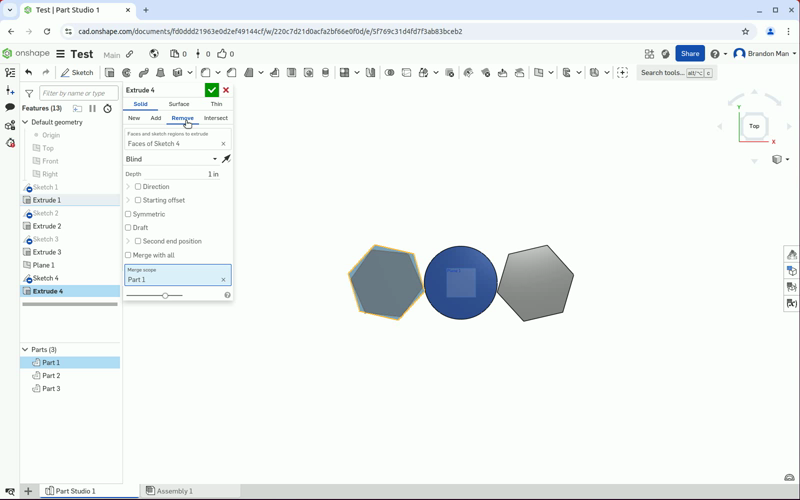
key(tab, 4)
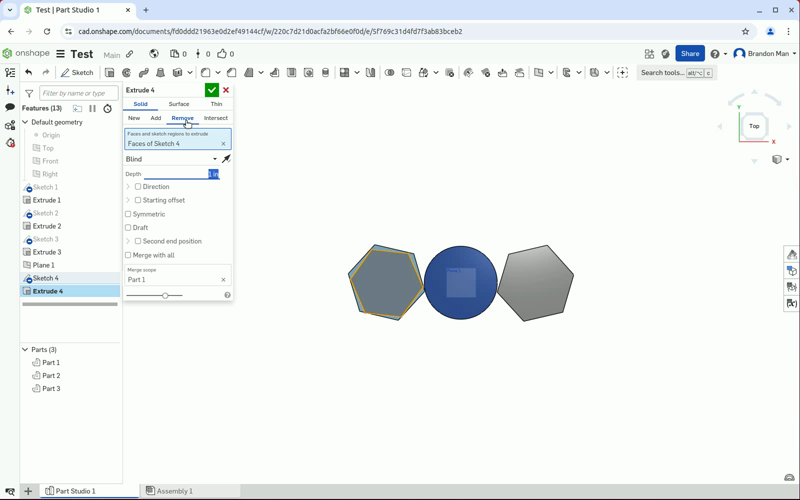
text(16.85)
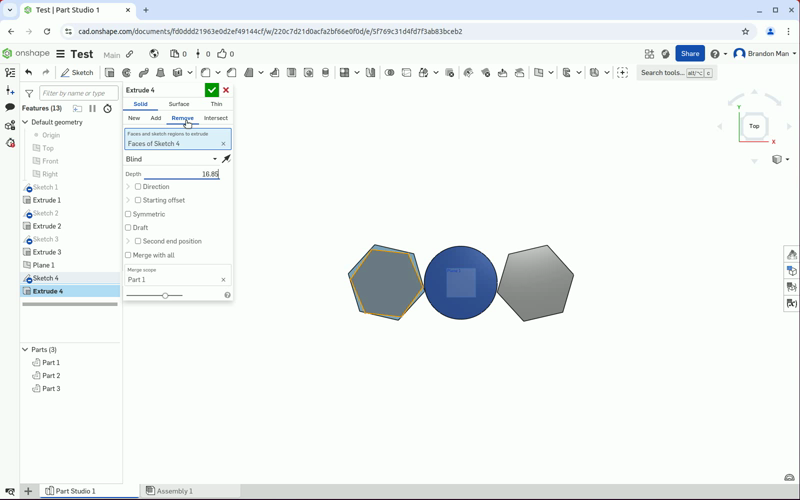
key(tab, 6)
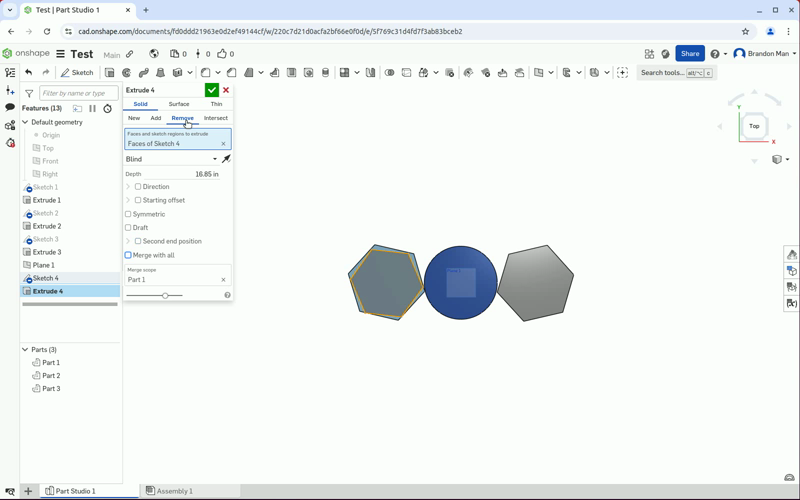
key(space)
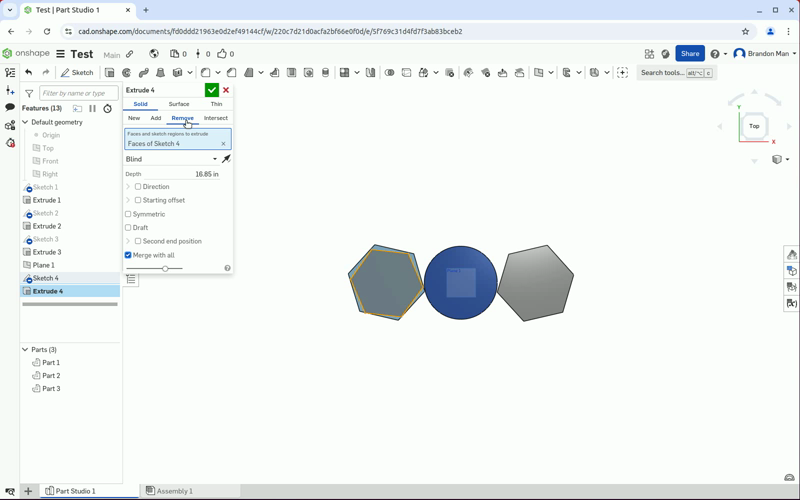
key(enter)
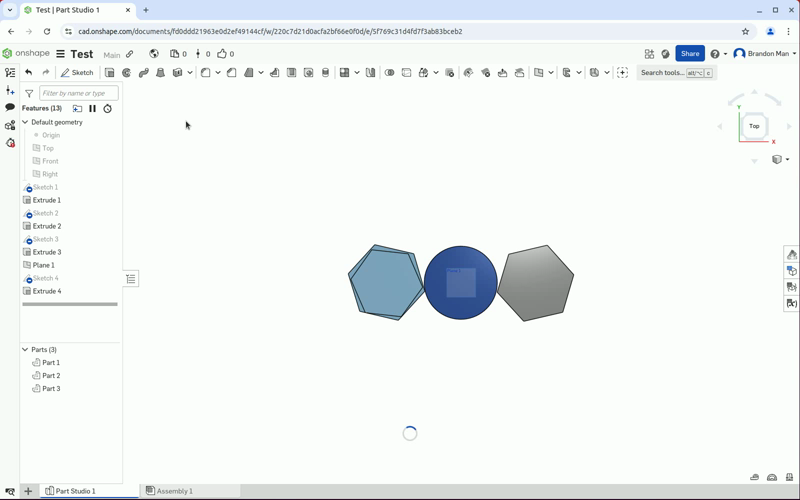
key(shift+h)
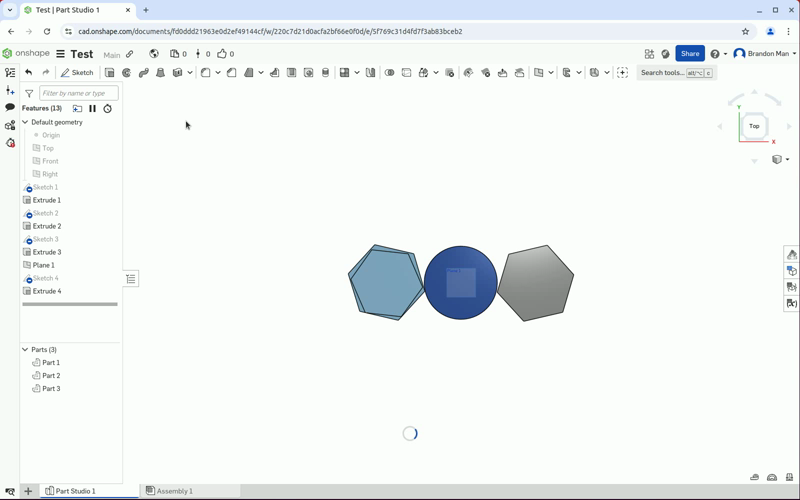
key(shift+h)
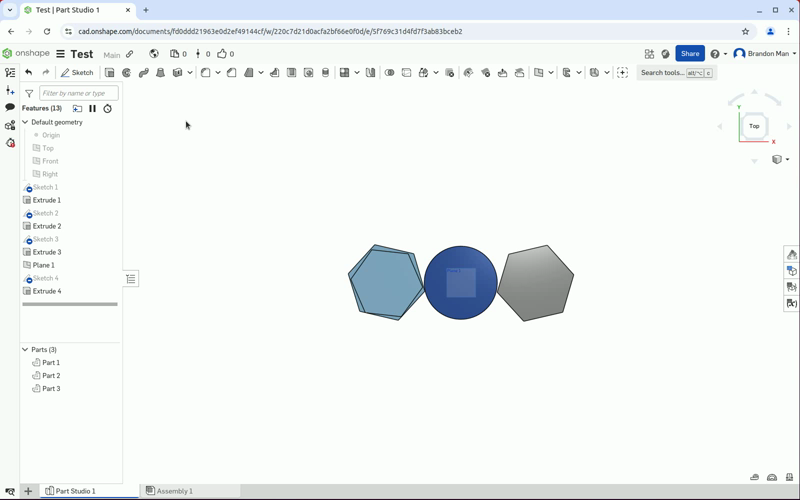
mouse_move(73, 189)
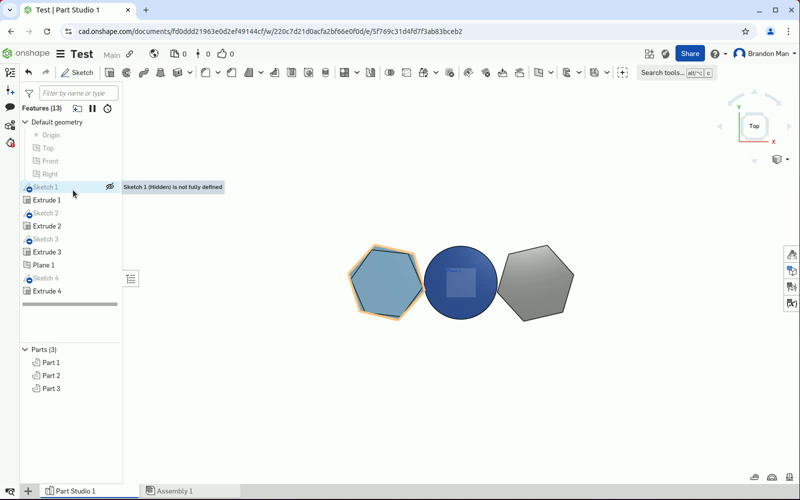
click(73, 189)
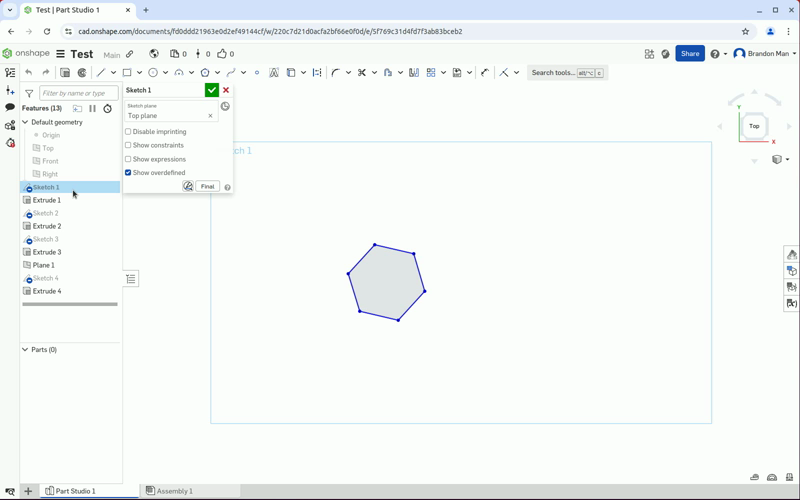
mouse_move(229, 92)
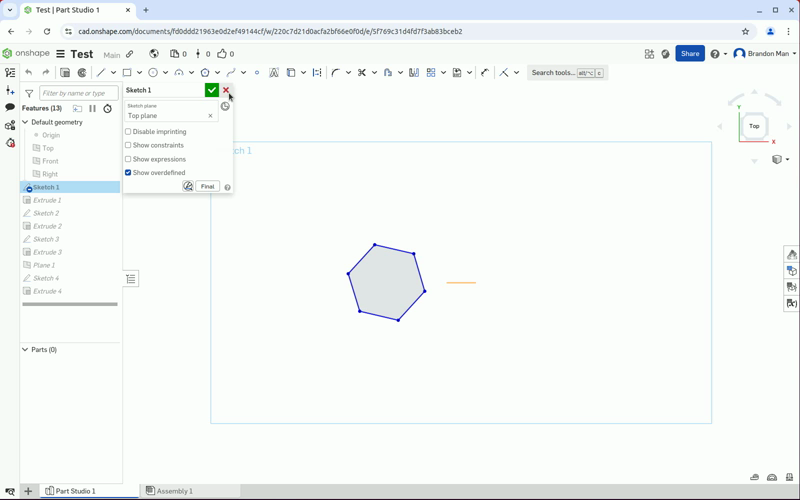
click(229, 92)
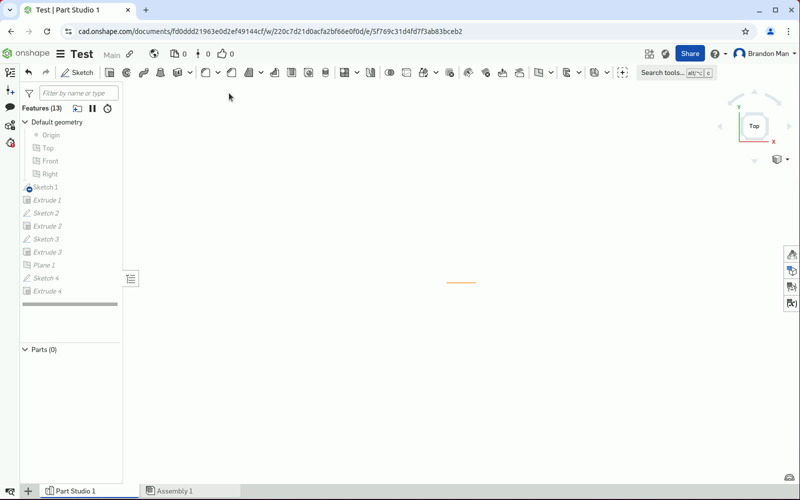
key(shift+s)
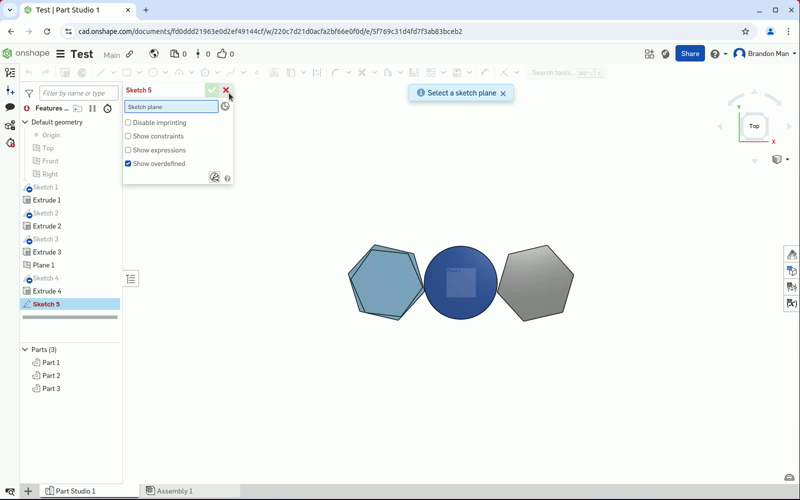
mouse_move(73, 267)
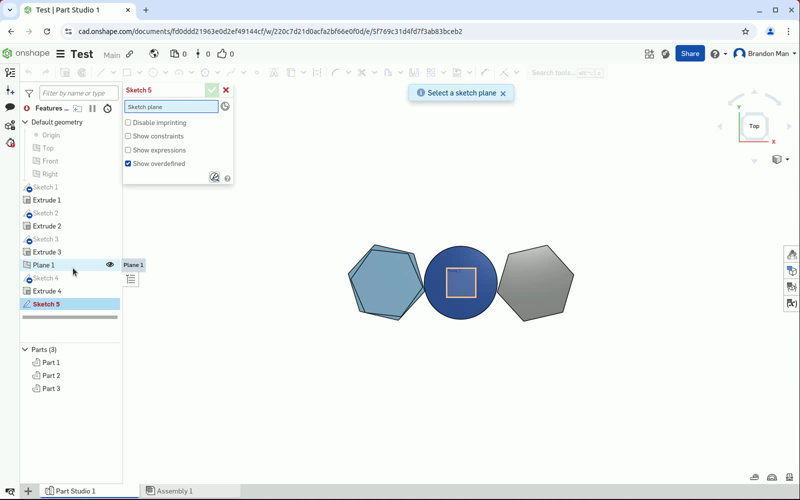
click(73, 267)
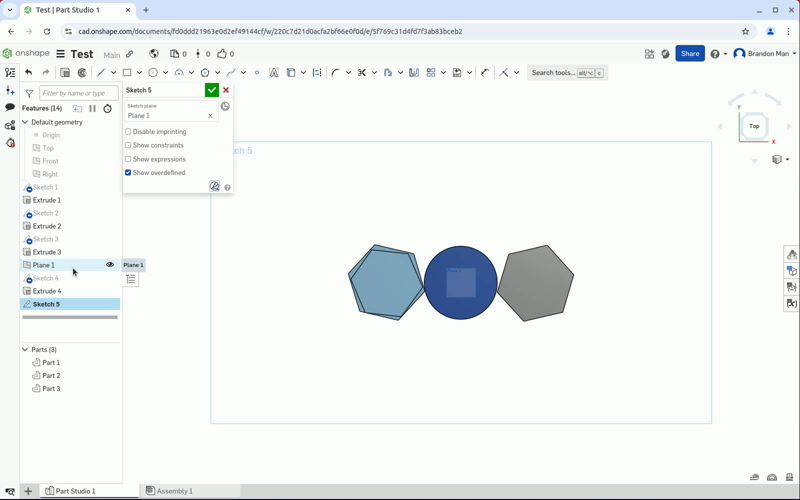
mouse_move(73, 352)
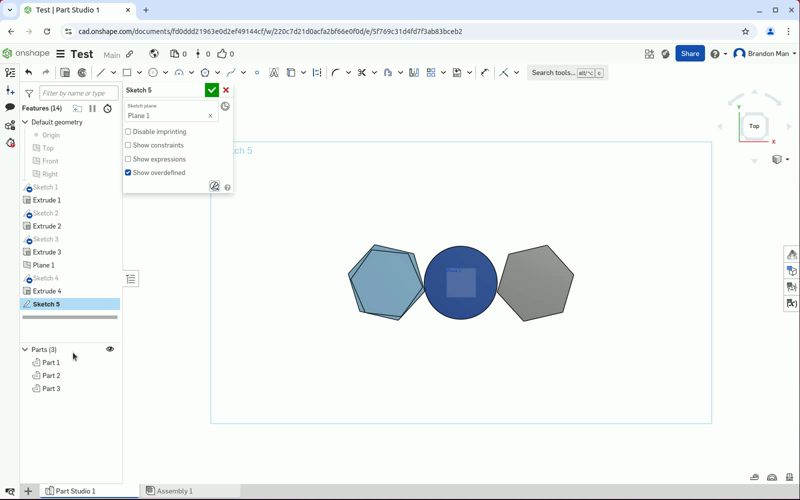
key(y)
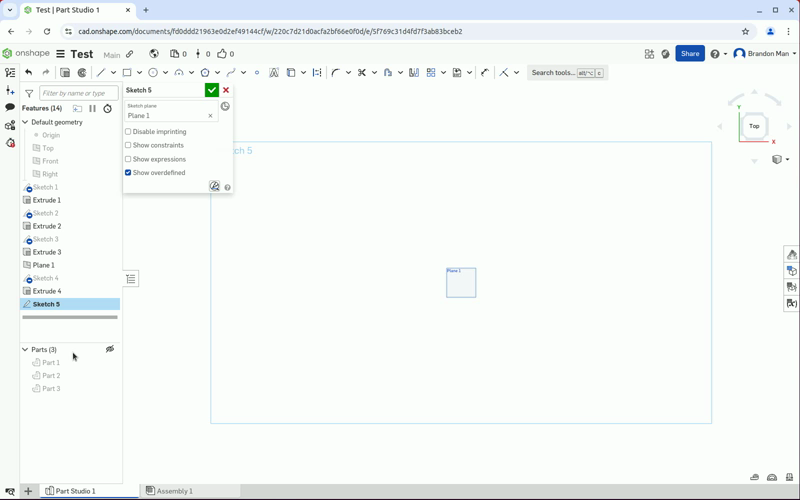
key(l)
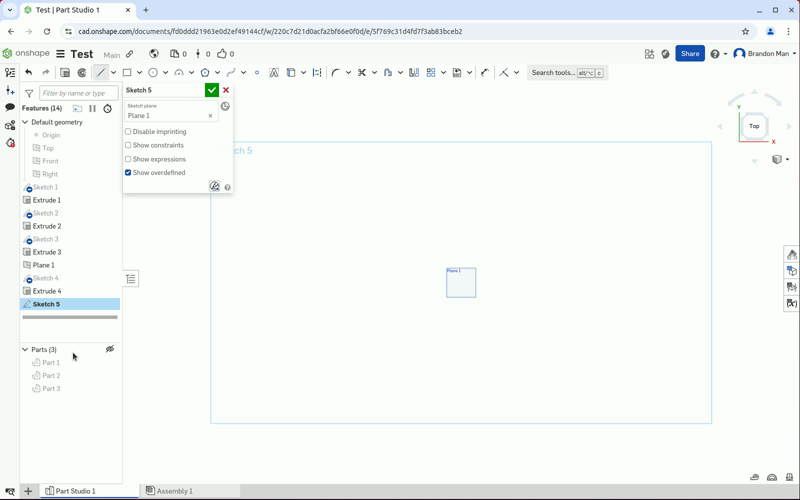
key_down(shift)
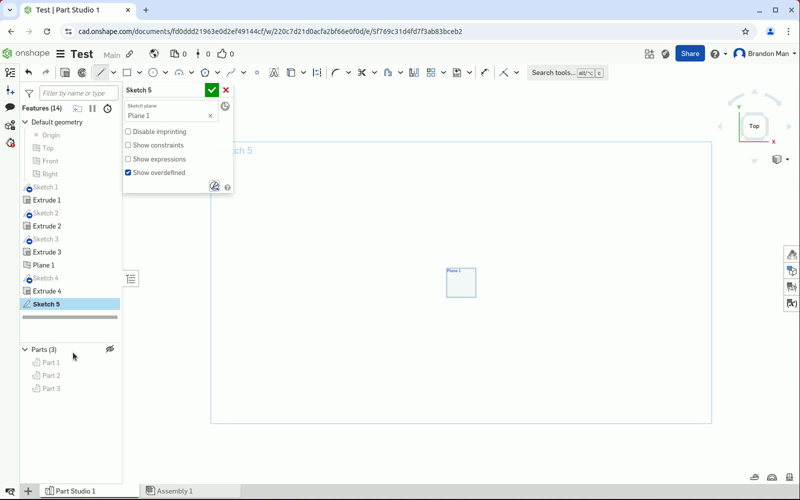
mouse_move(500, 286)
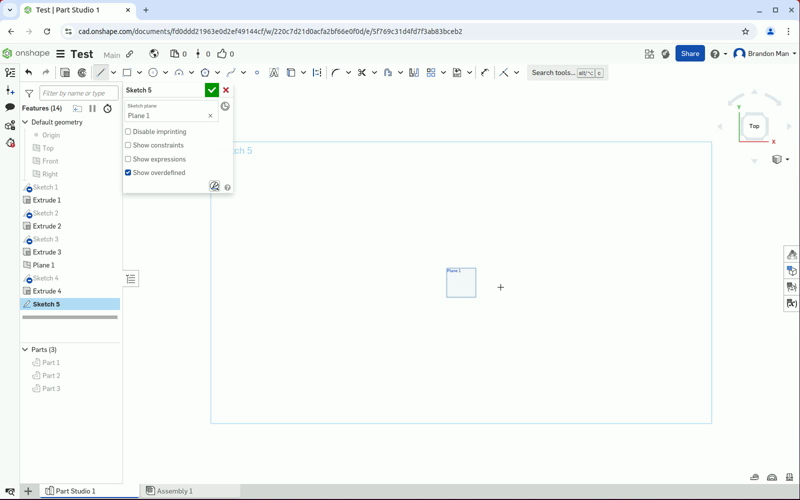
click(500, 286)
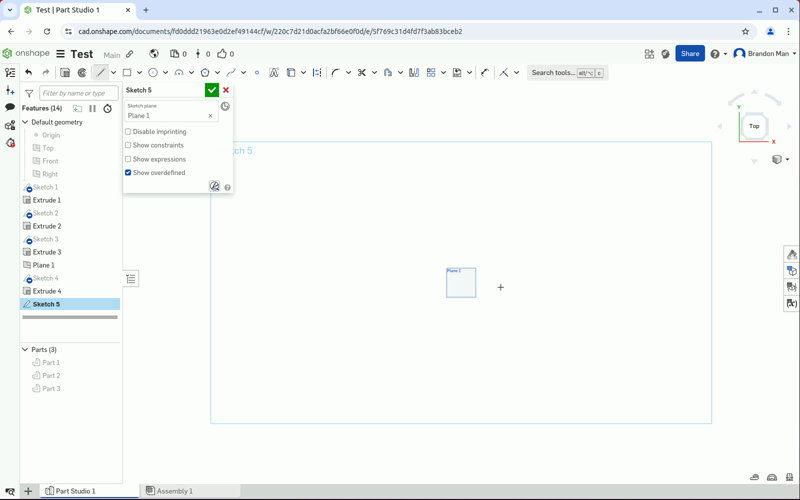
key_up(shift)
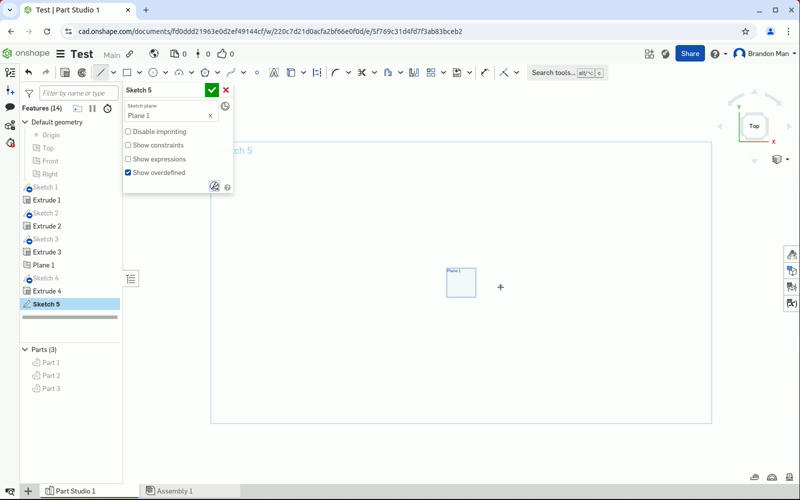
key_down(shift)
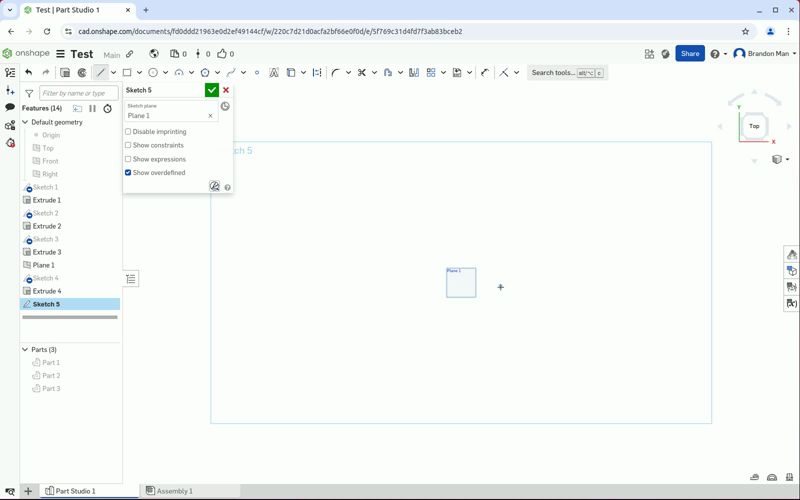
mouse_move(530, 286)
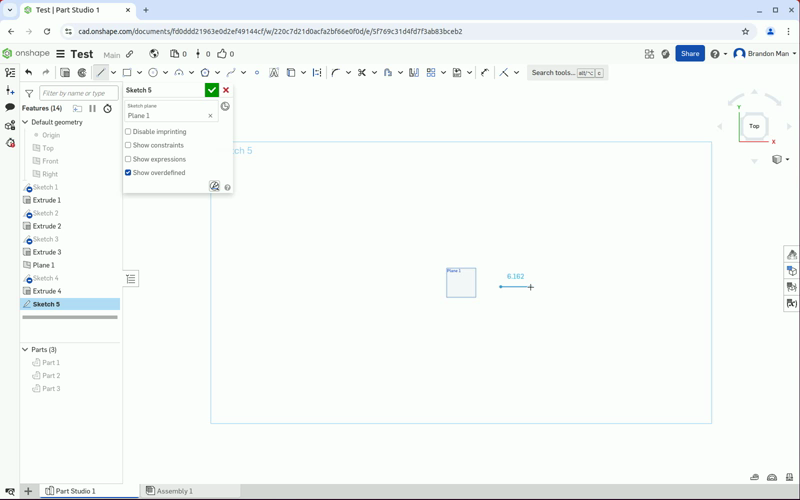
mouse_move(522, 315)
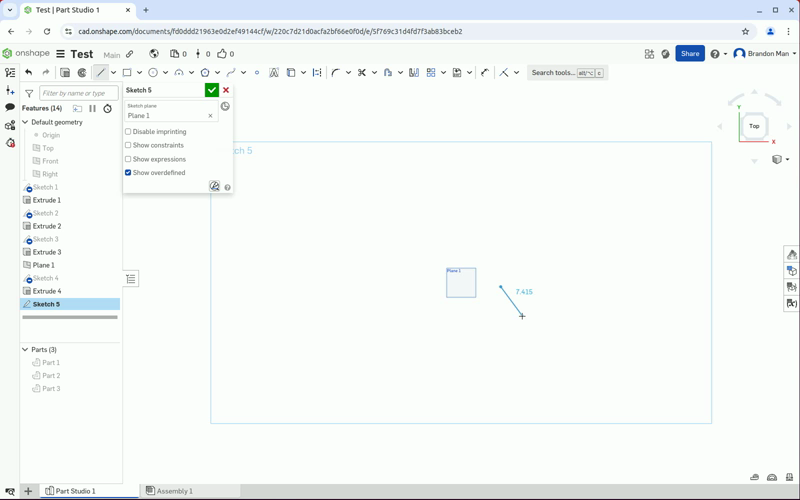
click(522, 315)
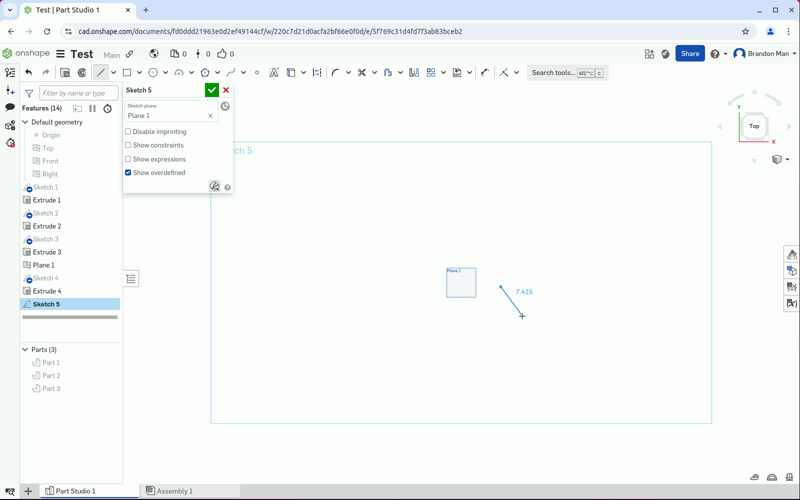
key_up(shift)
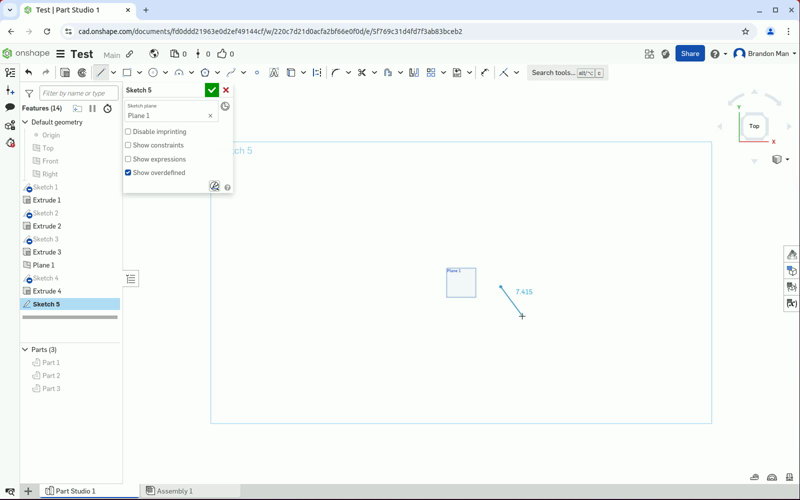
key_down(shift)
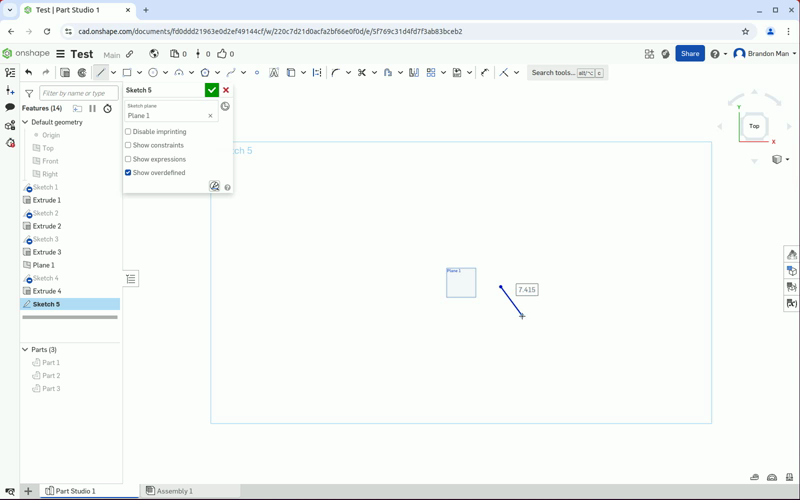
mouse_move(552, 315)
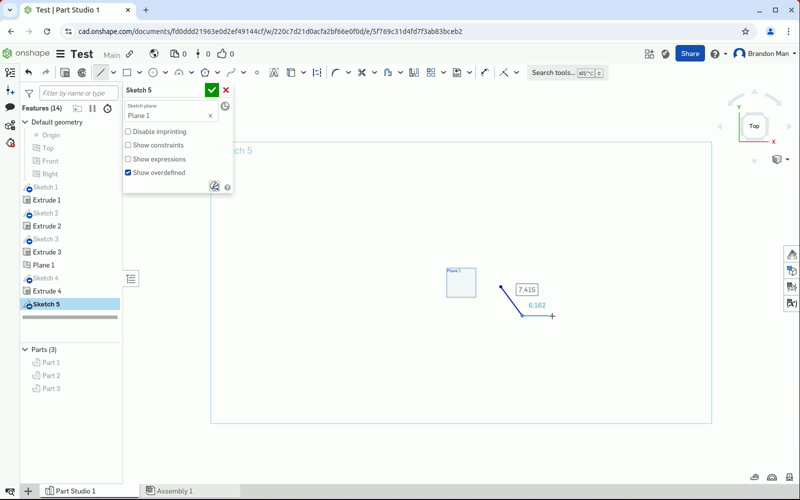
mouse_move(558, 312)
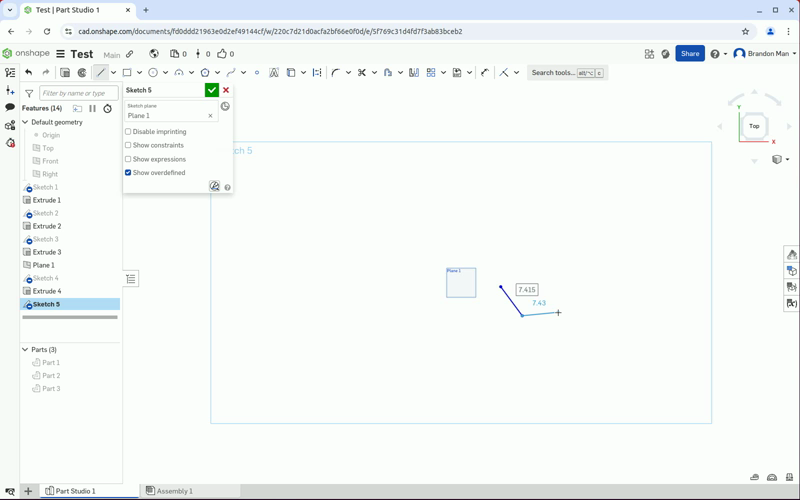
click(558, 312)
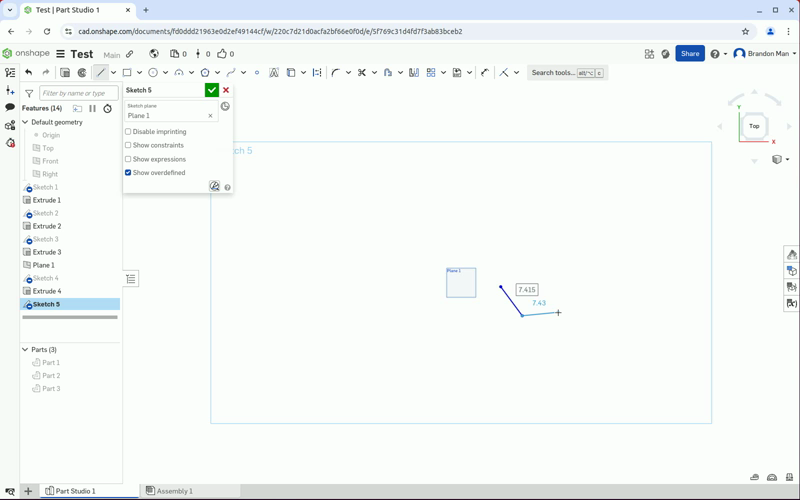
key_up(shift)
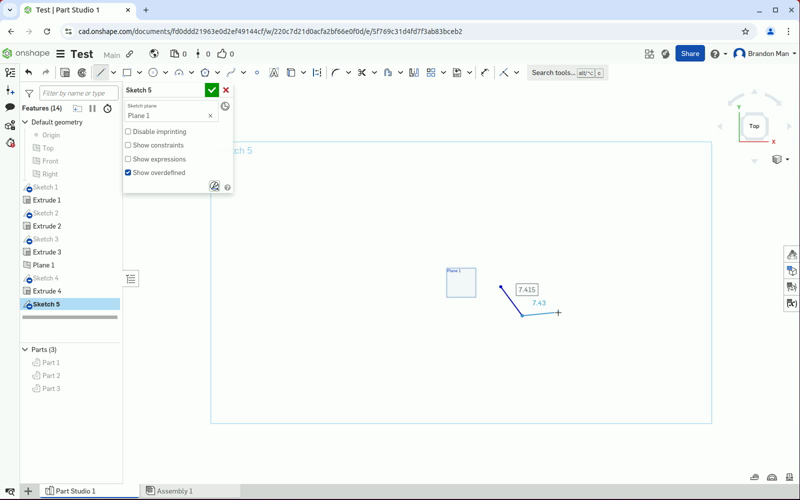
key_down(shift)
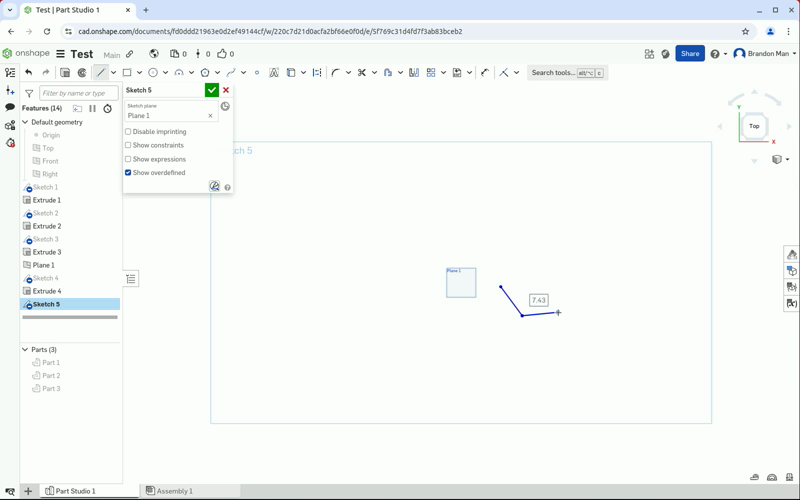
mouse_move(588, 312)
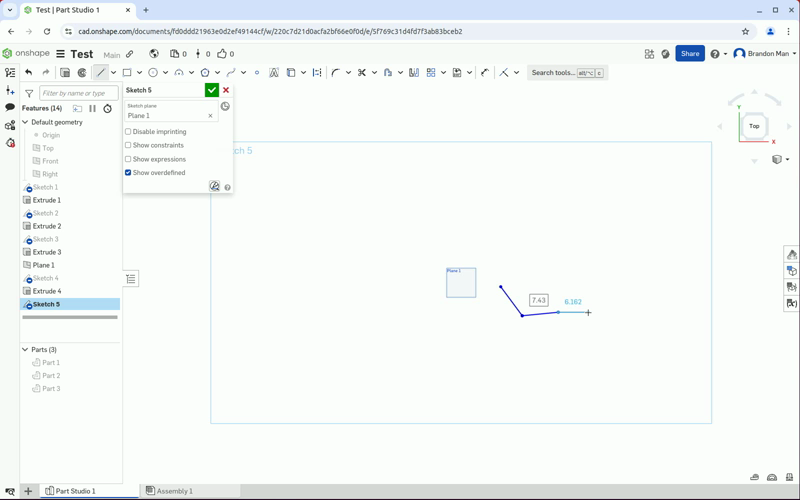
mouse_move(572, 278)
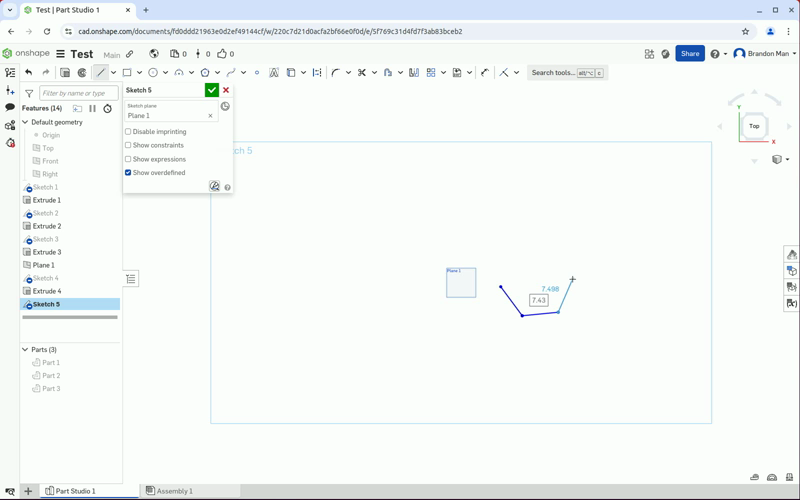
click(572, 278)
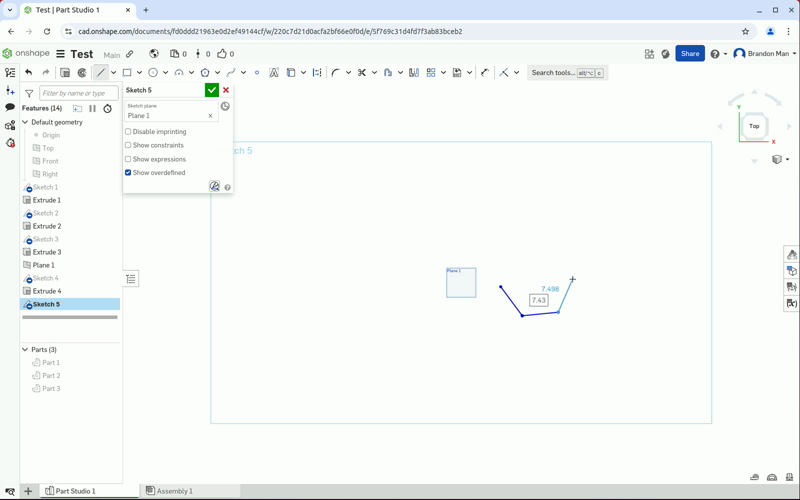
key_up(shift)
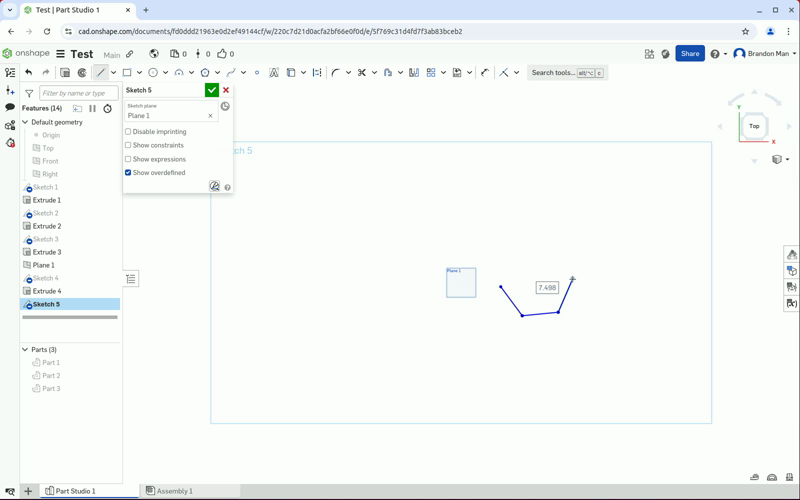
key_down(shift)
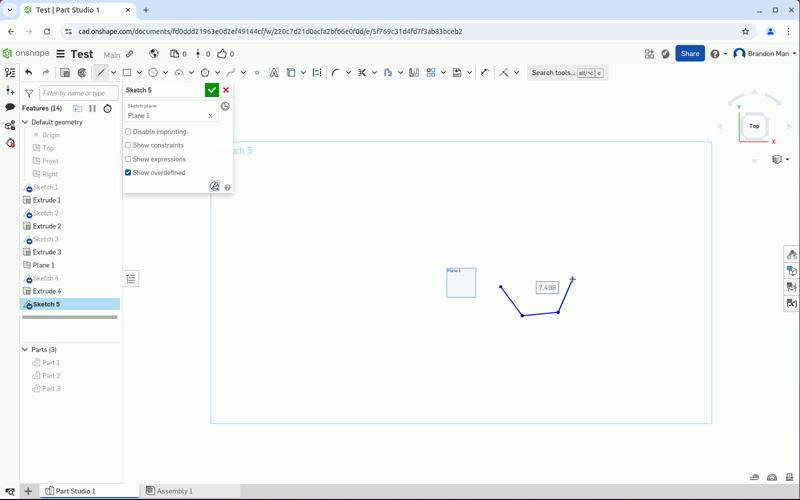
mouse_move(589, 278)
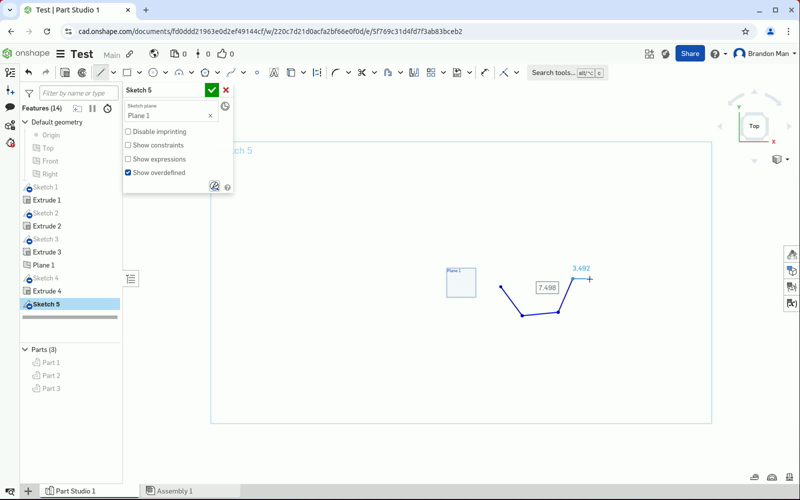
mouse_move(551, 249)
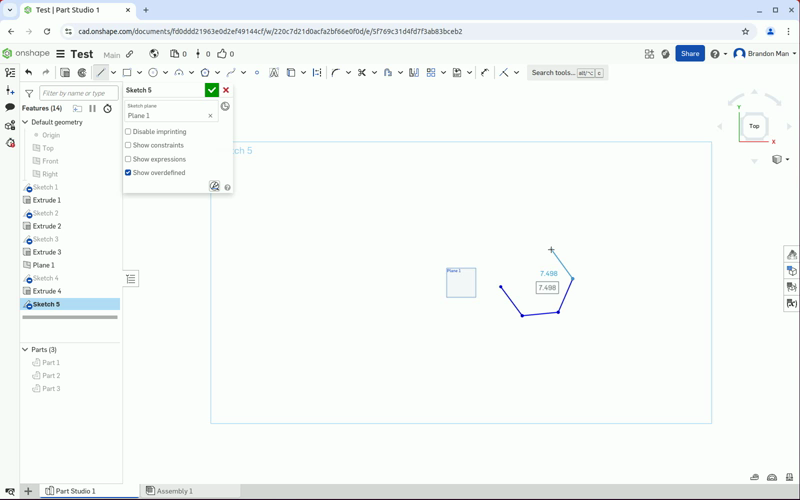
click(551, 249)
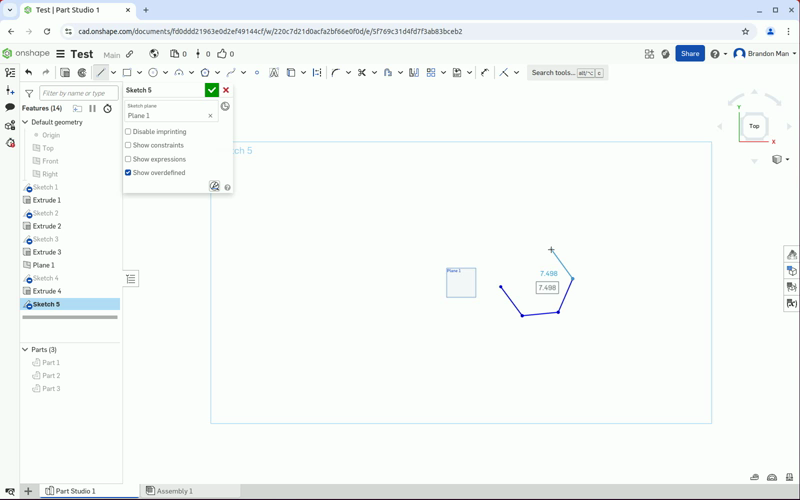
key_up(shift)
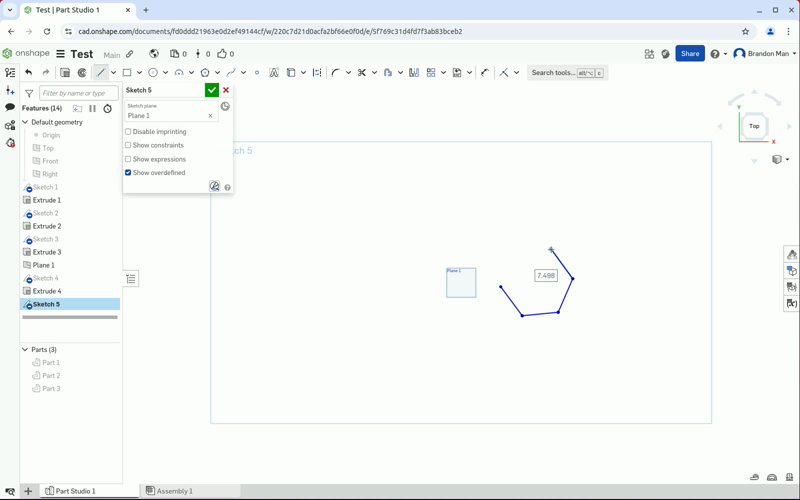
key_down(shift)
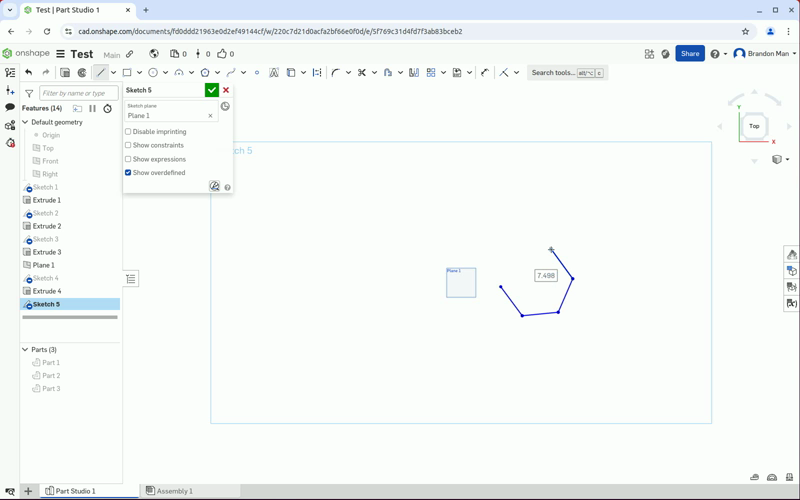
mouse_move(581, 249)
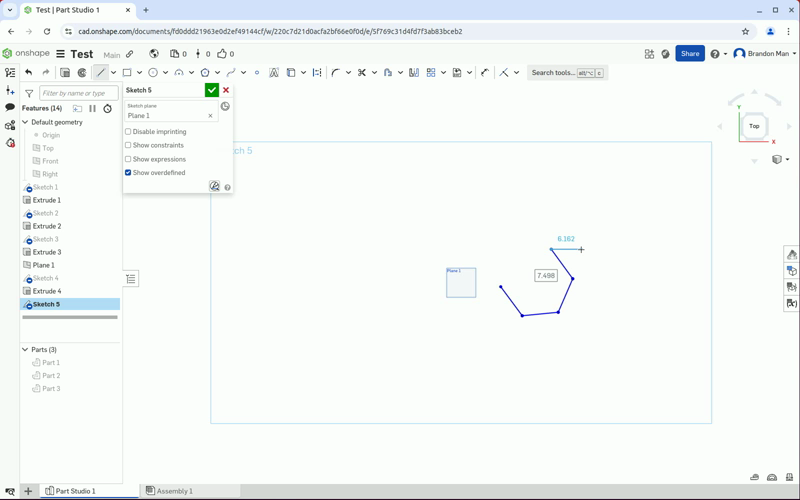
mouse_move(515, 252)
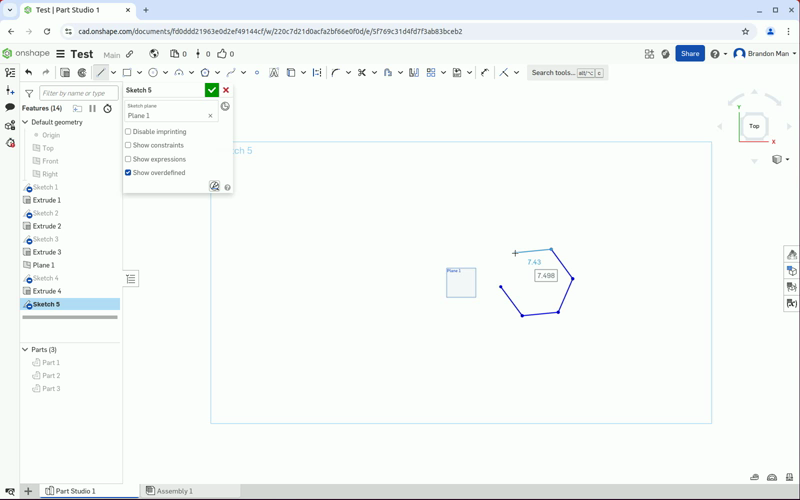
click(515, 252)
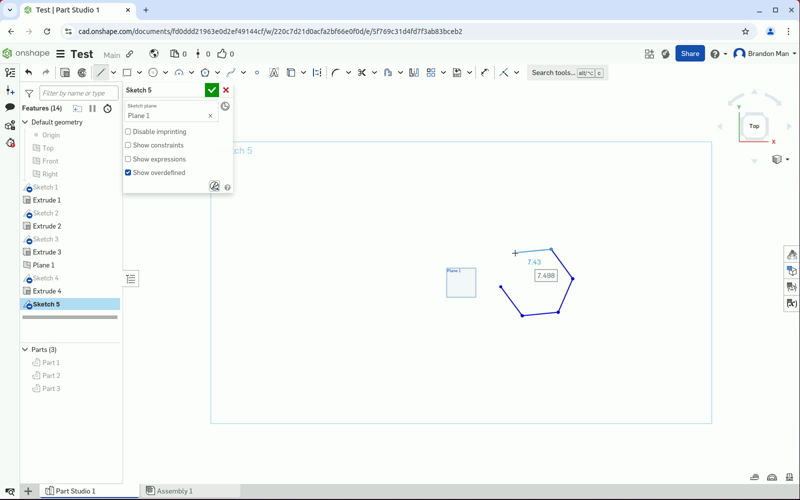
key_up(shift)
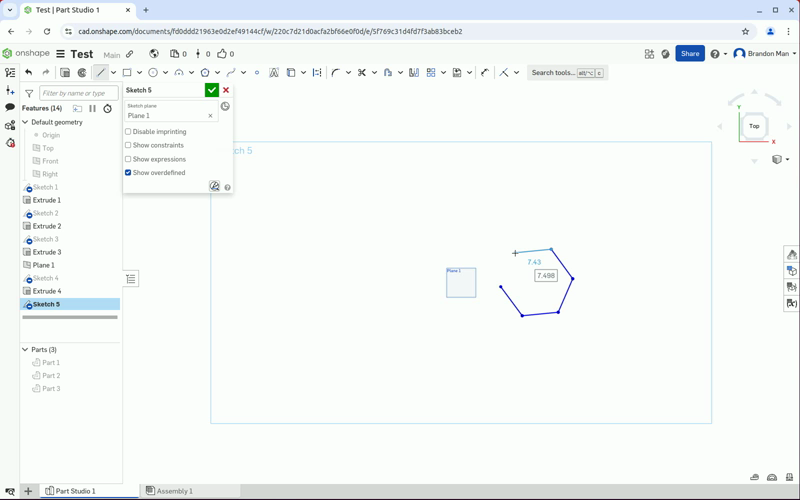
mouse_move(545, 252)
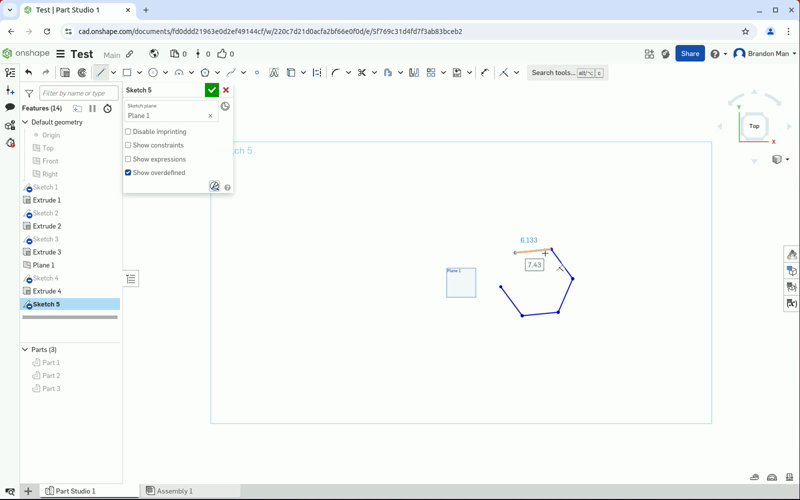
key_down(shift)
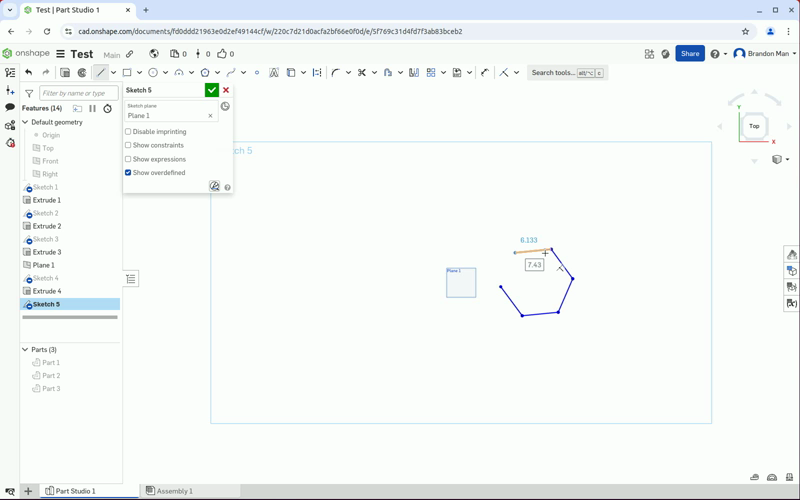
mouse_move(500, 286)
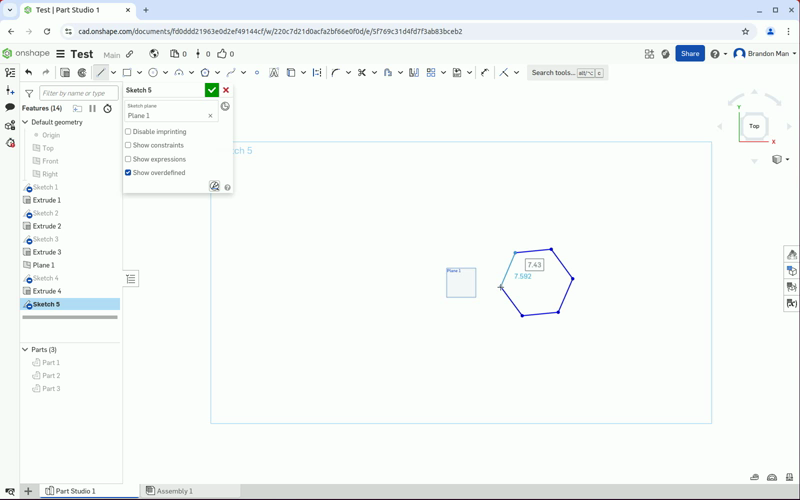
key_up(shift)
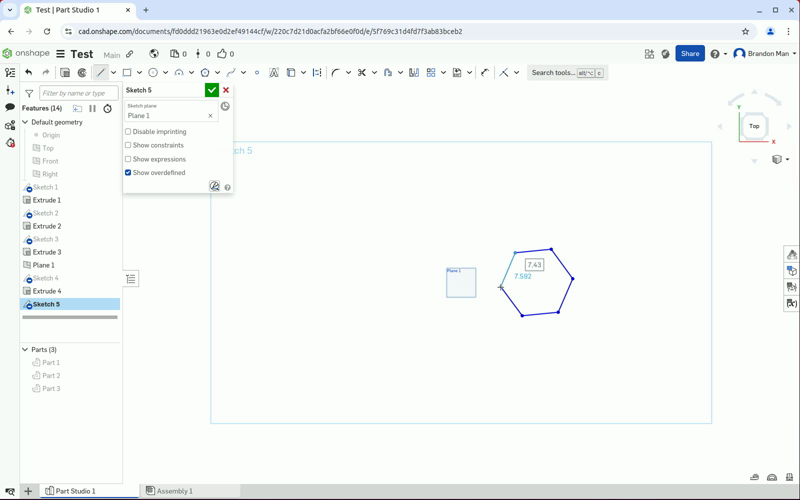
click(500, 286)
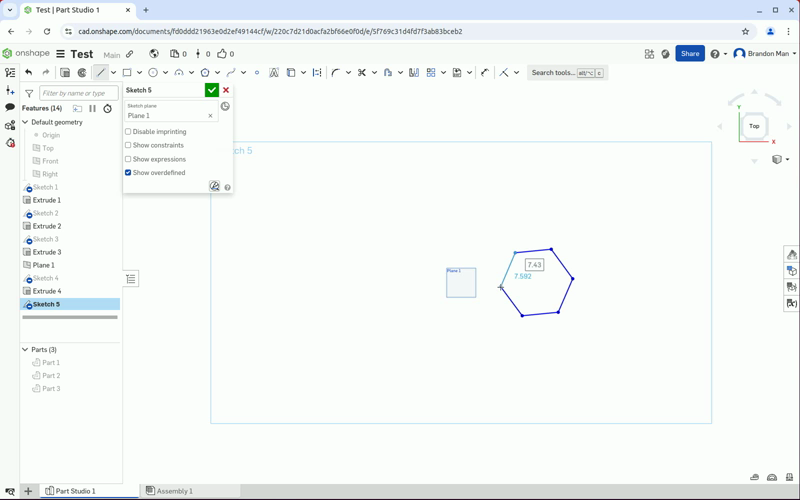
key(esc)
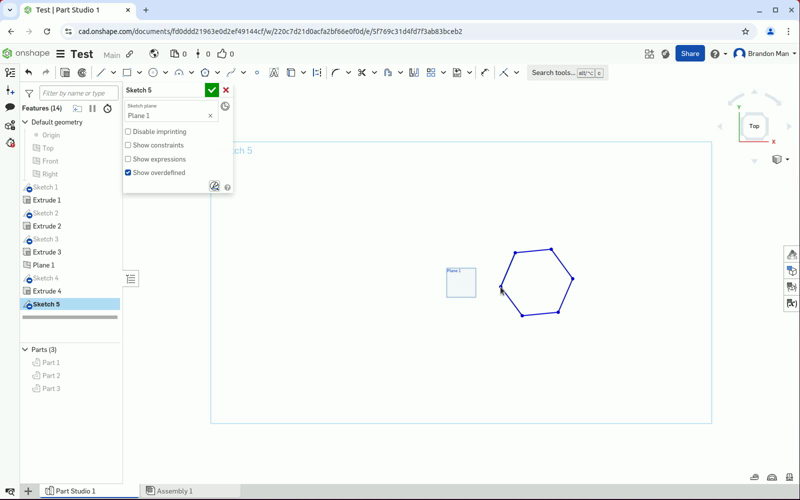
mouse_move(553, 302)
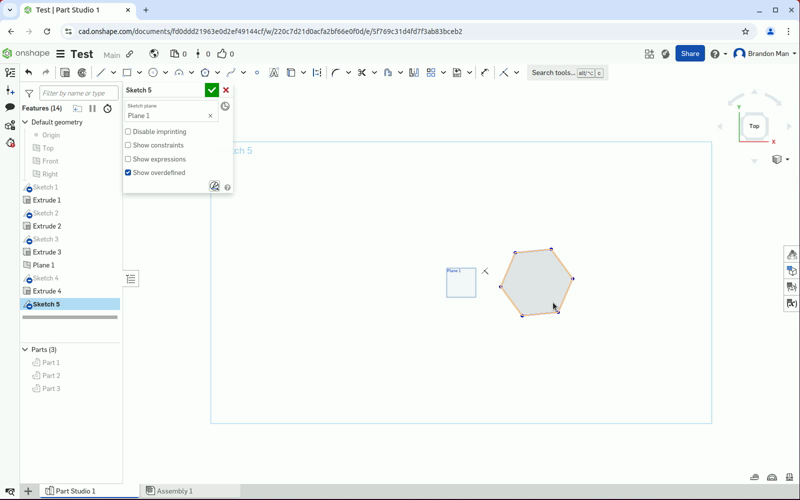
click(553, 302)
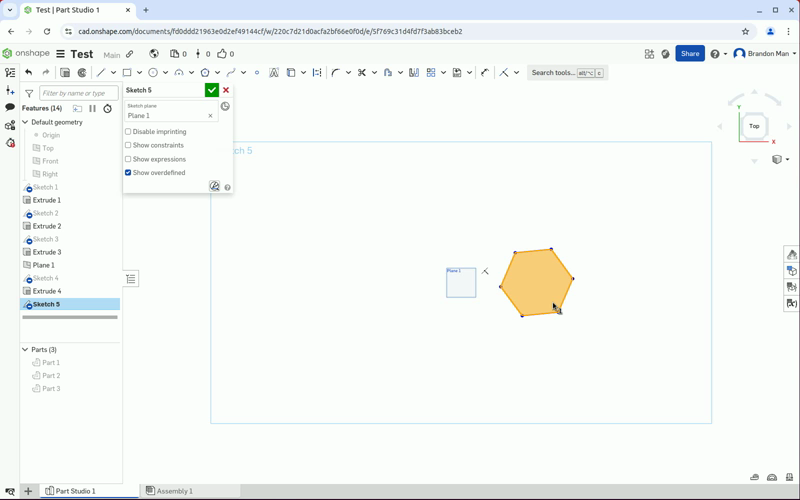
mouse_move(73, 352)
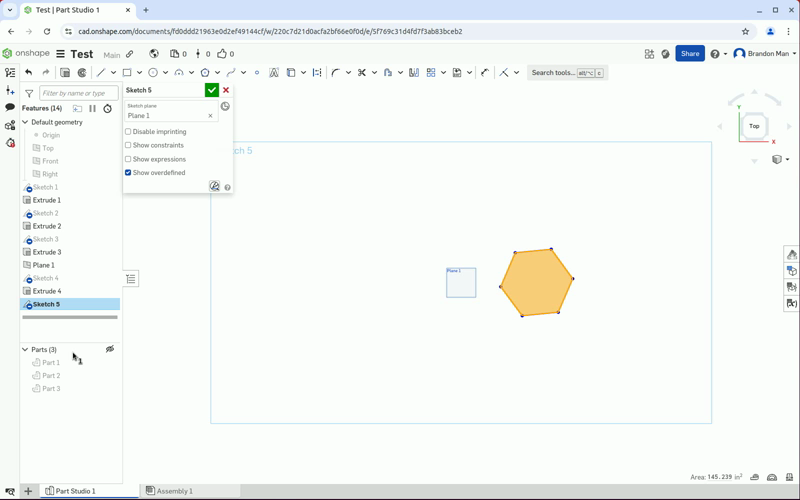
key(shift+y)
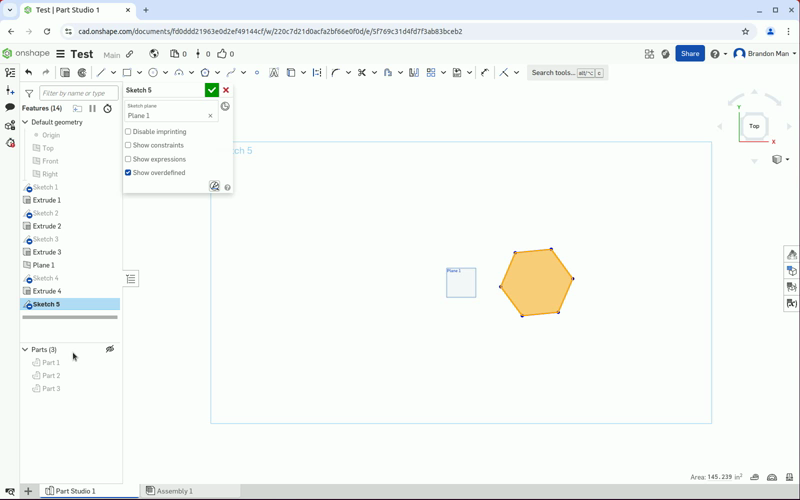
key(shift+e)
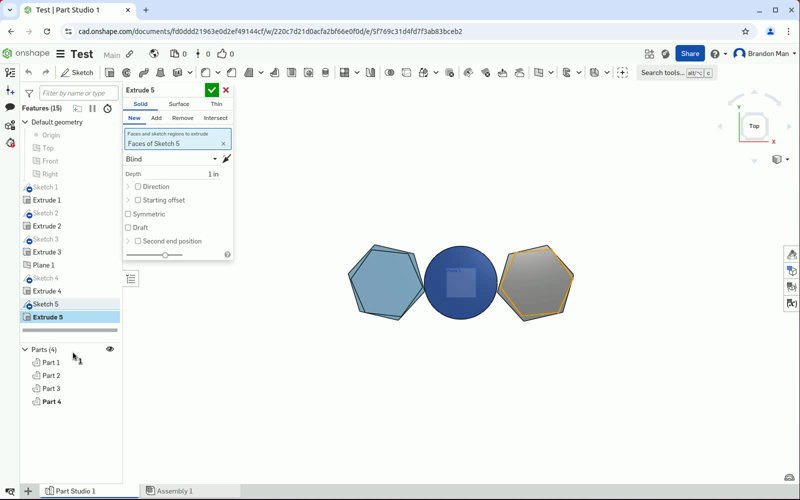
mouse_move(143, 106)
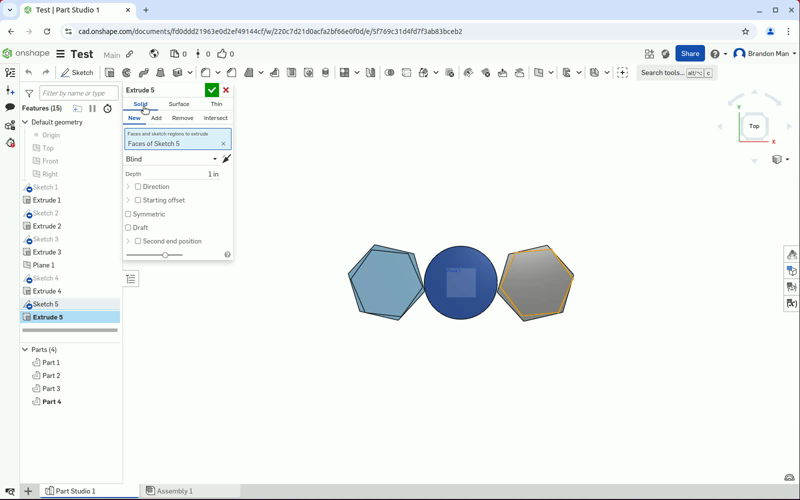
click(143, 106)
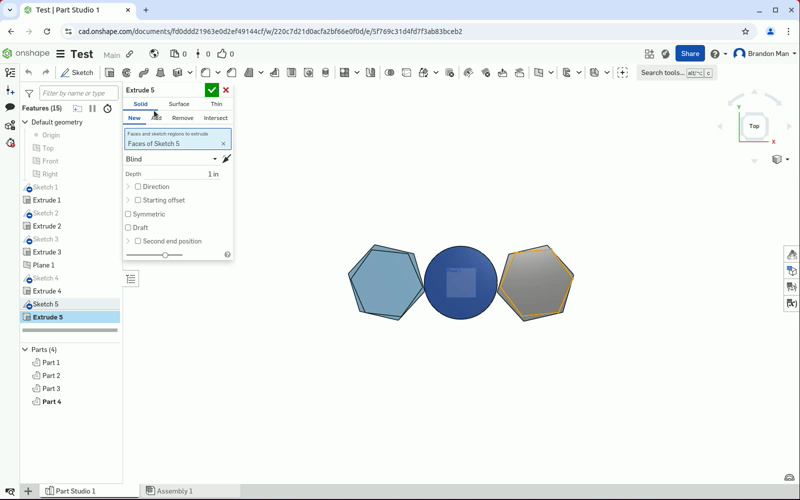
mouse_move(186, 120)
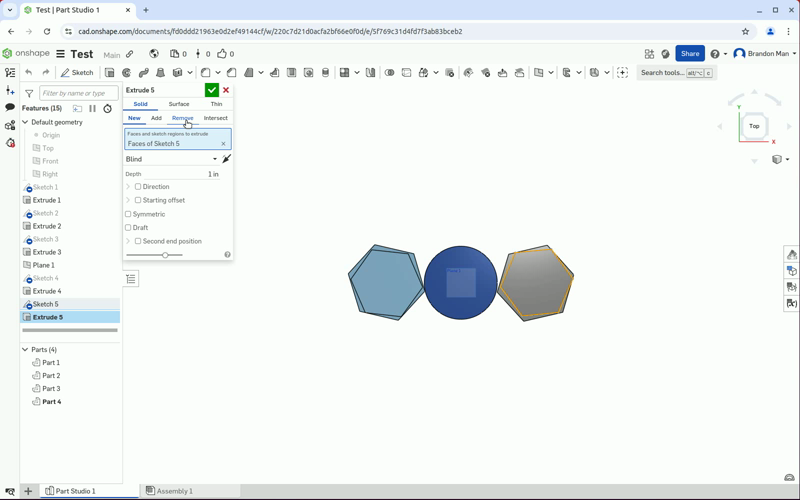
click(186, 120)
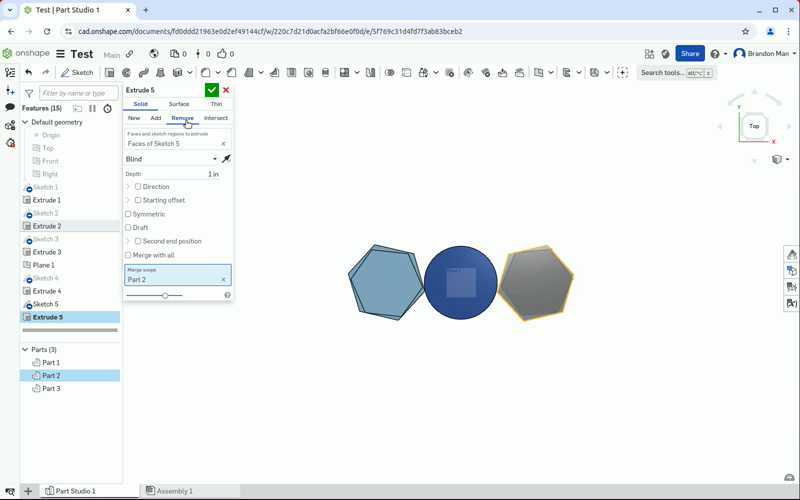
key(tab, 4)
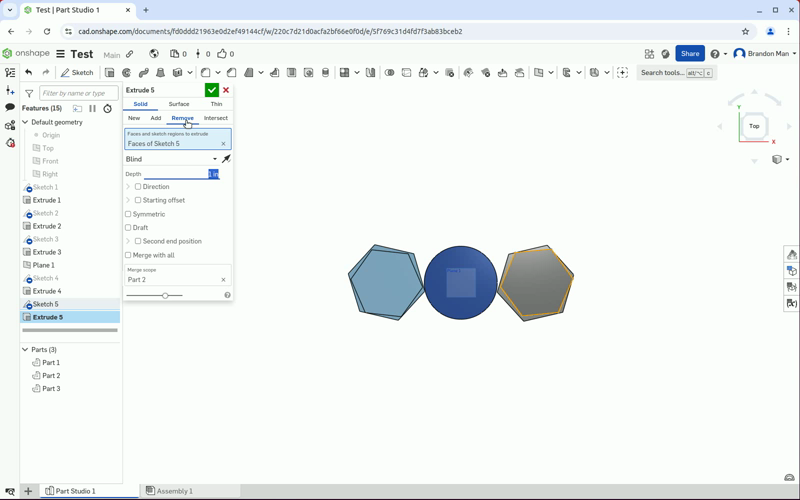
text(16.85)
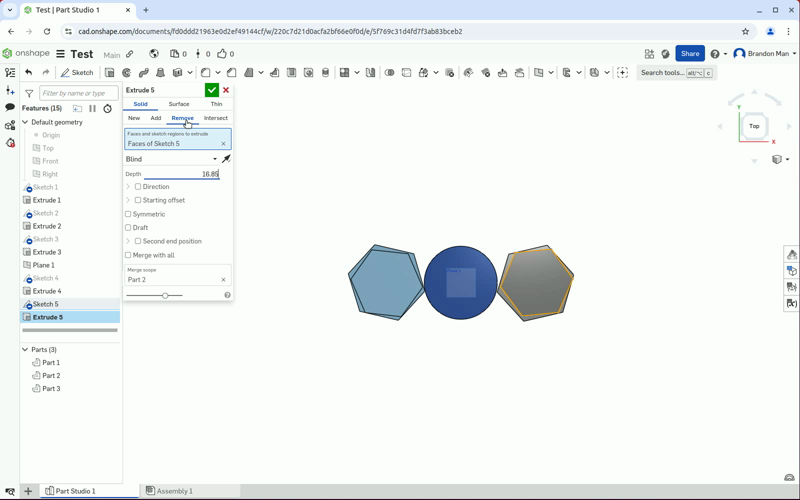
key(tab, 6)
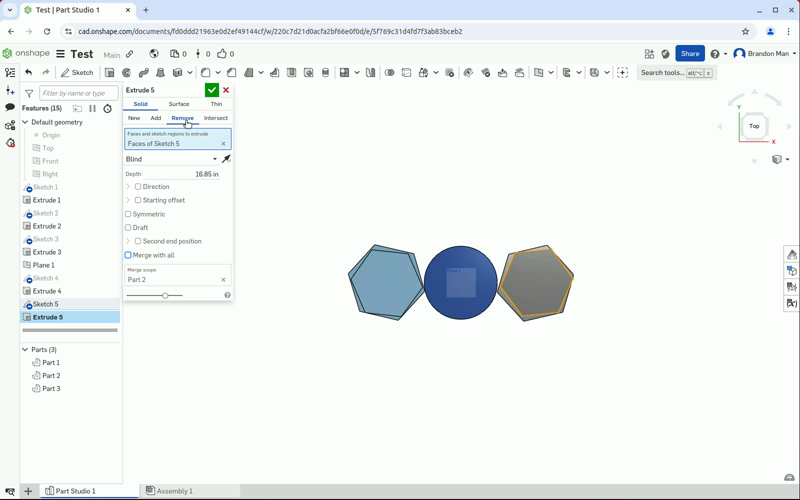
key(space)
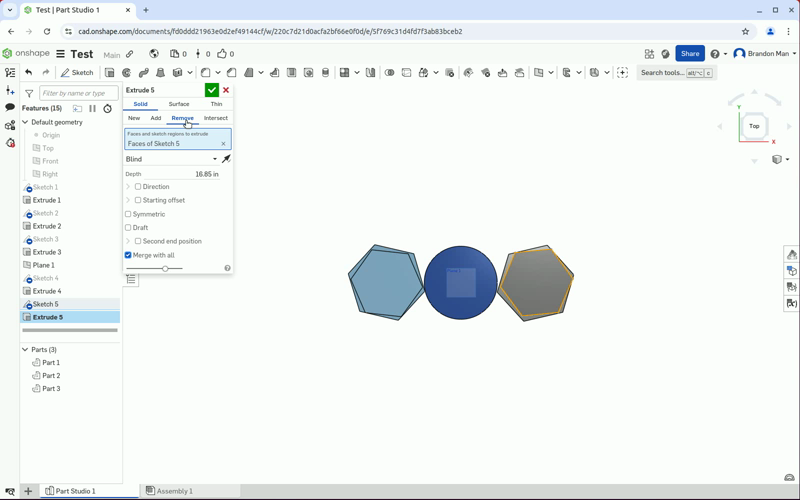
key(enter)
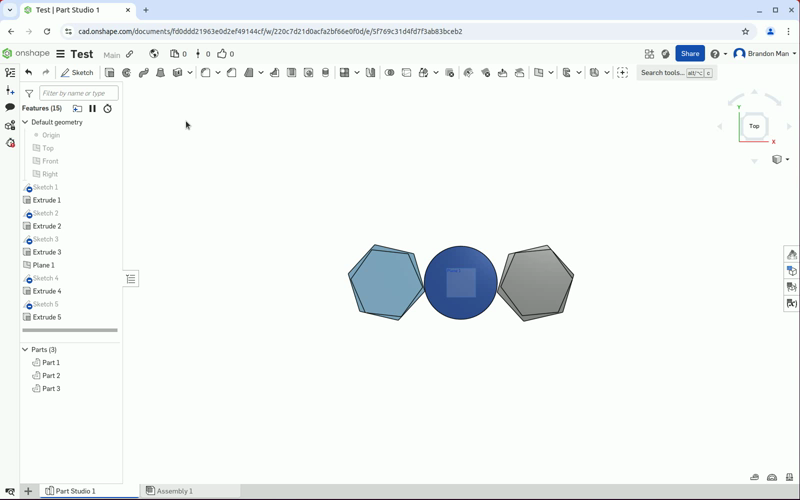
key(shift+h)
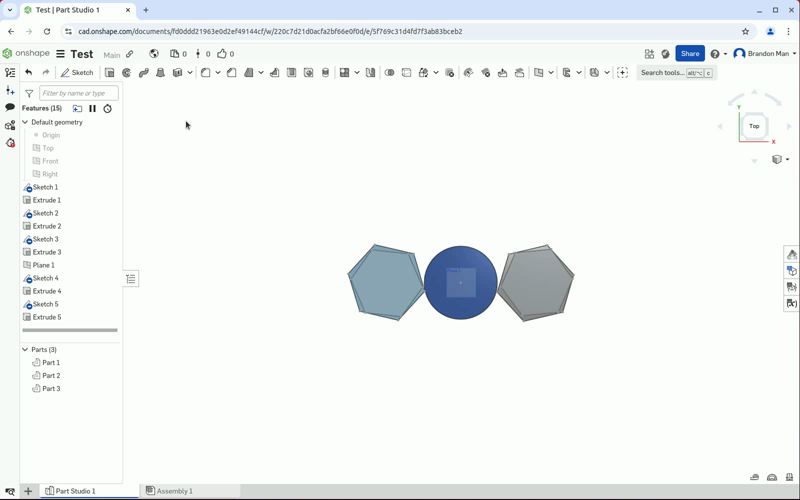
key(shift+h)
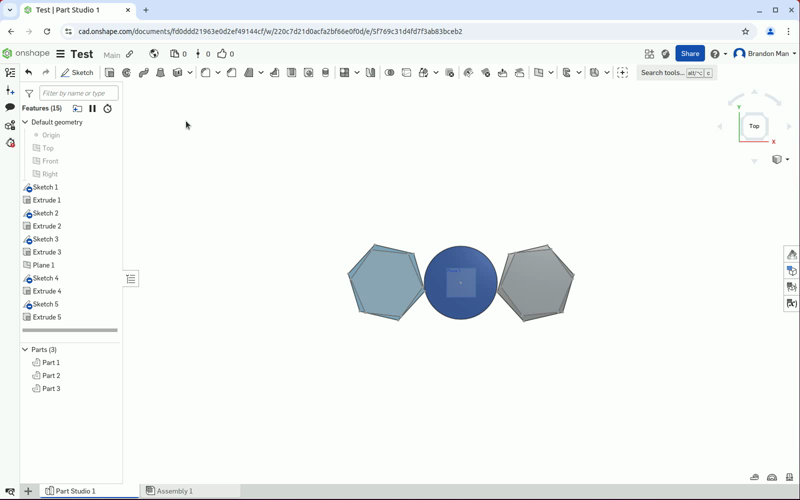
key(shift+7)
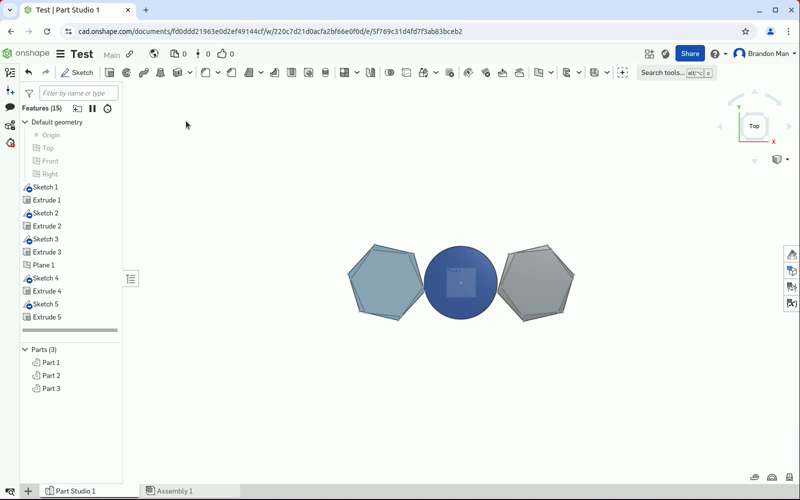
key(up, 3)
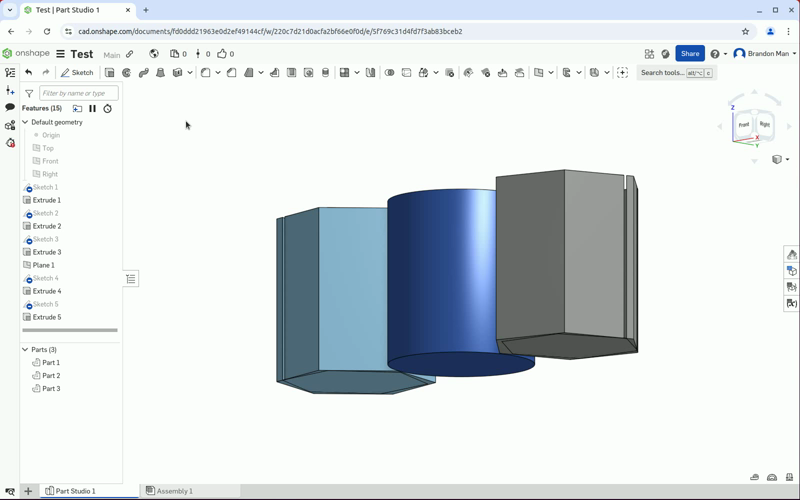
key(left, 3)
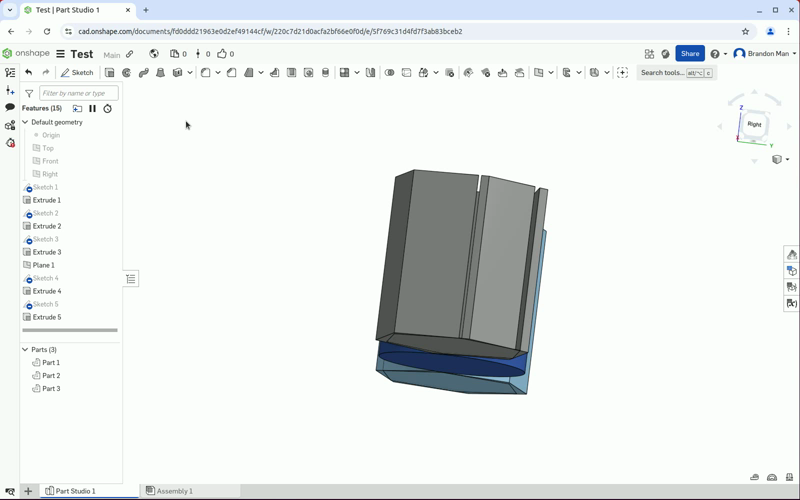
key(right, 3)
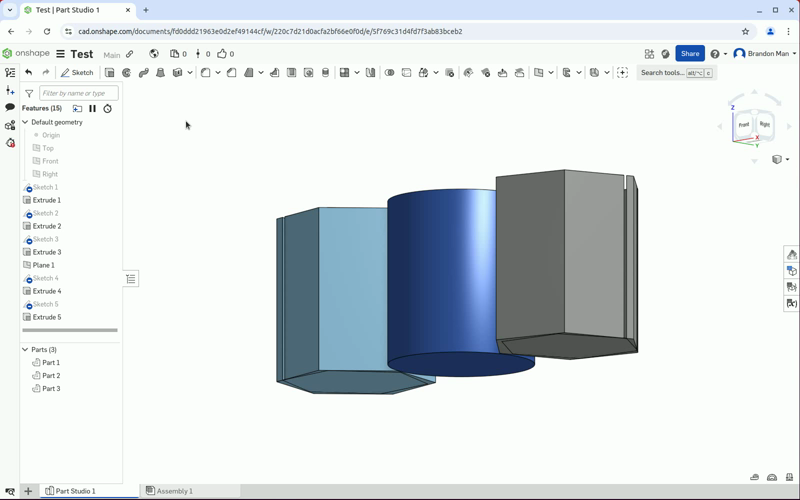
key(down, 3)
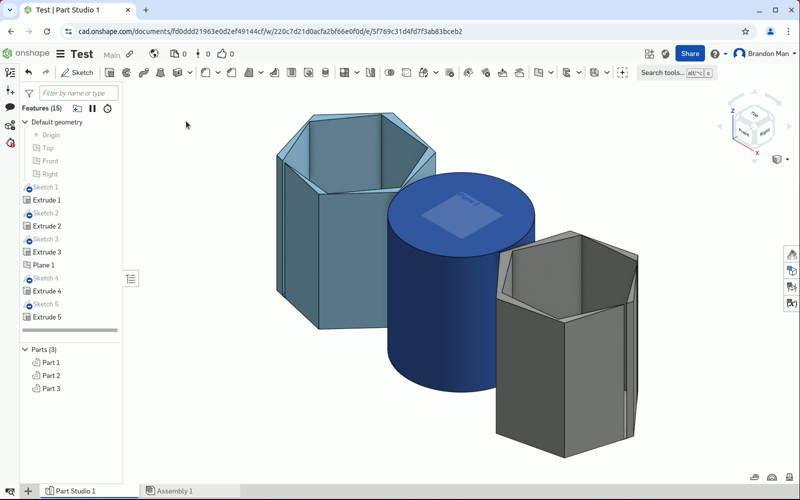
mouse_move(73, 189)
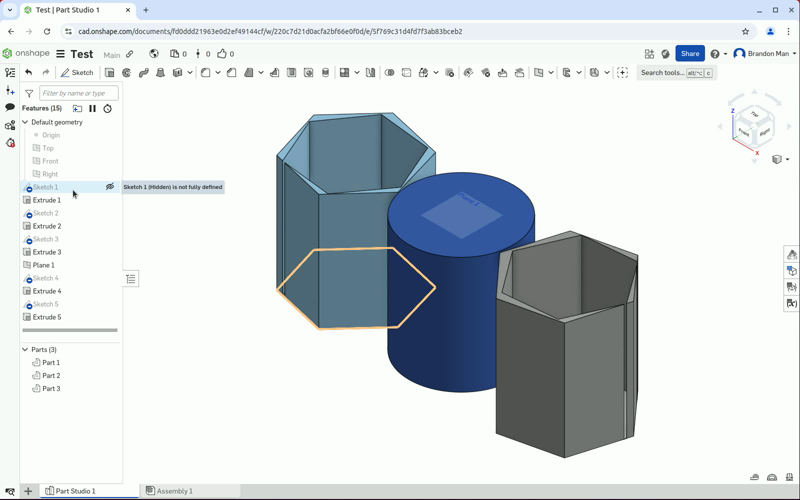
click(73, 189)